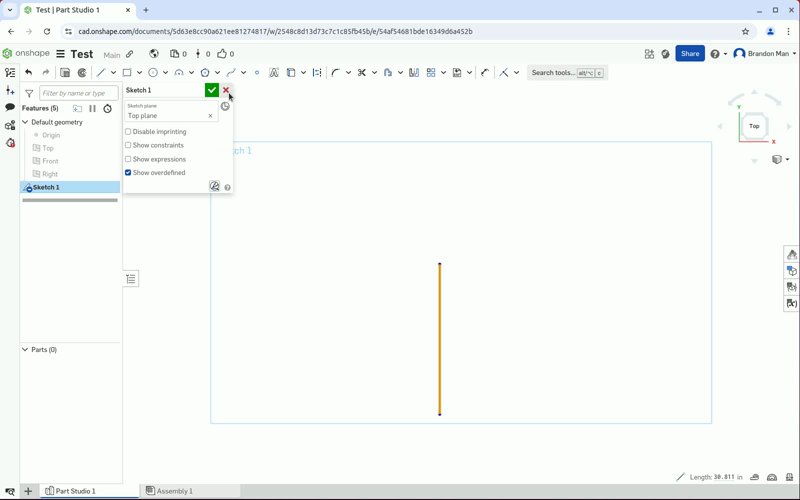
key(shift+h)
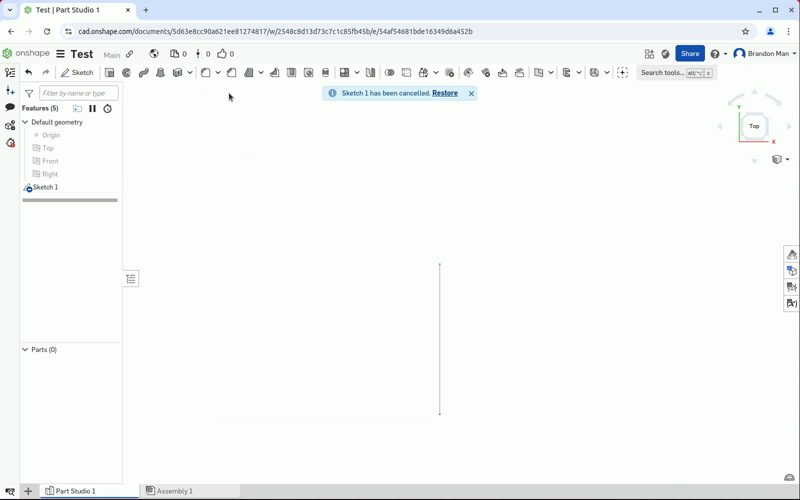
key(shift+s)
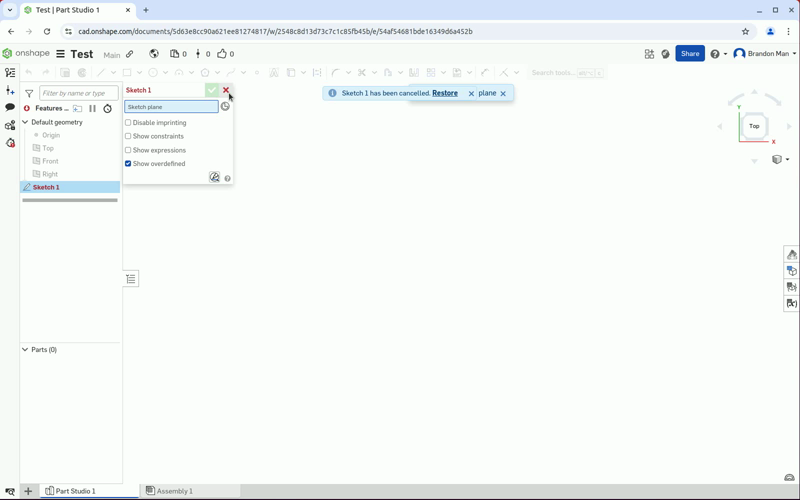
mouse_move(73, 150)
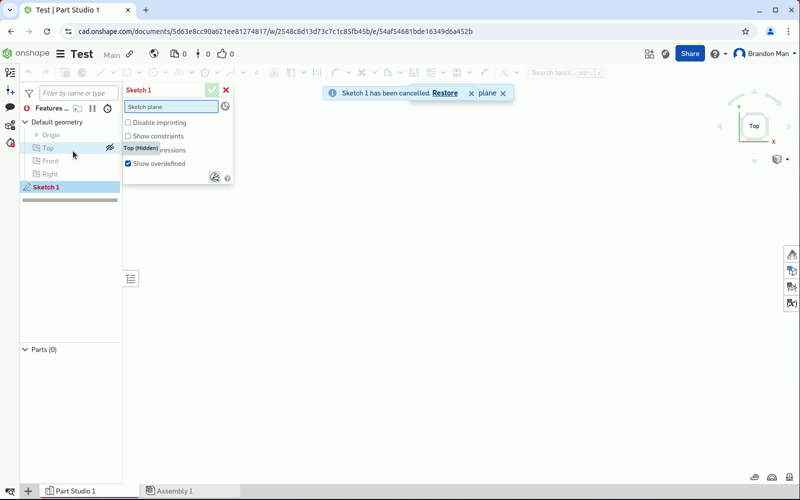
click(73, 150)
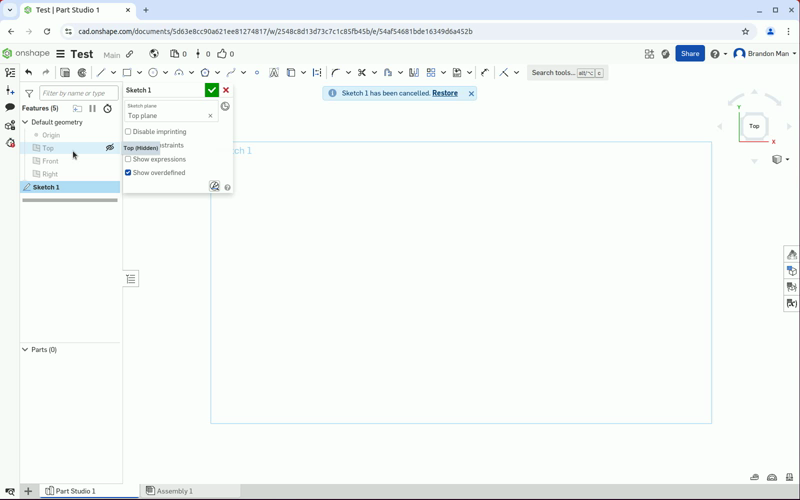
mouse_move(73, 352)
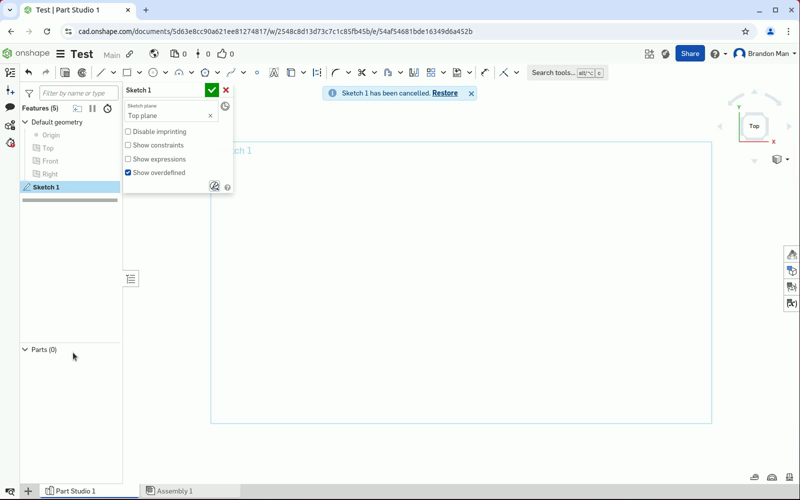
key(y)
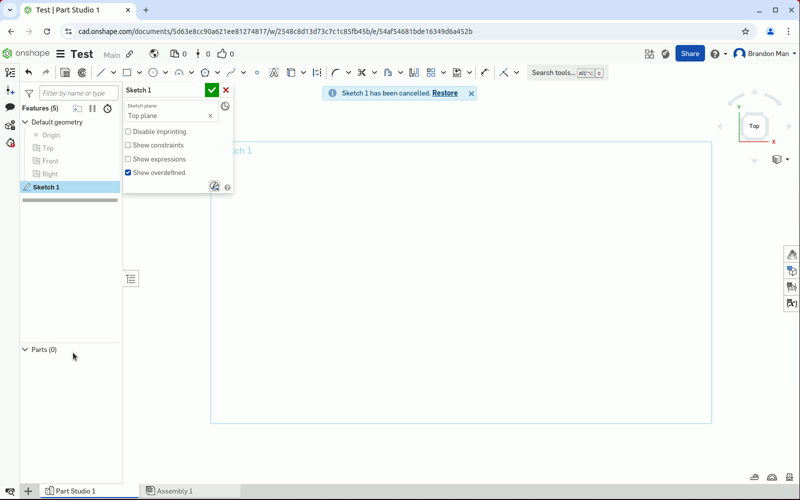
key(l)
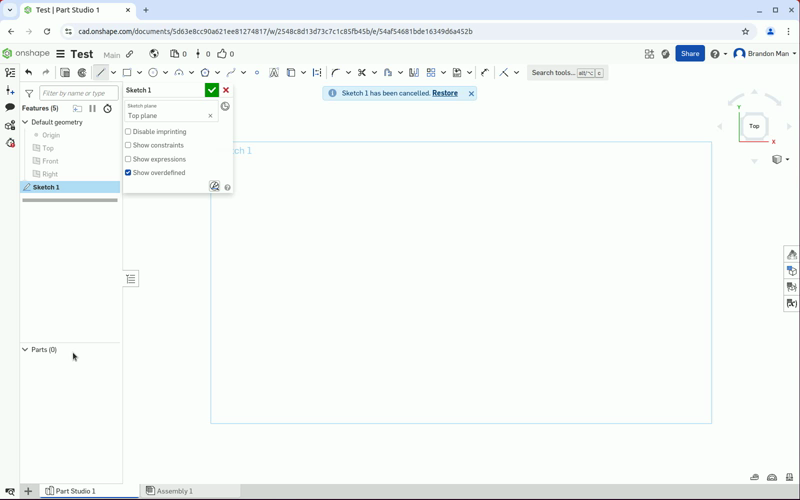
key_down(shift)
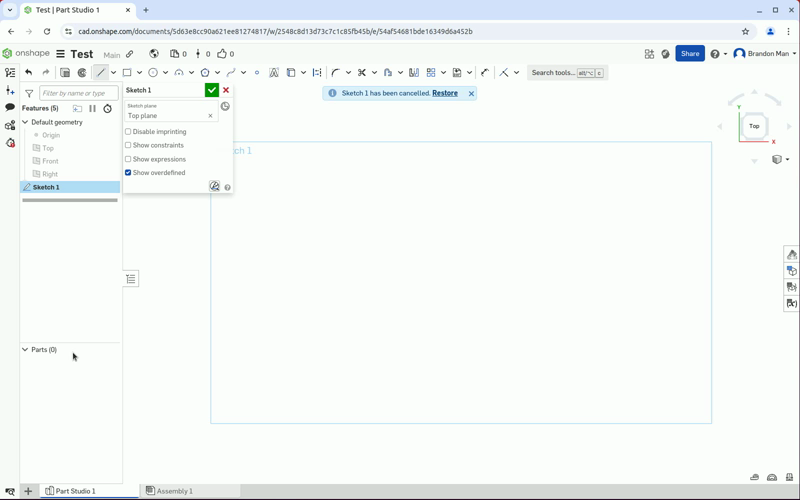
mouse_move(447, 335)
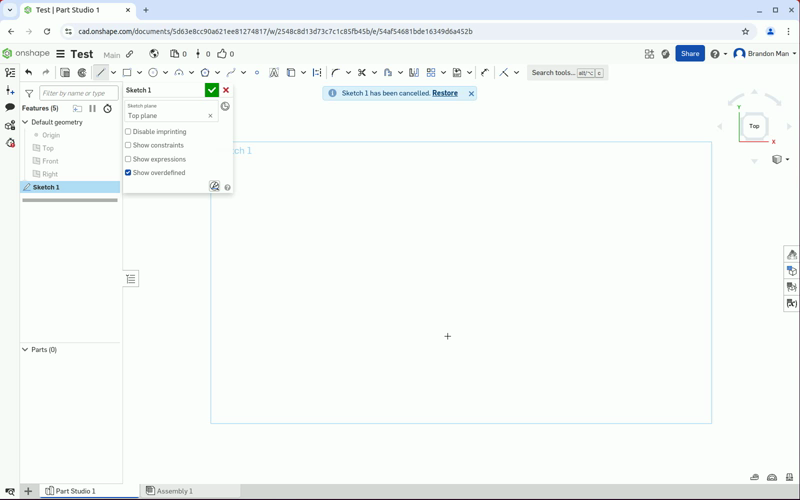
click(447, 335)
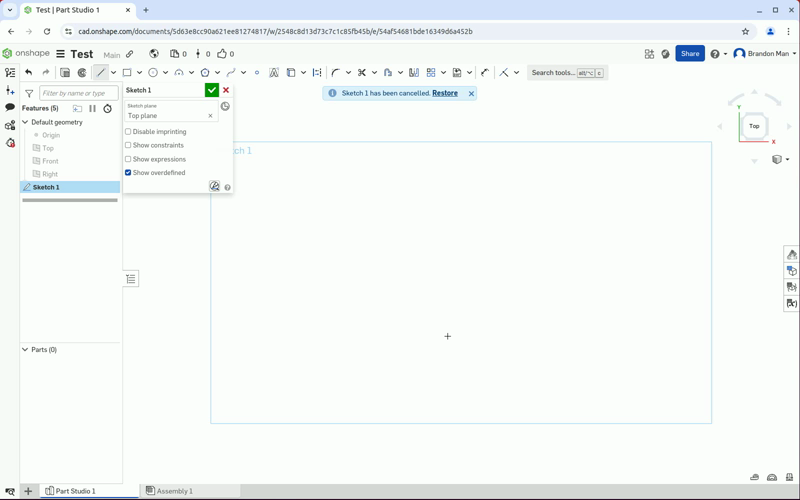
key_up(shift)
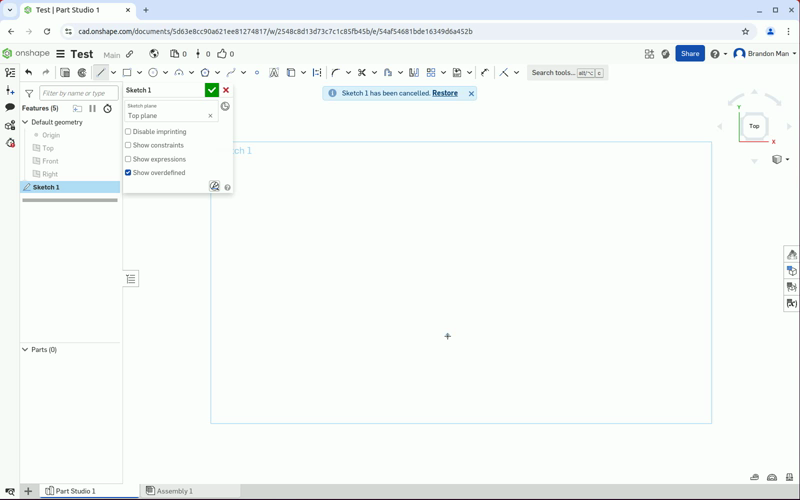
key_down(shift)
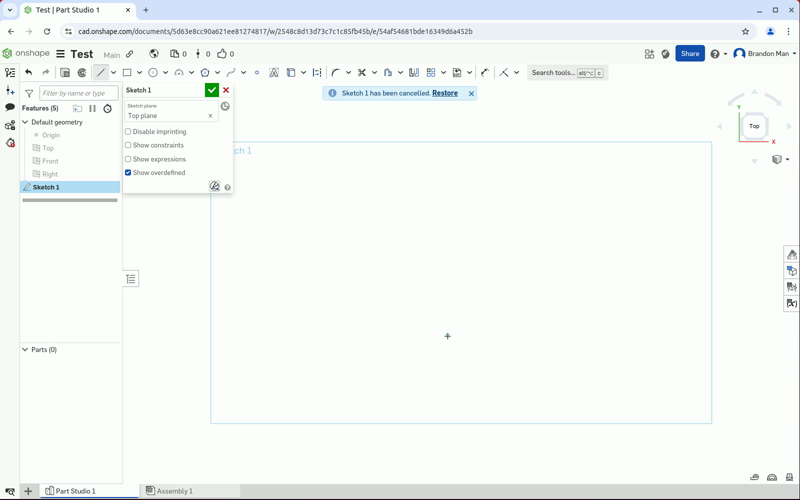
mouse_move(477, 335)
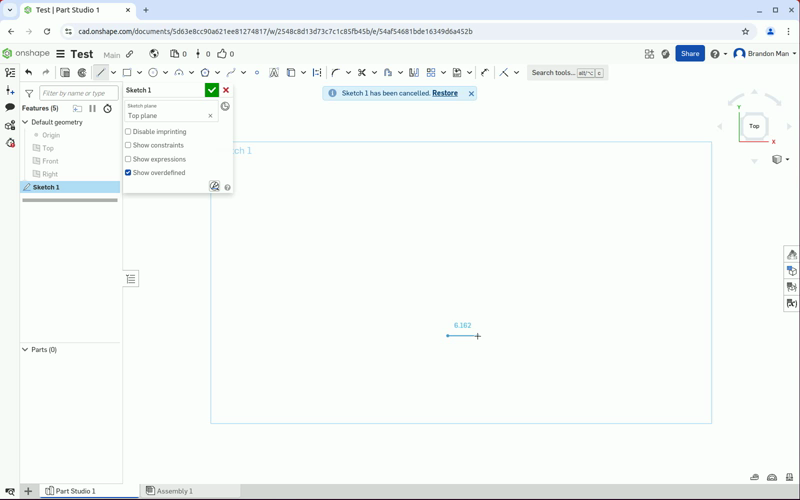
mouse_move(447, 323)
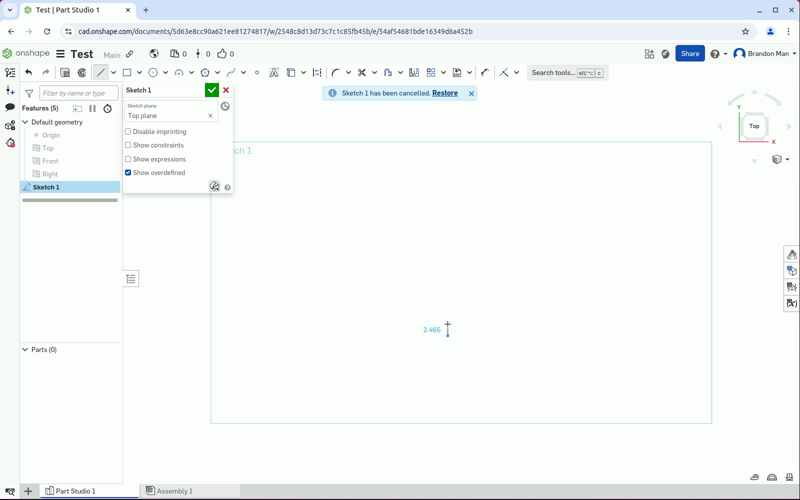
click(447, 323)
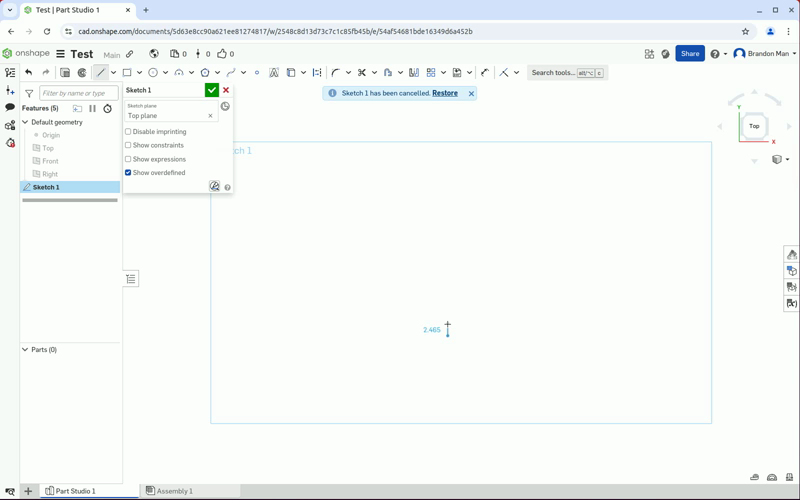
key_up(shift)
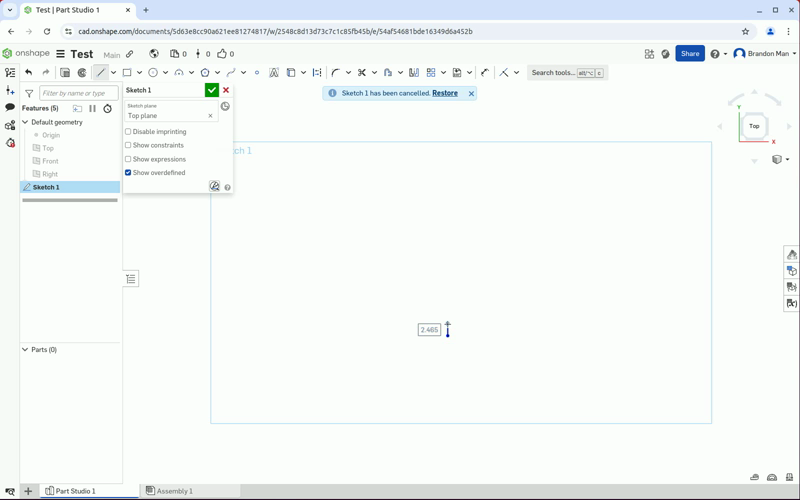
key_down(shift)
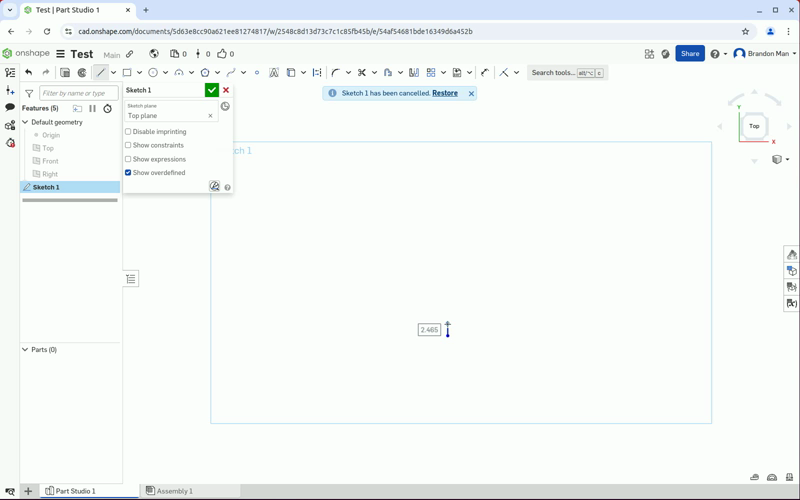
mouse_move(447, 243)
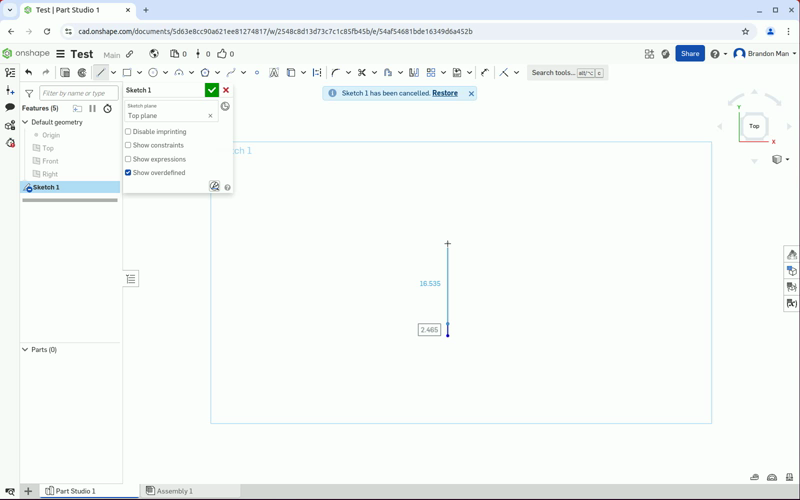
click(447, 243)
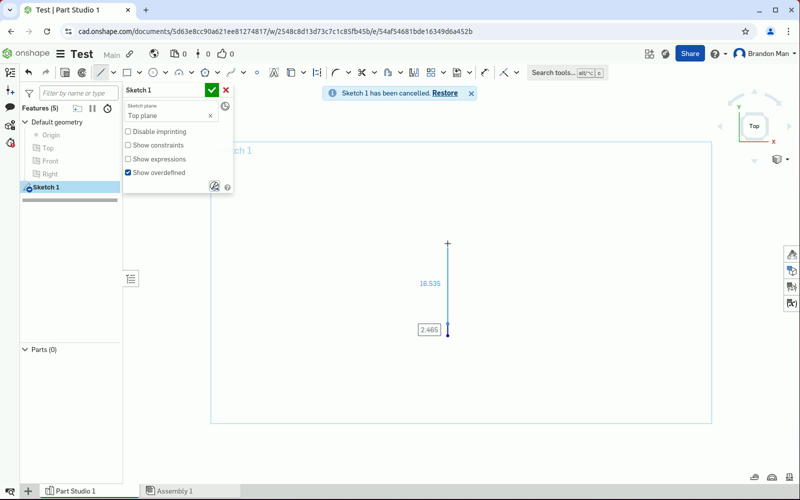
key_up(shift)
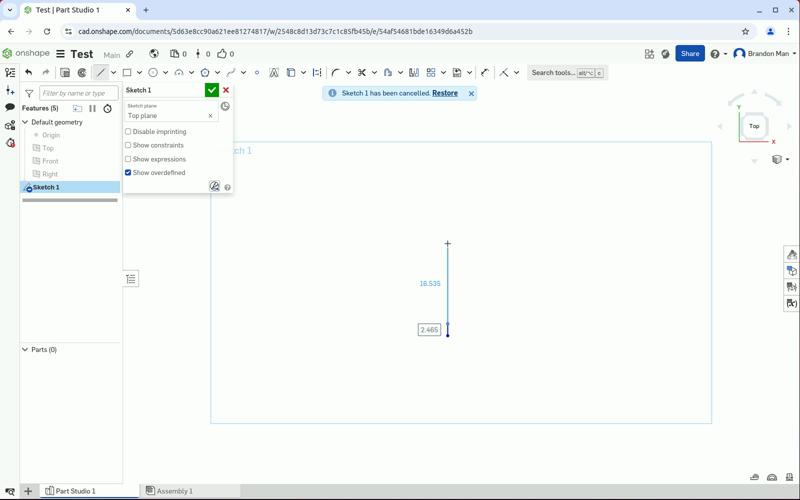
key_down(shift)
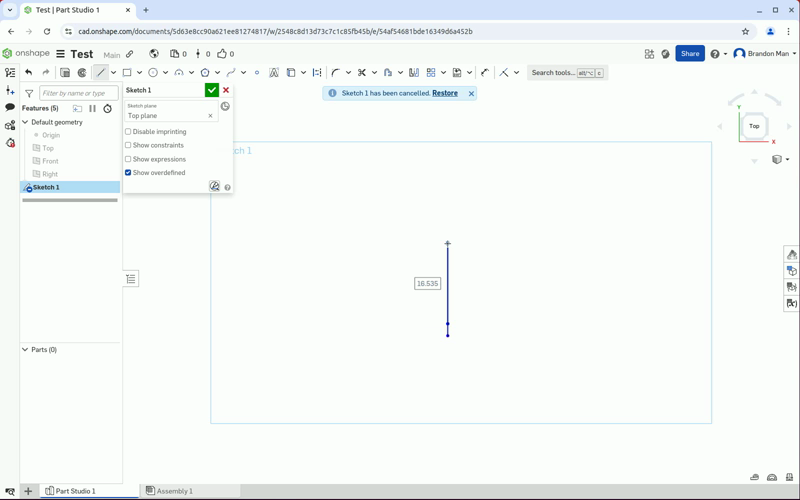
mouse_move(477, 243)
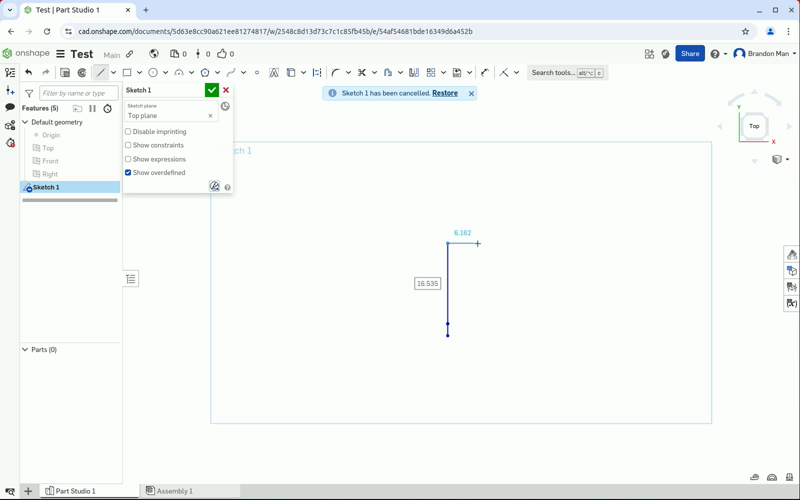
mouse_move(447, 231)
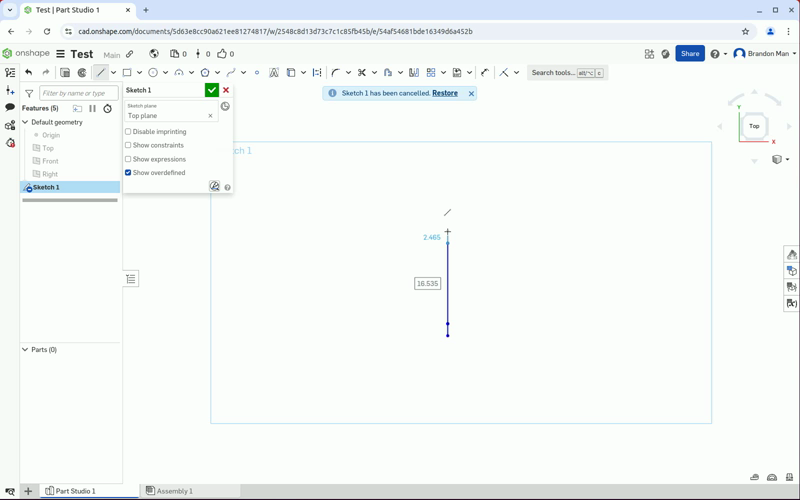
click(447, 231)
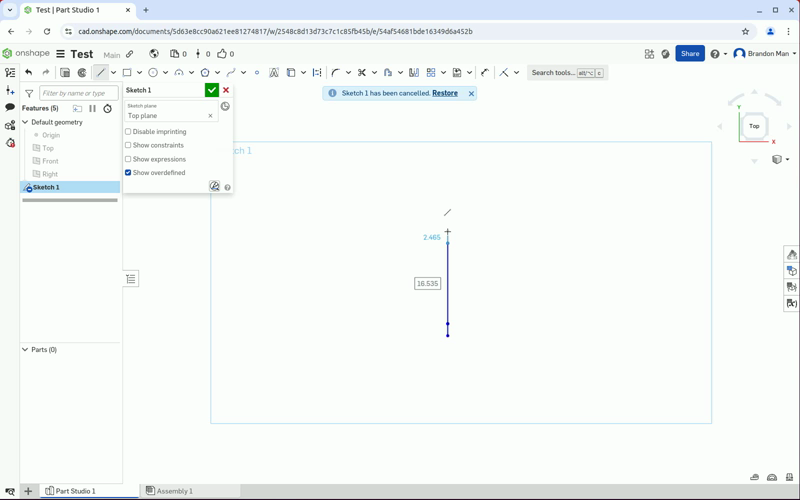
key_up(shift)
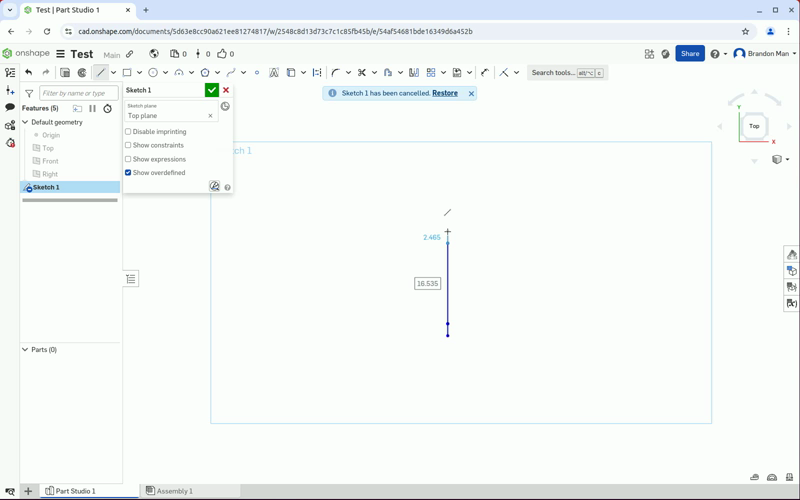
key(esc)
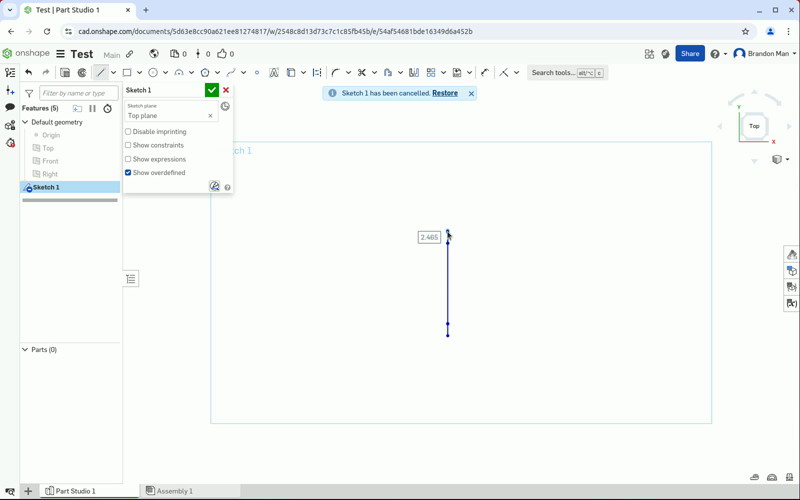
key(a)
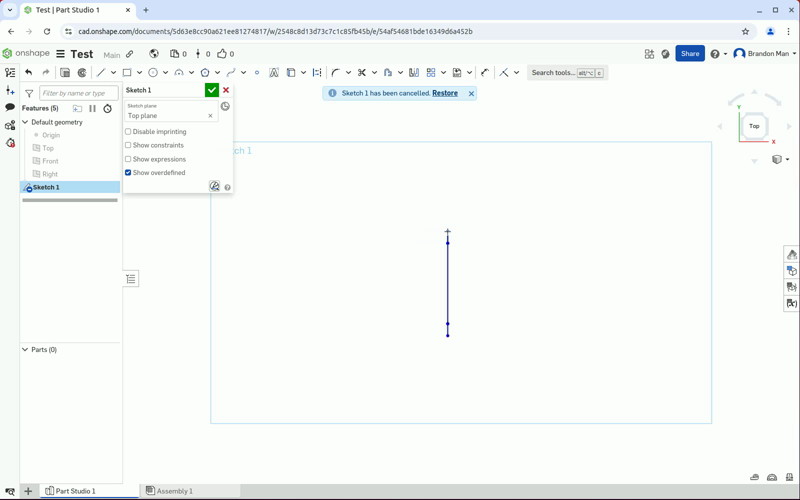
mouse_move(447, 231)
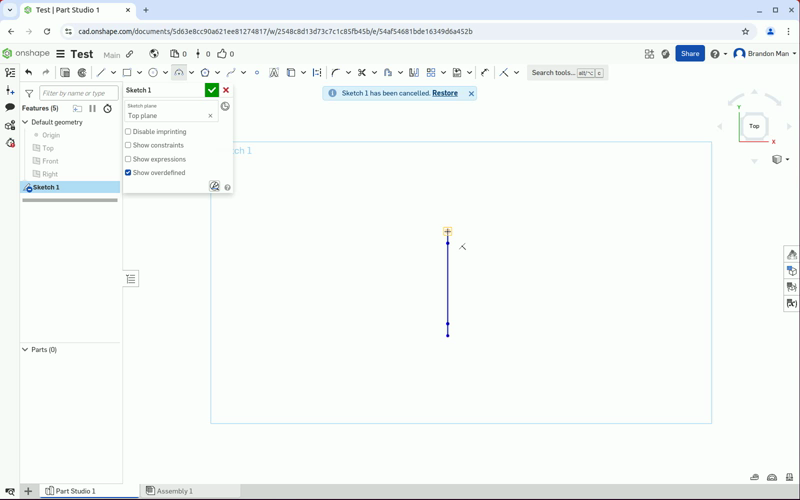
click(447, 231)
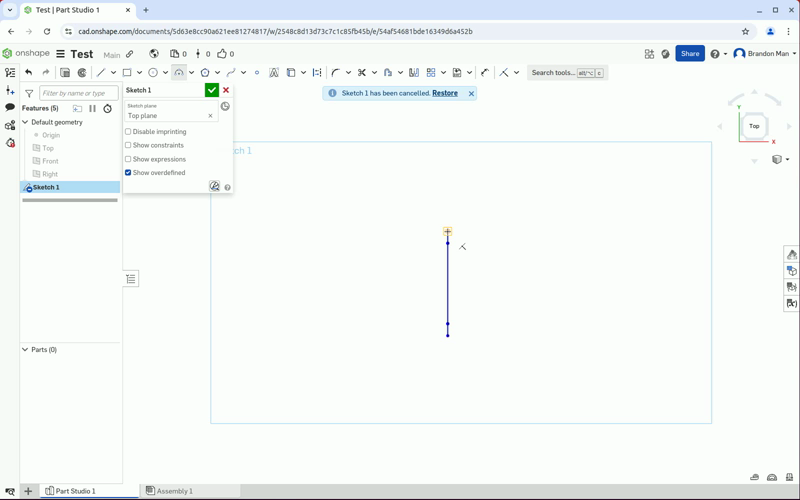
mouse_move(447, 335)
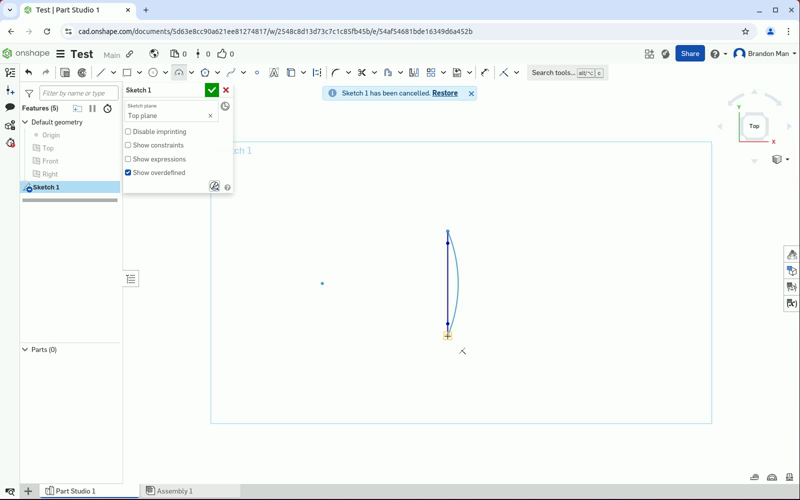
click(447, 335)
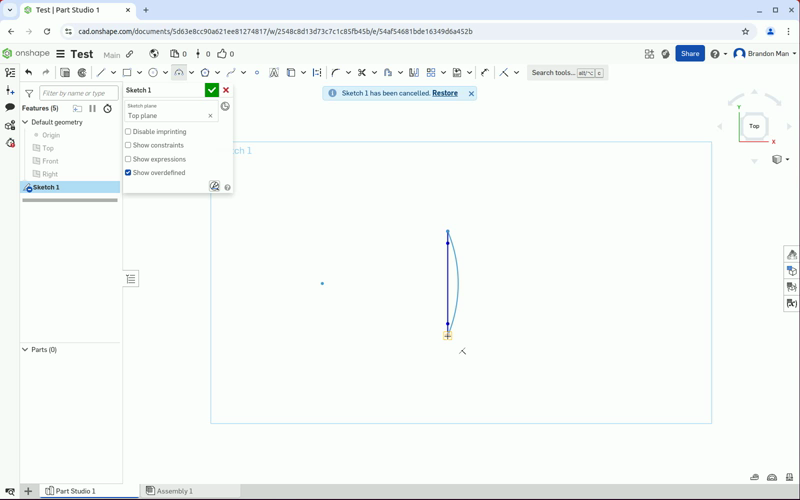
key_down(shift)
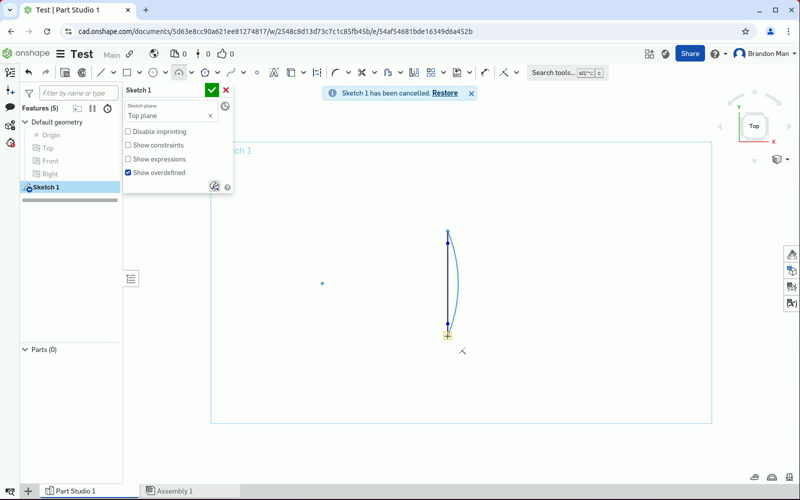
mouse_move(406, 283)
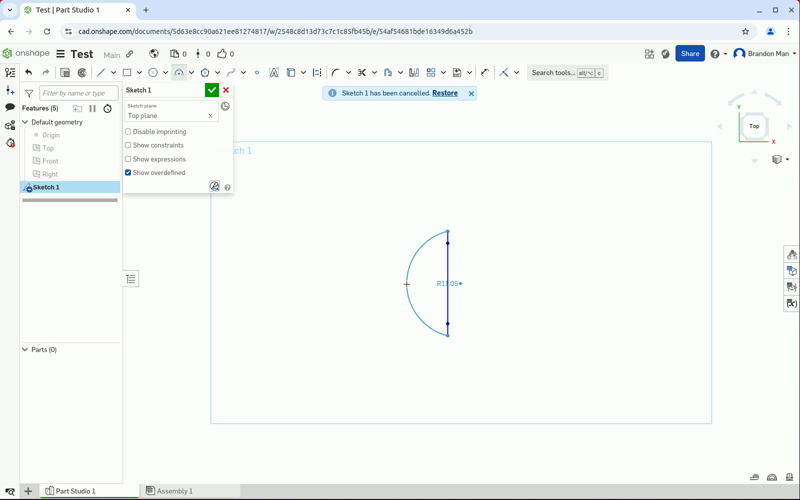
click(406, 283)
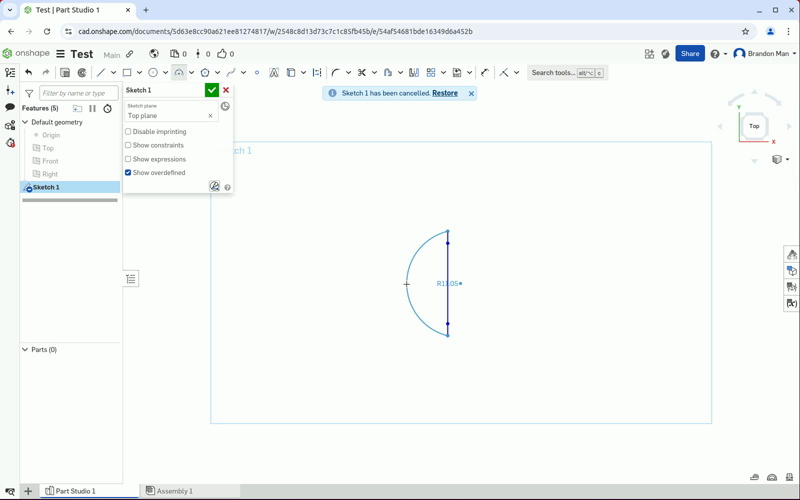
key_up(shift)
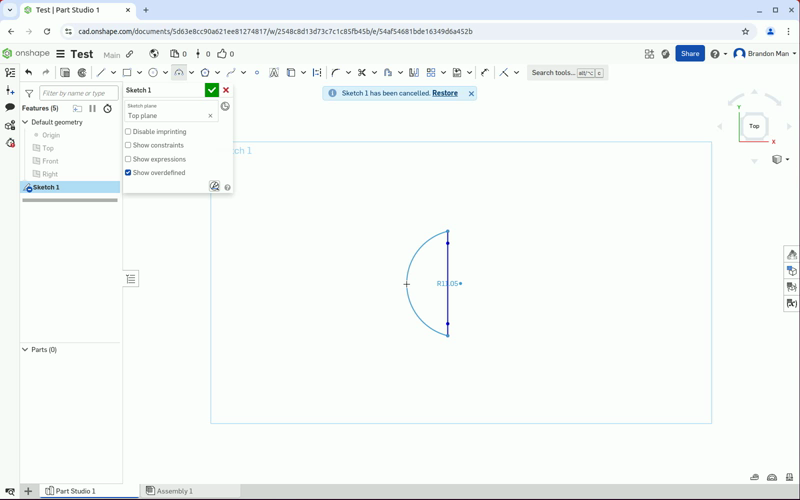
key(esc)
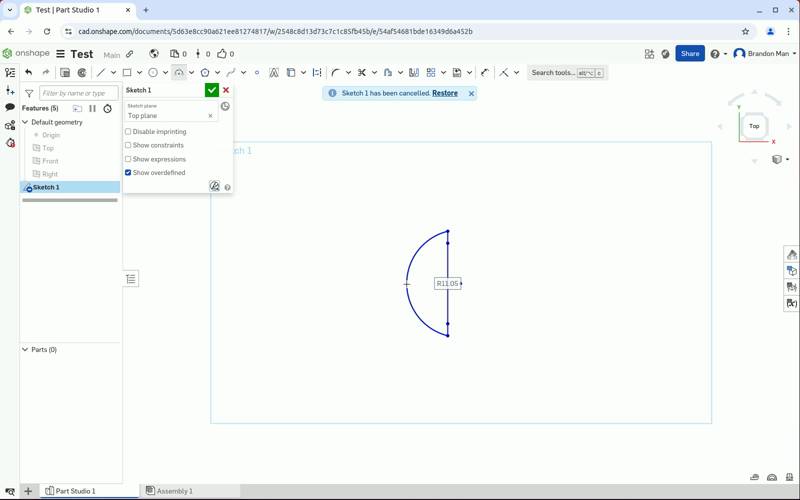
mouse_move(428, 263)
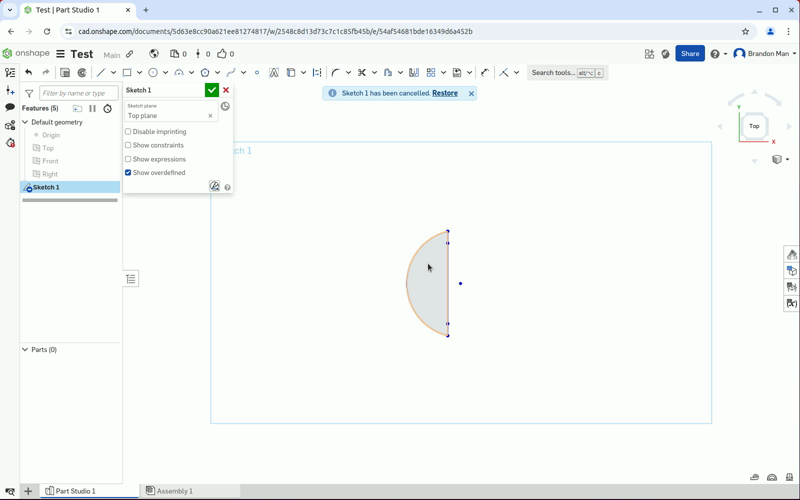
click(428, 263)
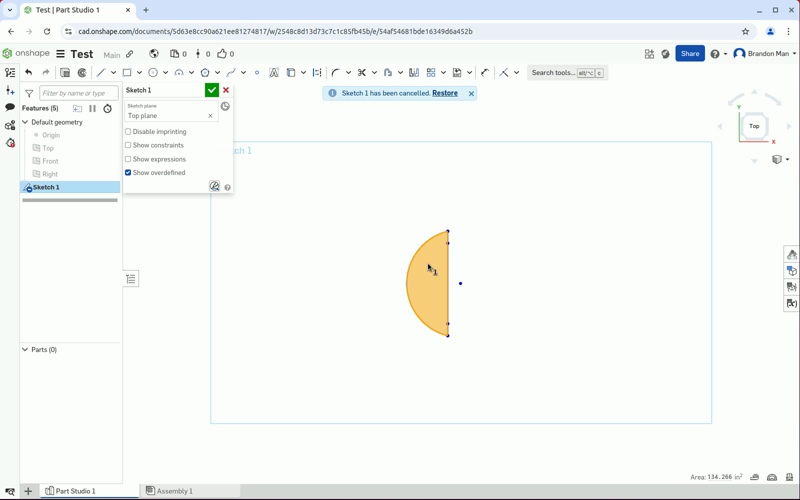
mouse_move(73, 352)
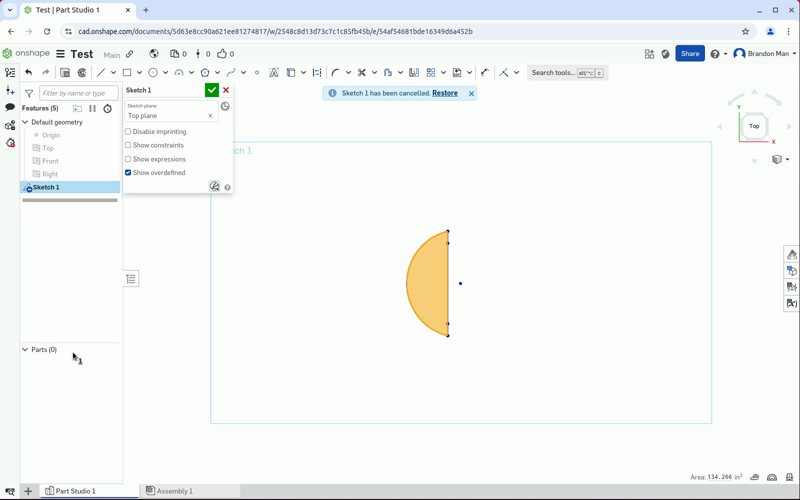
key(shift+y)
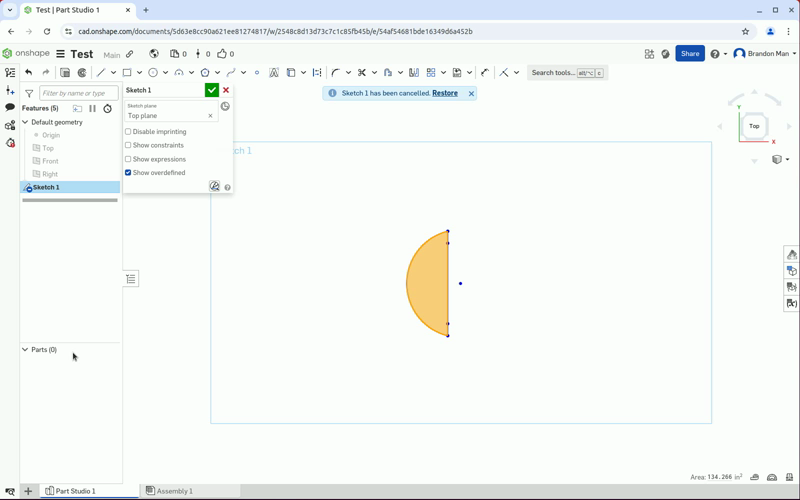
key(shift+e)
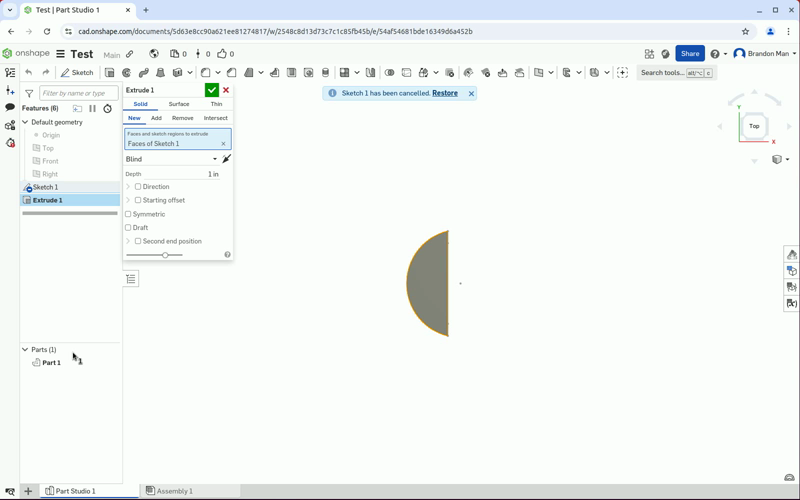
mouse_move(143, 106)
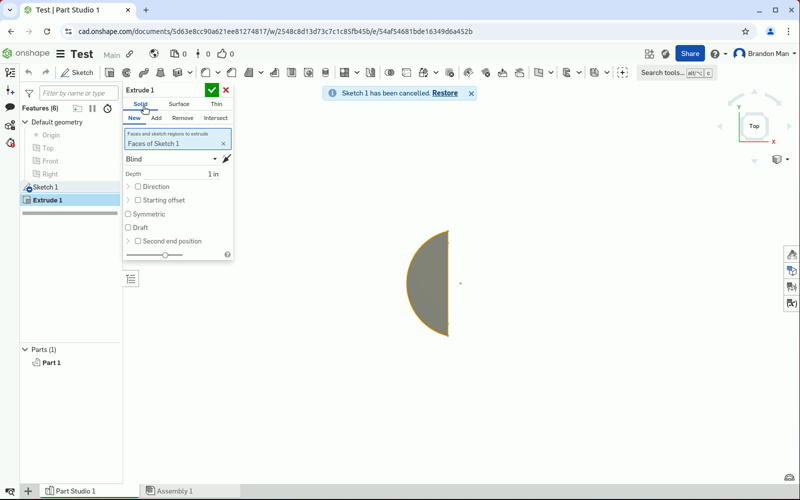
click(143, 106)
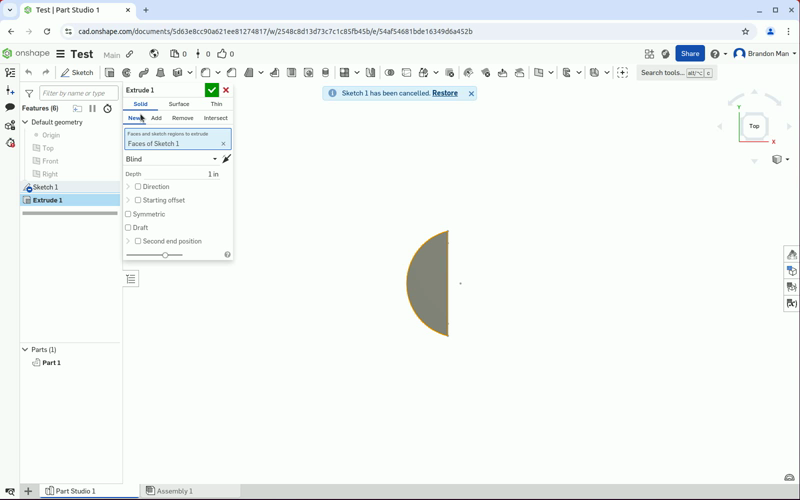
mouse_move(137, 120)
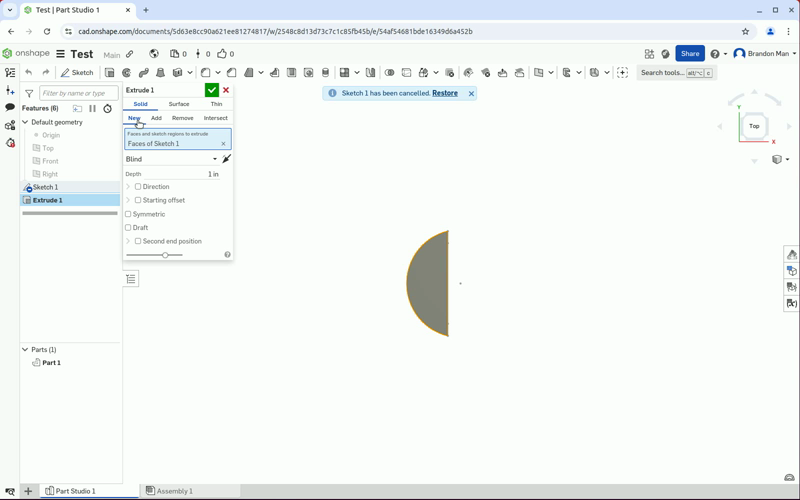
click(137, 120)
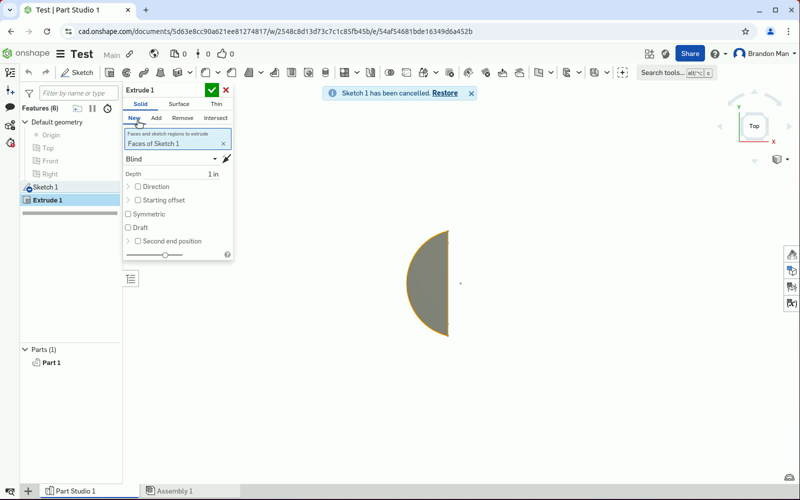
key(tab, 4)
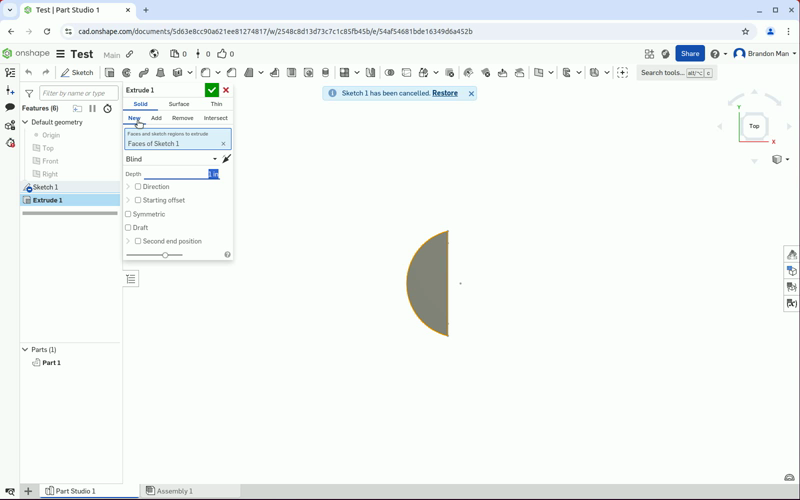
text(23.108)
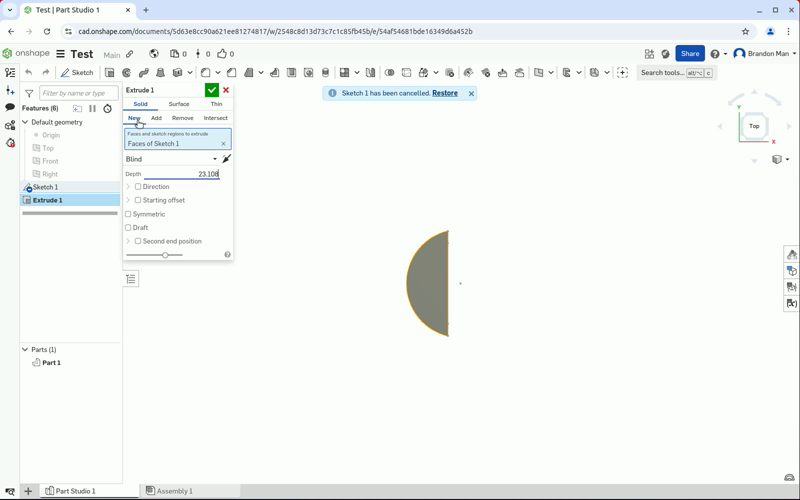
key(enter)
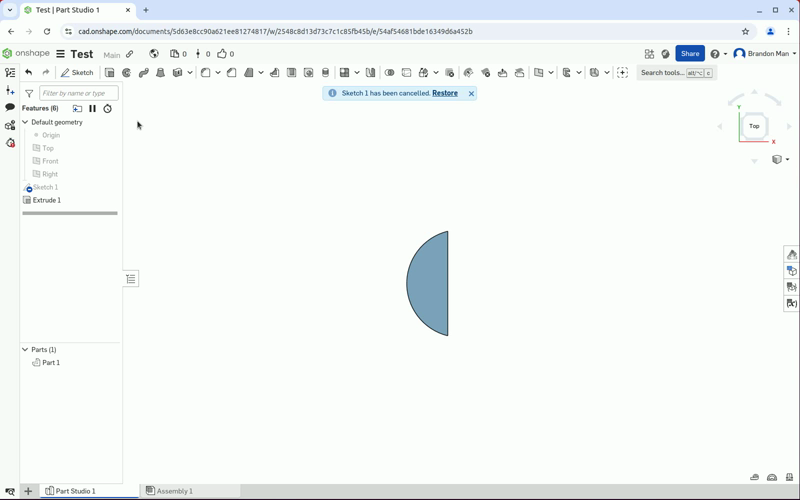
key(shift+h)
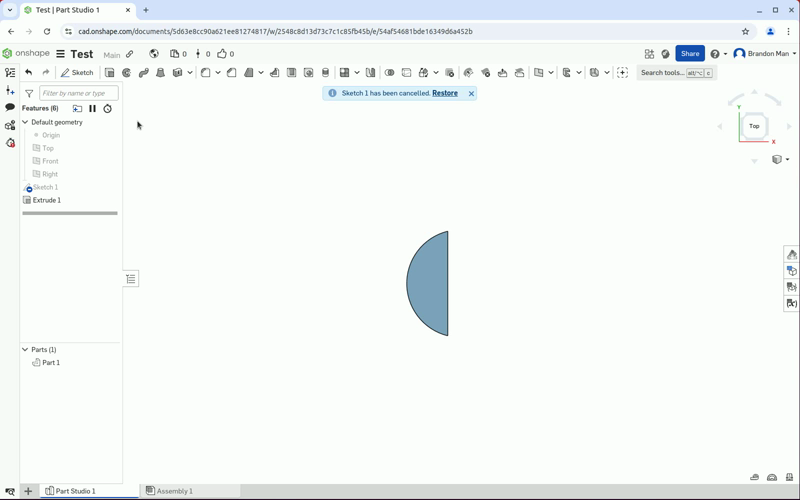
key(shift+h)
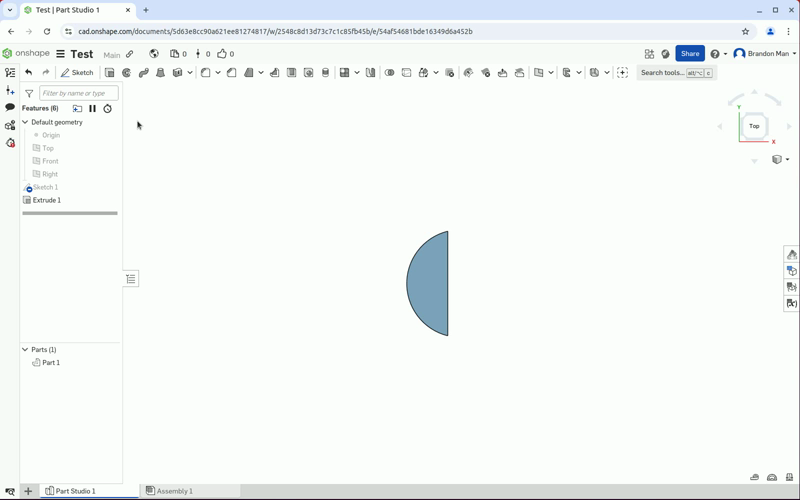
mouse_move(73, 189)
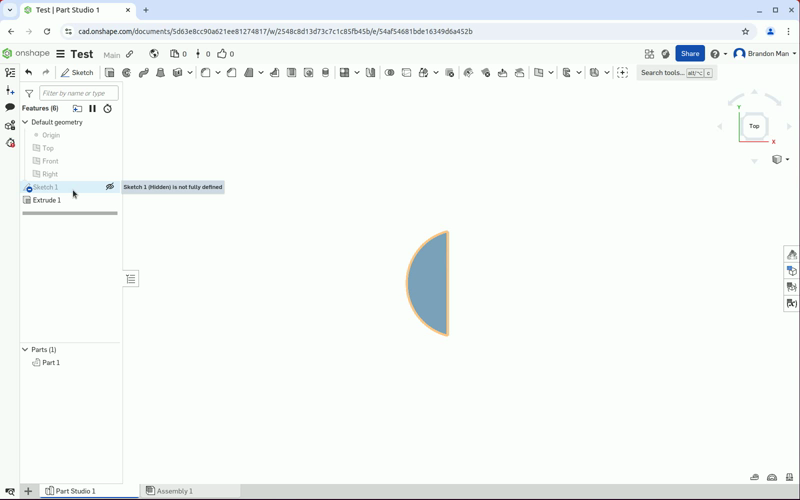
click(73, 189)
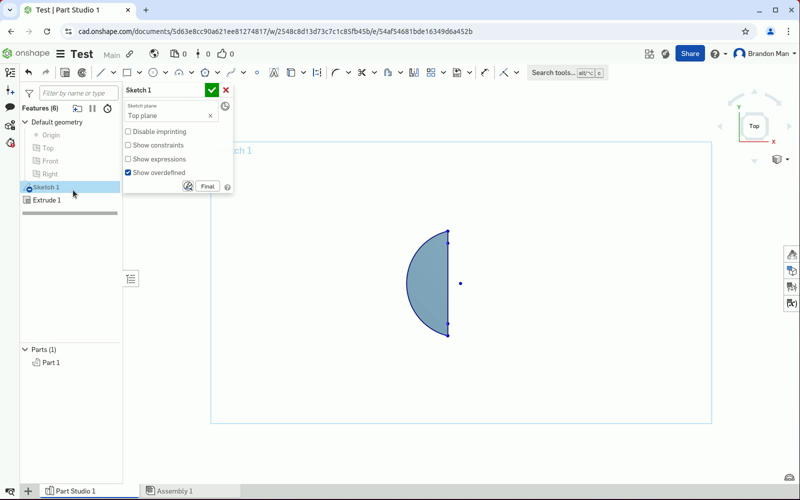
mouse_move(229, 92)
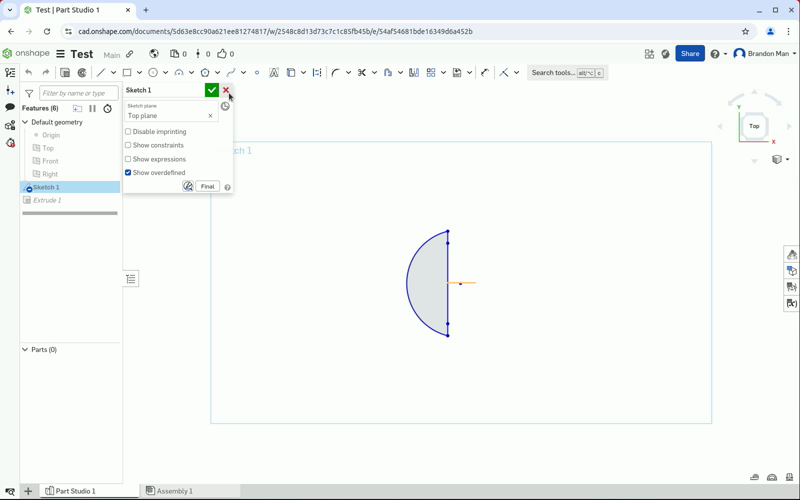
click(229, 92)
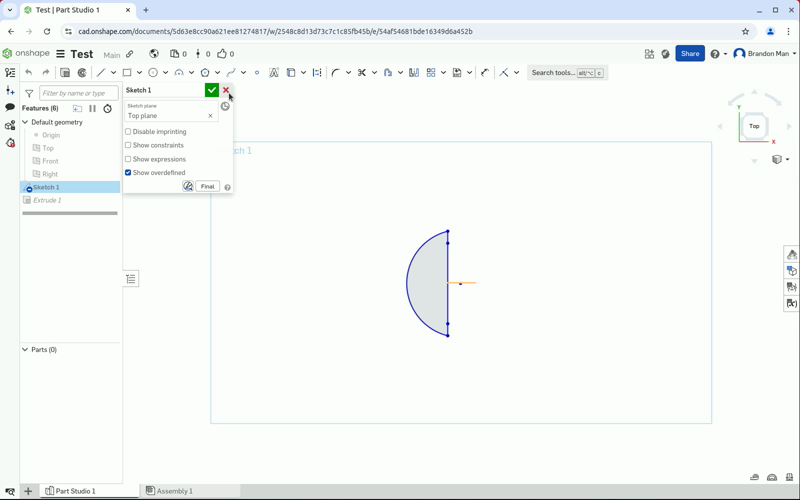
key(shift+s)
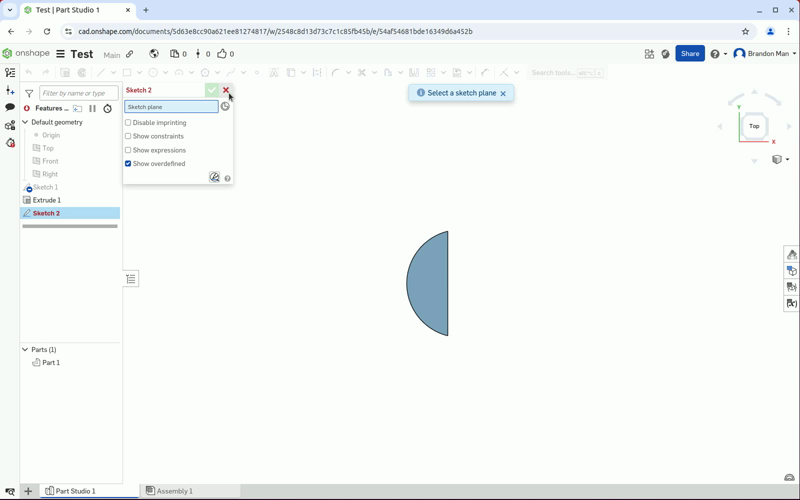
mouse_move(73, 150)
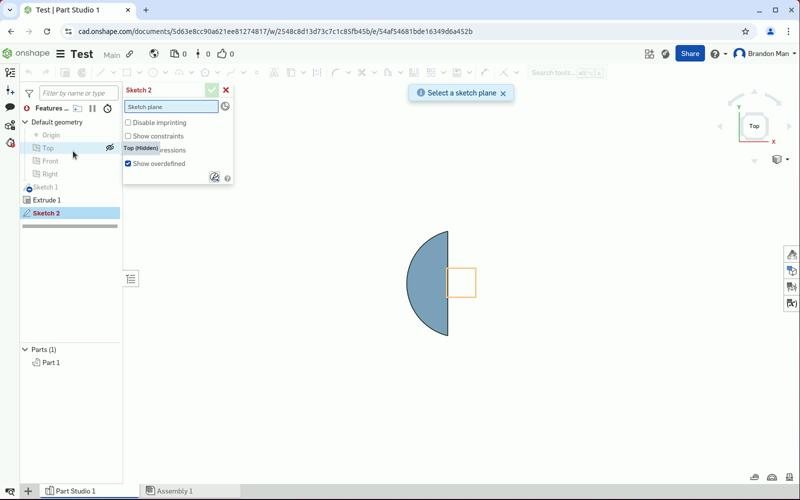
click(73, 150)
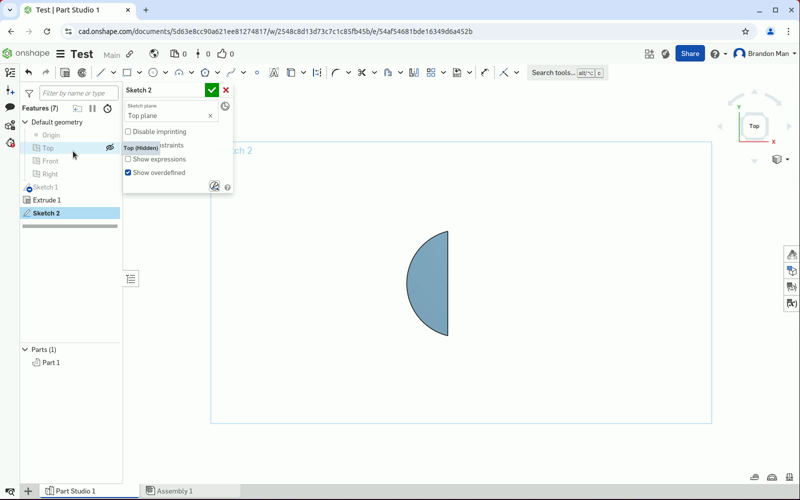
mouse_move(73, 352)
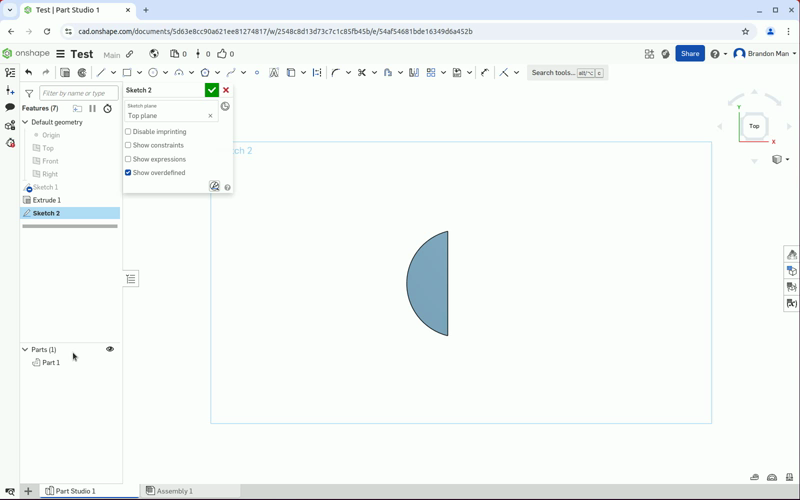
key(y)
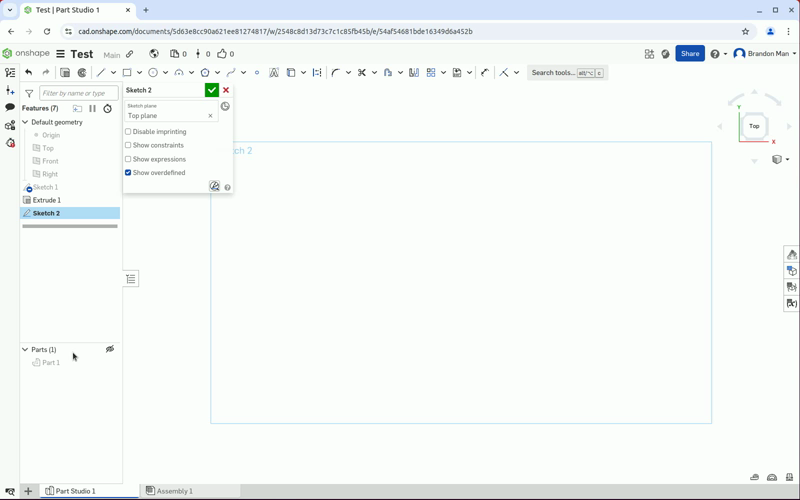
key(l)
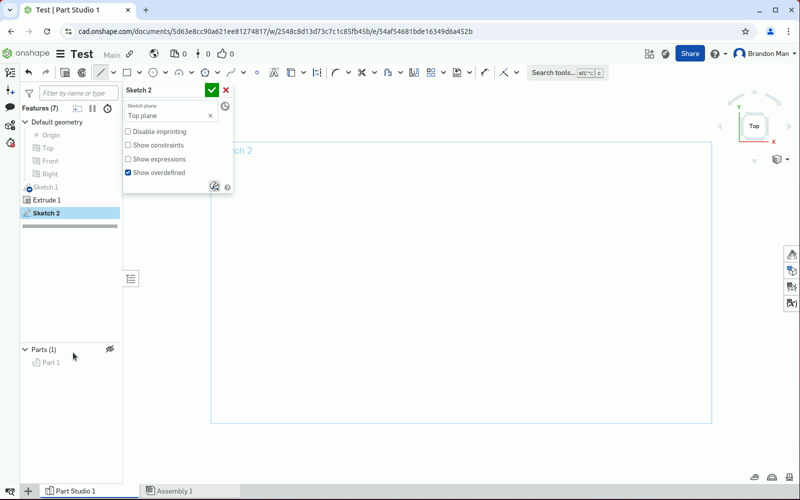
key_down(shift)
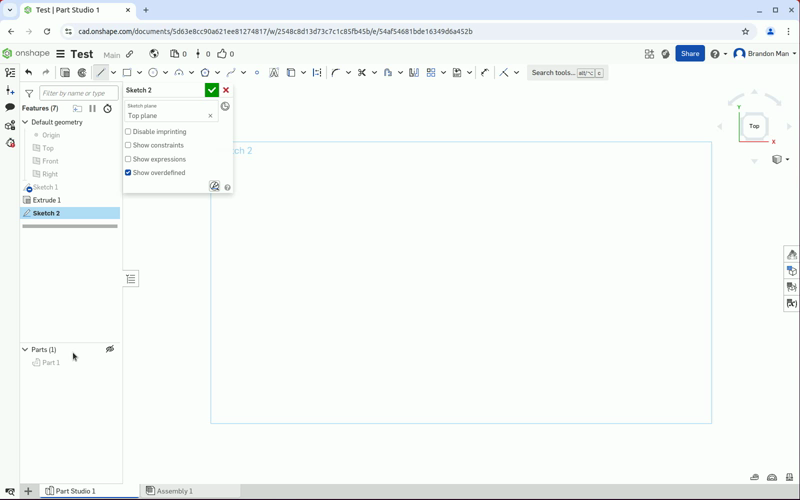
mouse_move(447, 322)
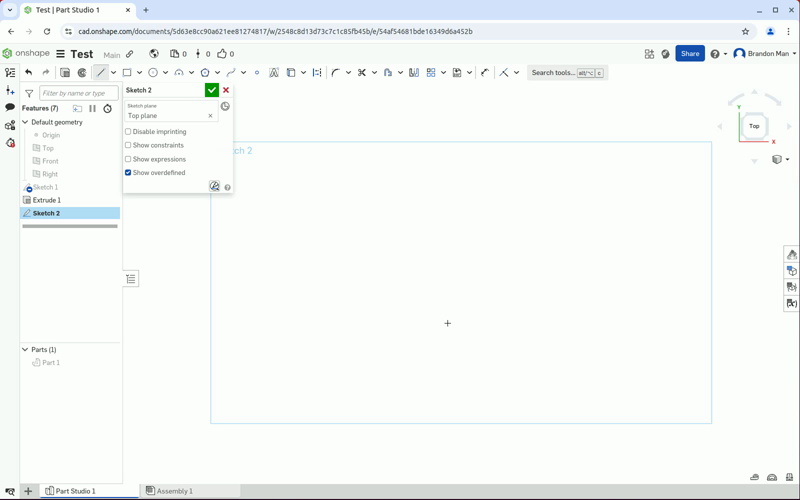
click(447, 322)
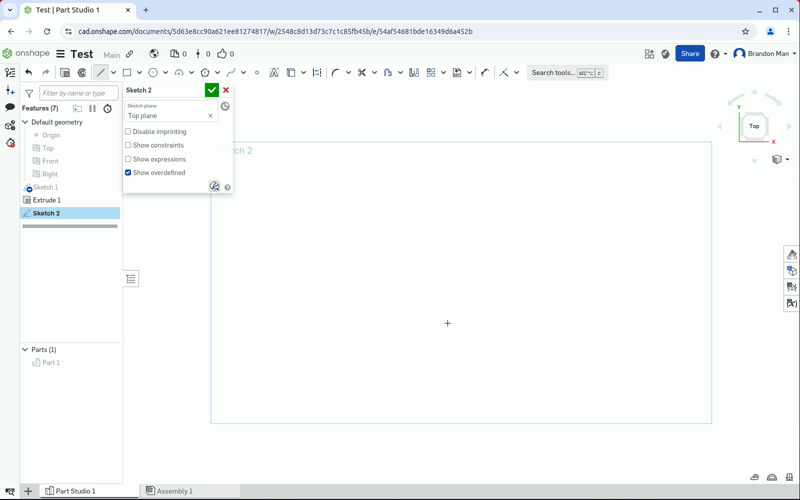
key_up(shift)
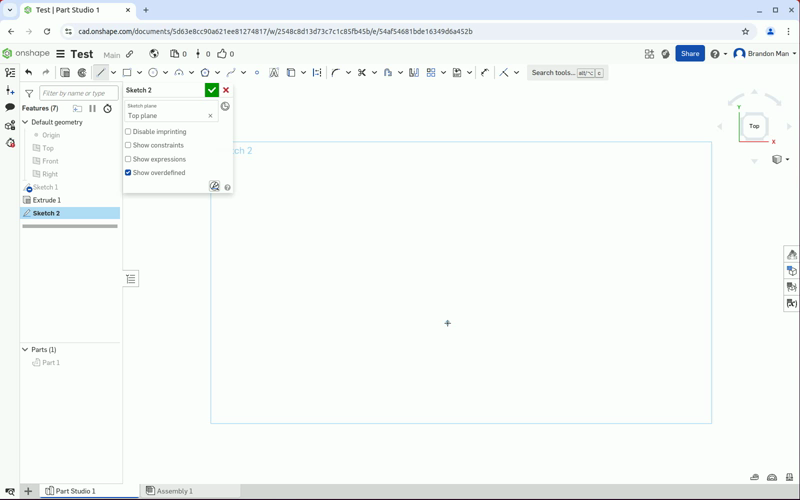
key_down(shift)
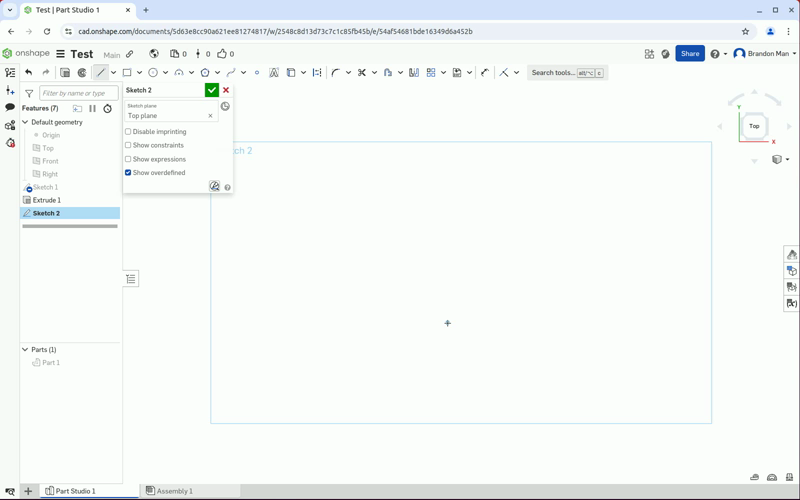
mouse_move(477, 322)
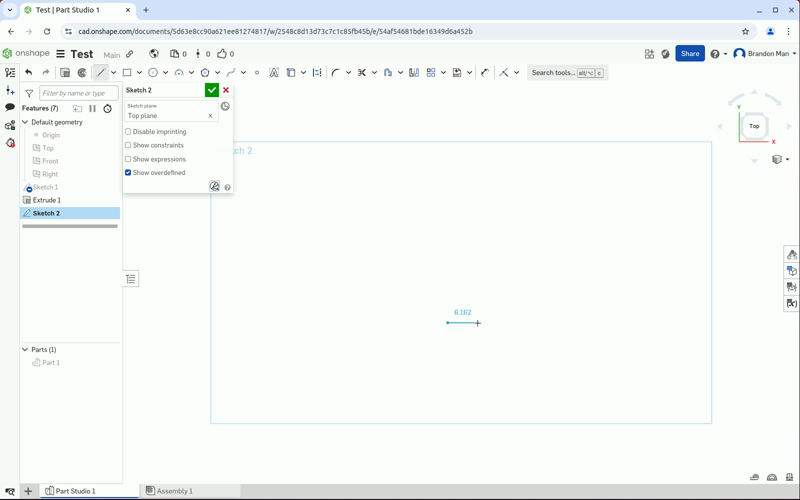
mouse_move(495, 322)
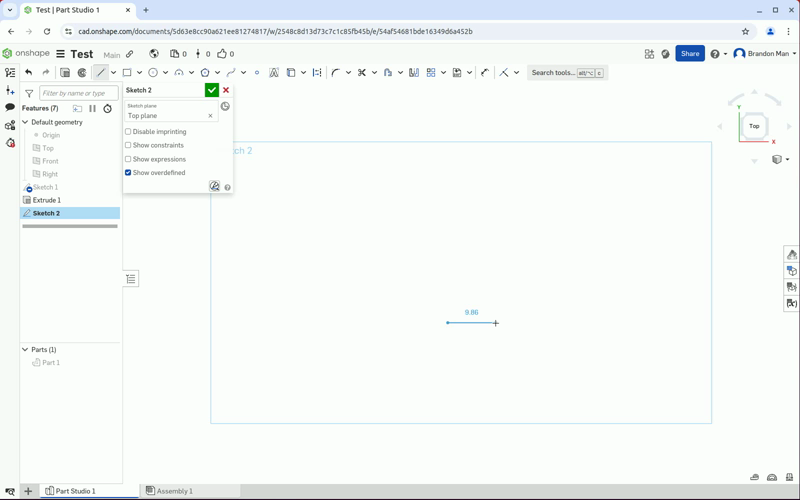
click(495, 322)
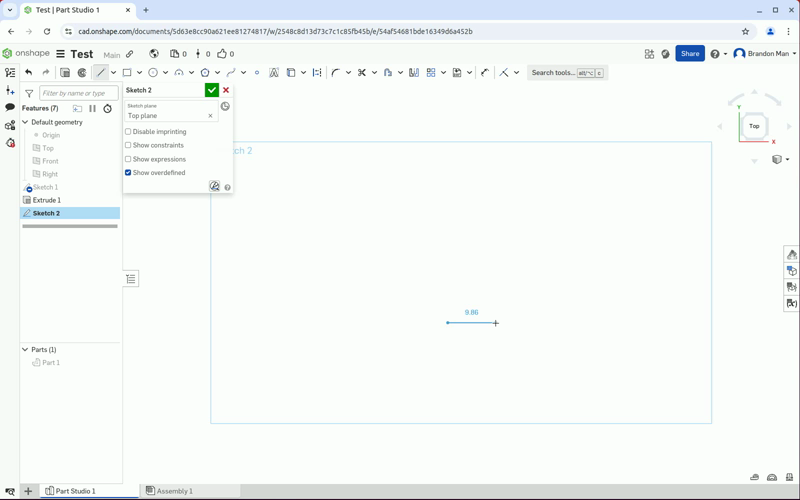
key_up(shift)
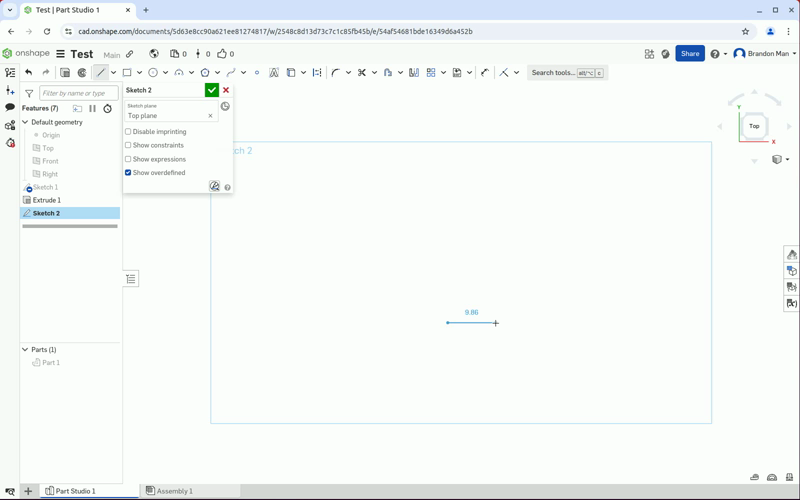
key(esc)
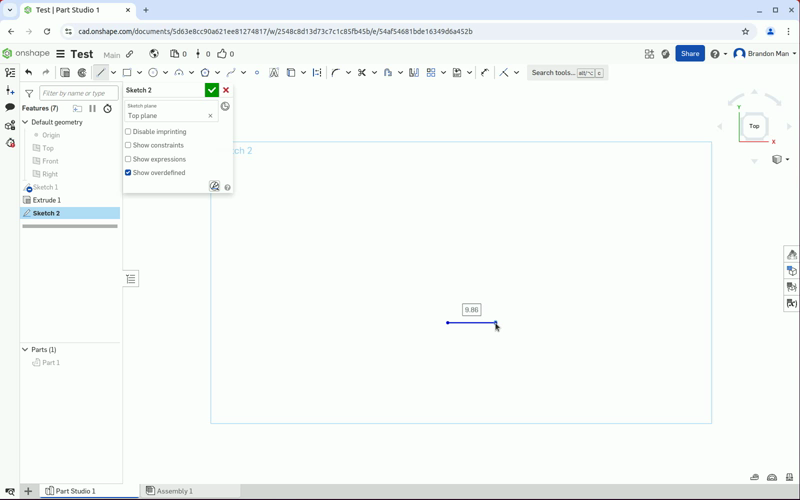
key(a)
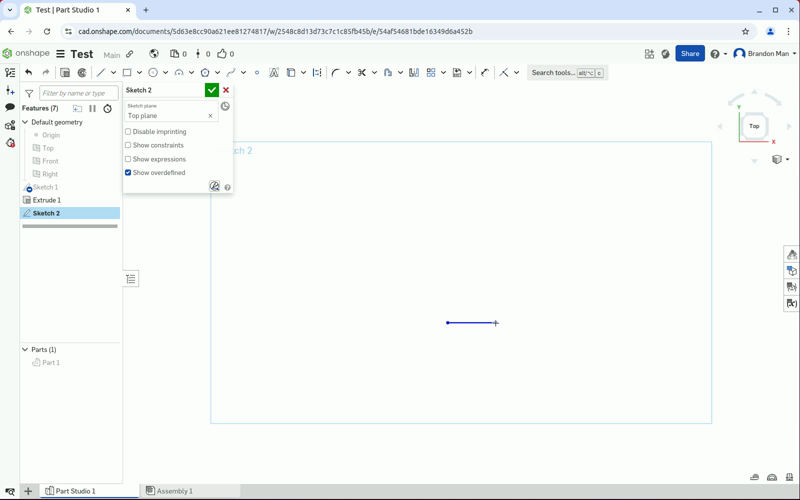
mouse_move(495, 322)
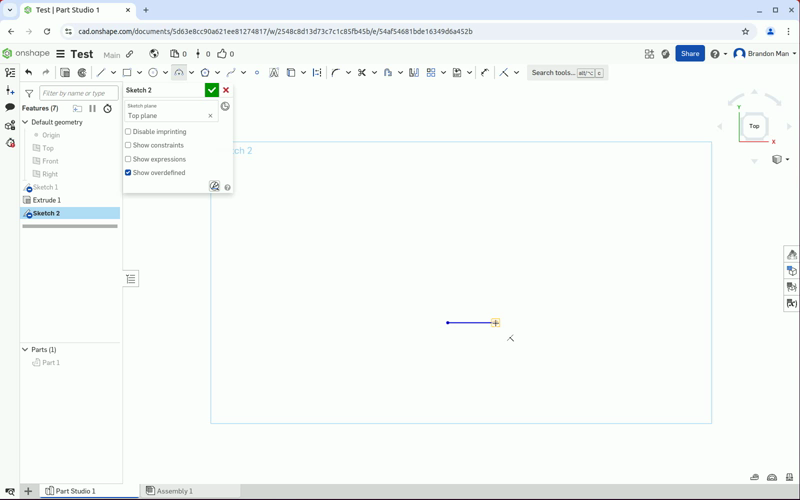
click(495, 322)
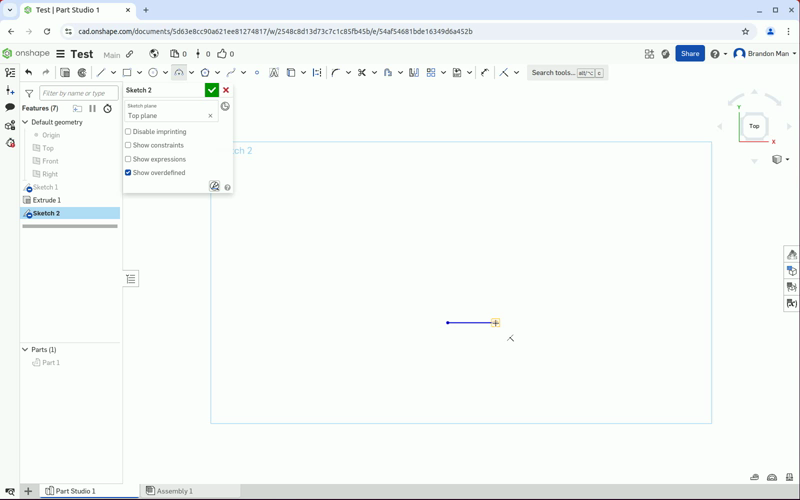
key_down(shift)
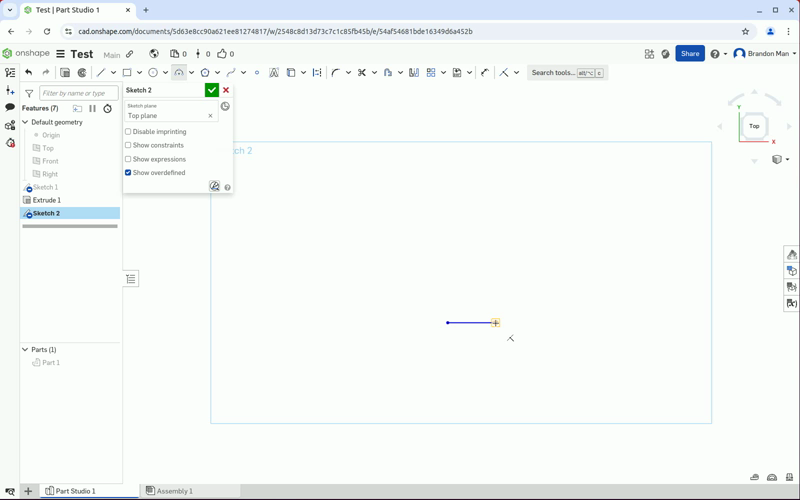
mouse_move(498, 320)
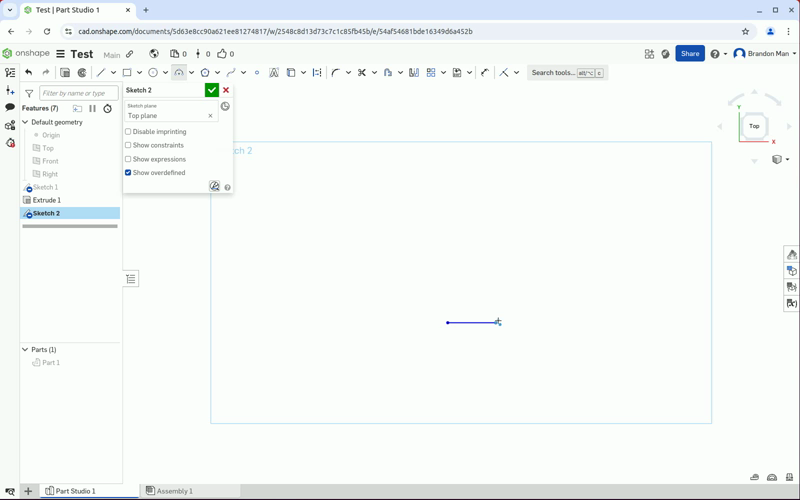
scroll(6)
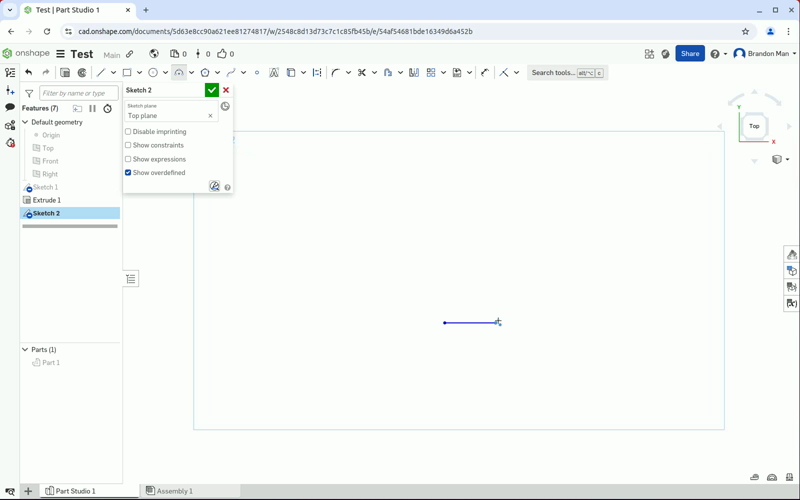
scroll(6)
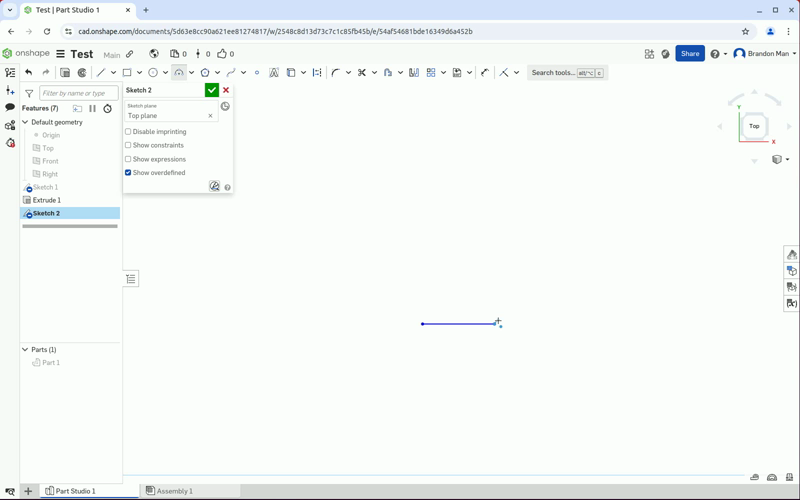
scroll(6)
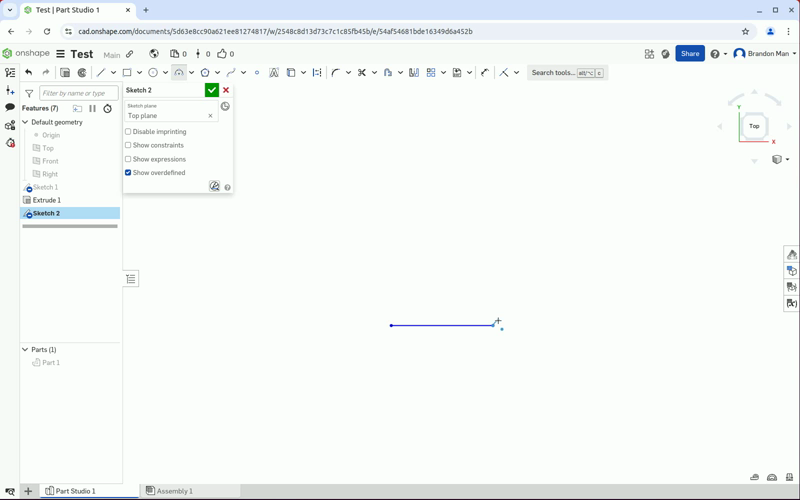
scroll(6)
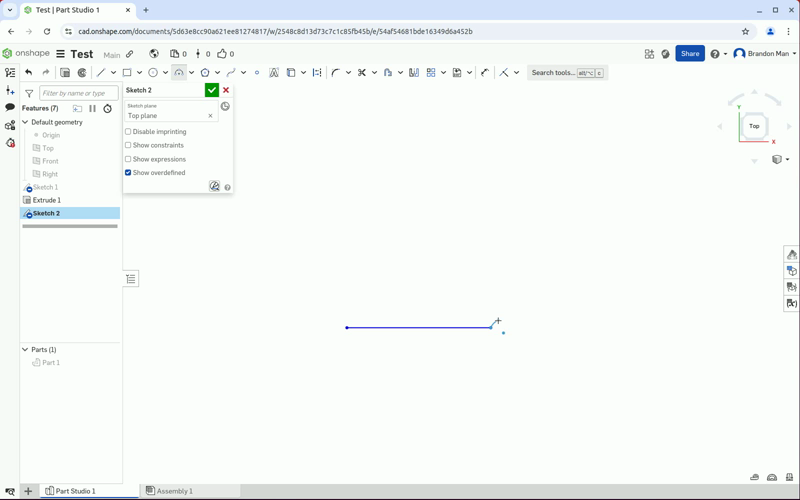
scroll(6)
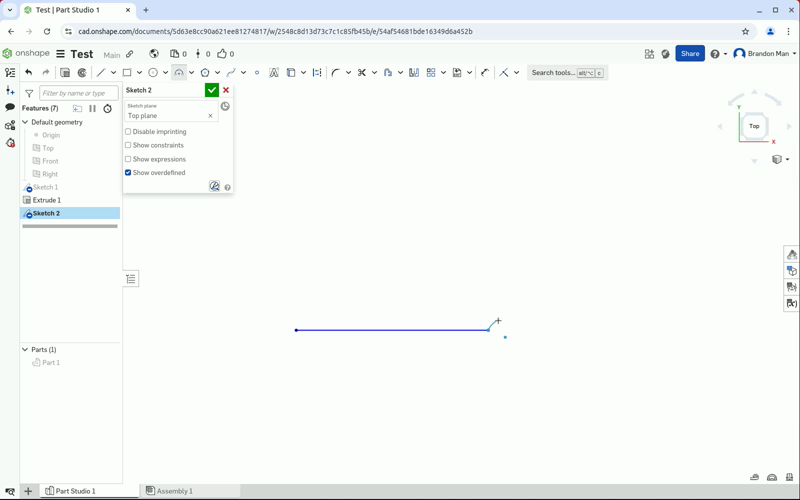
scroll(6)
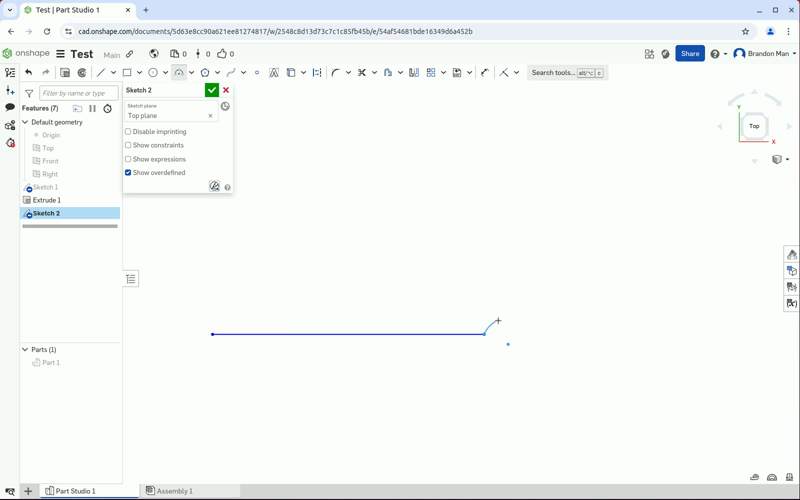
scroll(6)
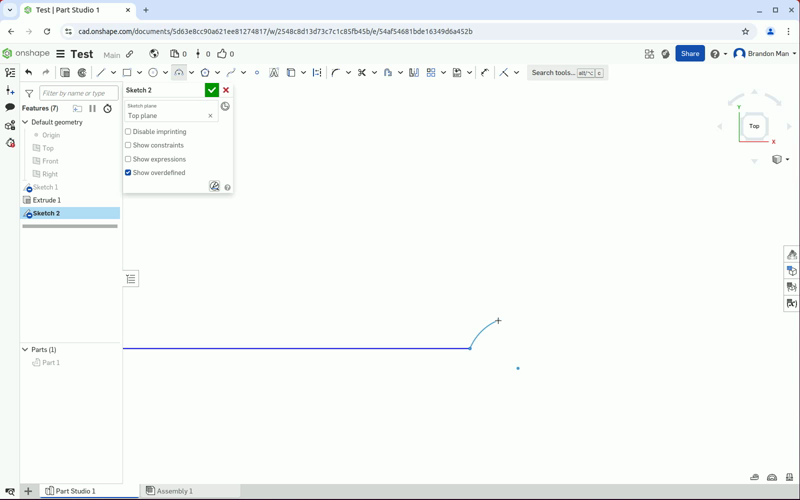
click(498, 320)
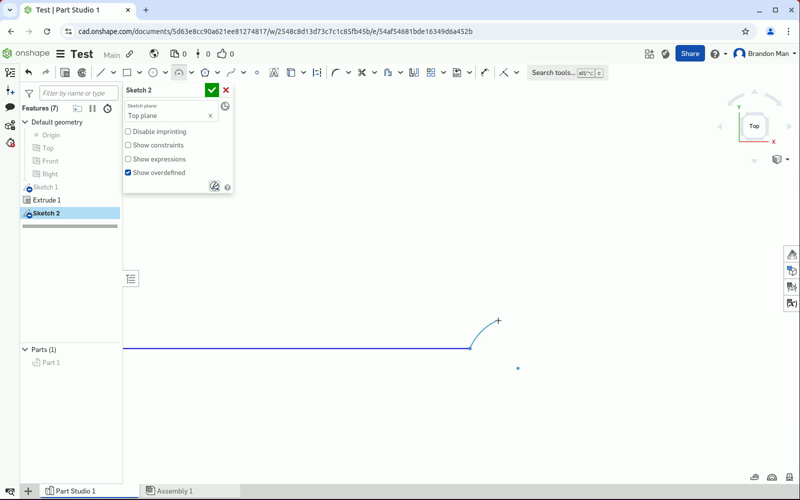
scroll(-6)
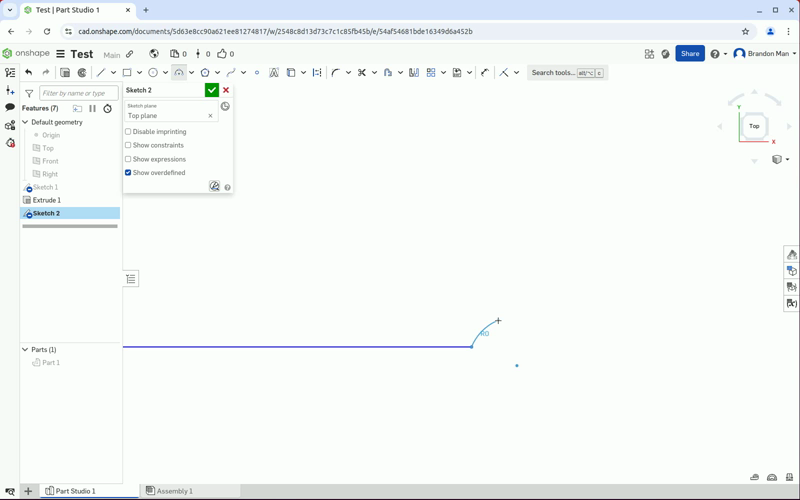
scroll(-6)
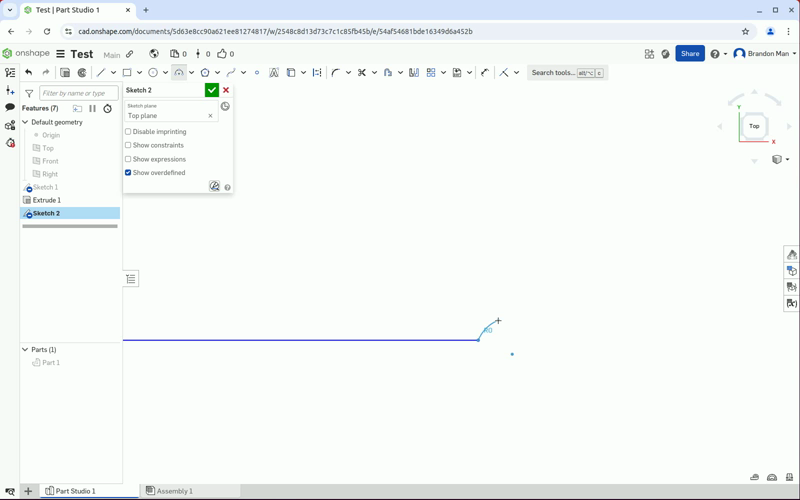
scroll(-6)
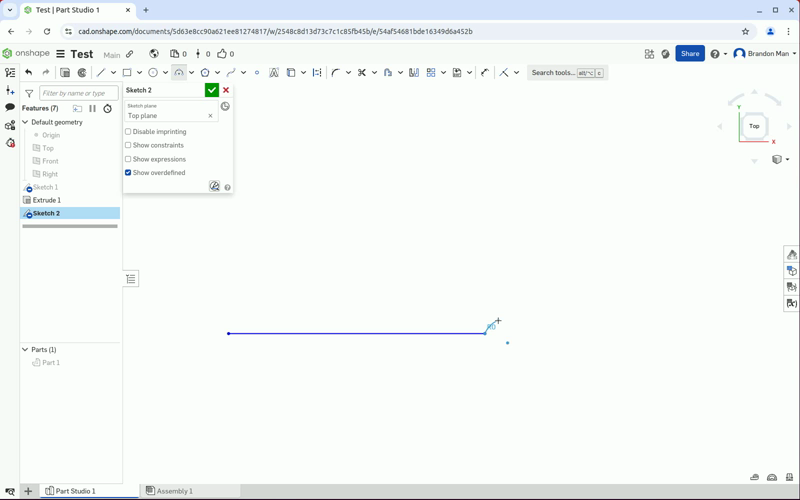
scroll(-6)
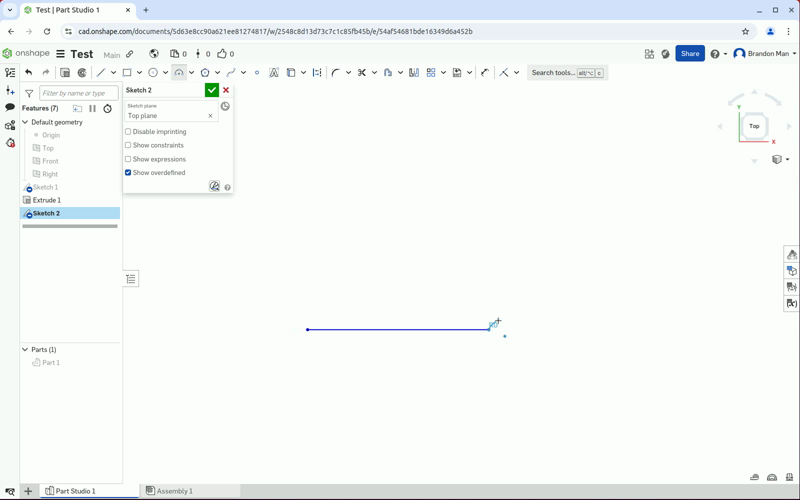
scroll(-6)
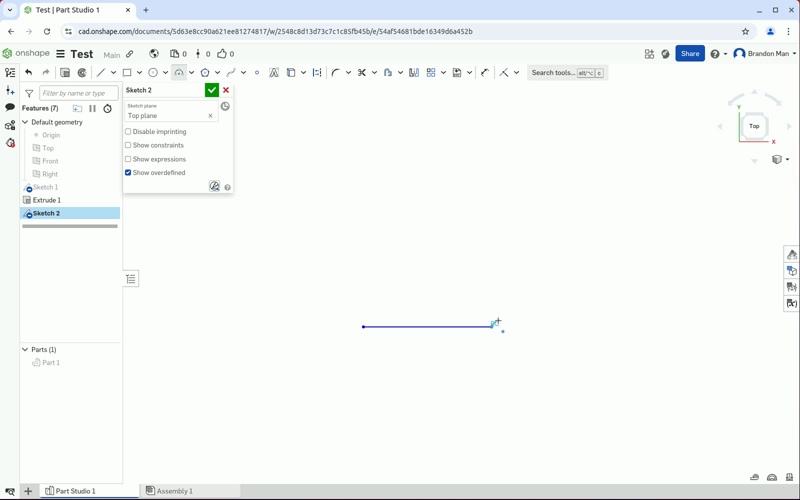
scroll(-6)
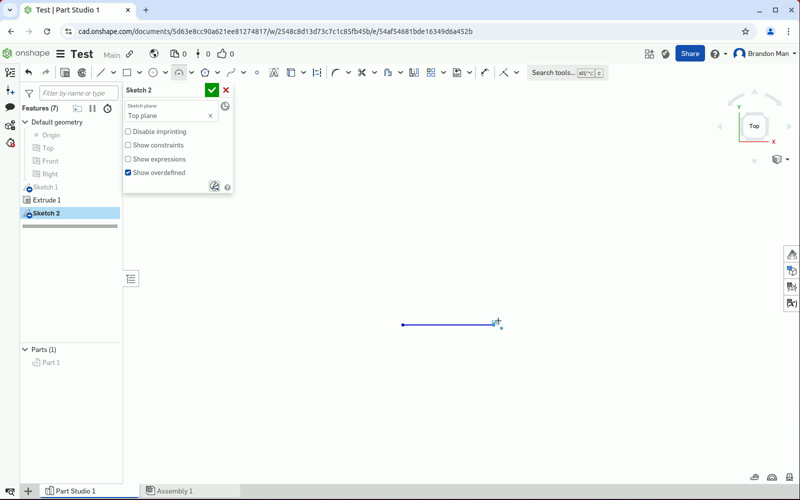
scroll(-6)
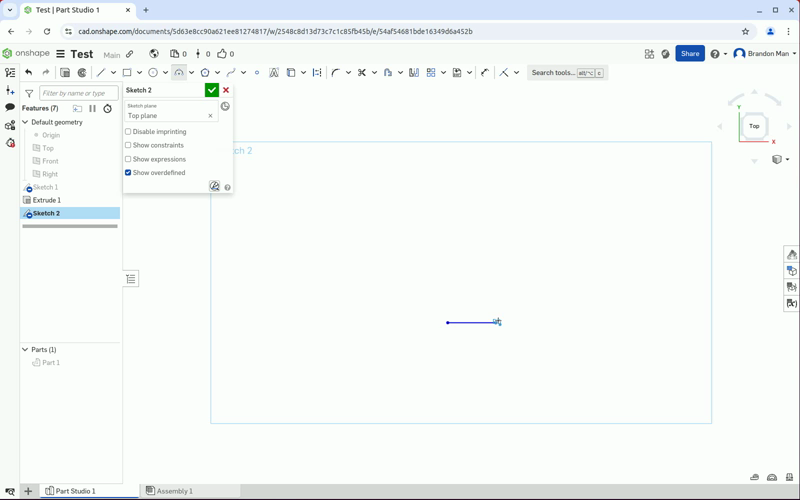
mouse_move(497, 321)
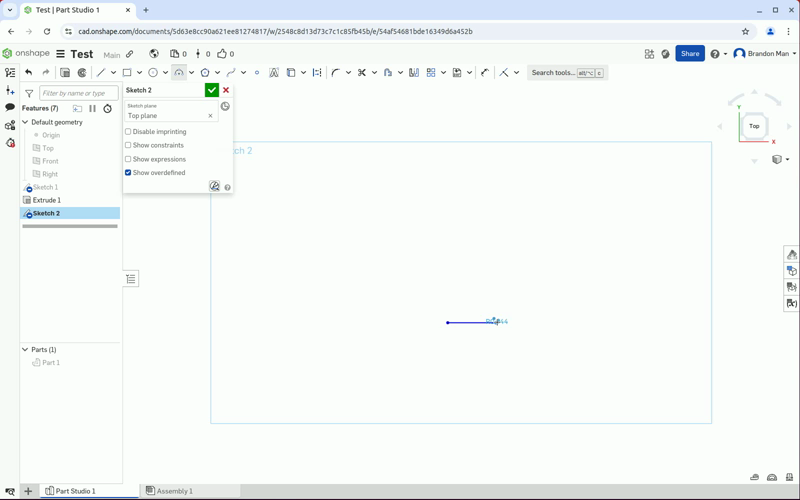
scroll(6)
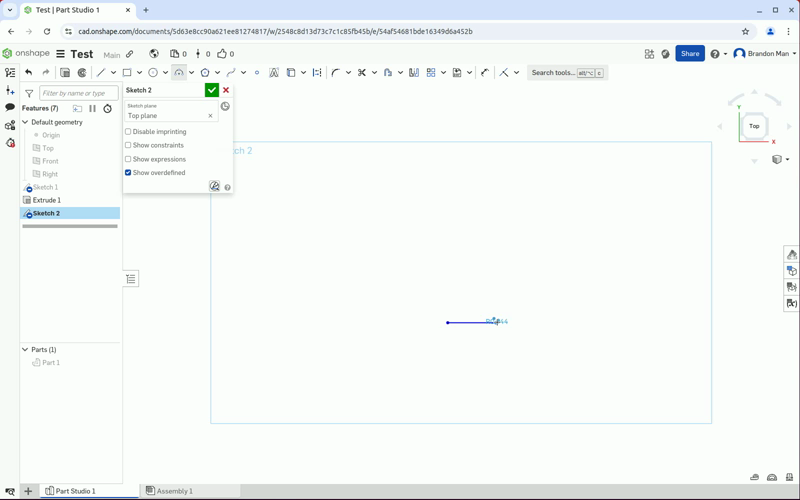
scroll(6)
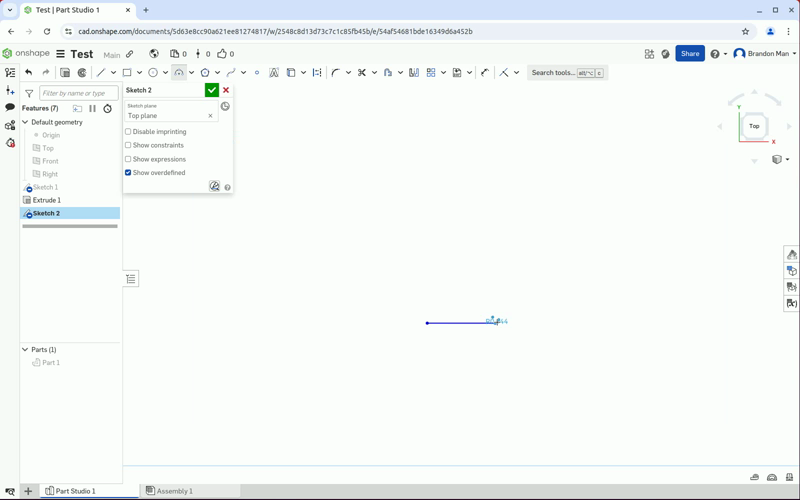
scroll(6)
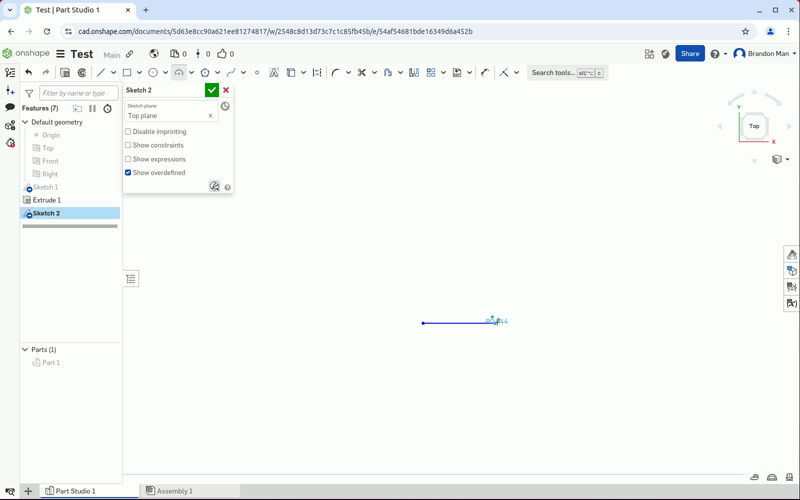
scroll(6)
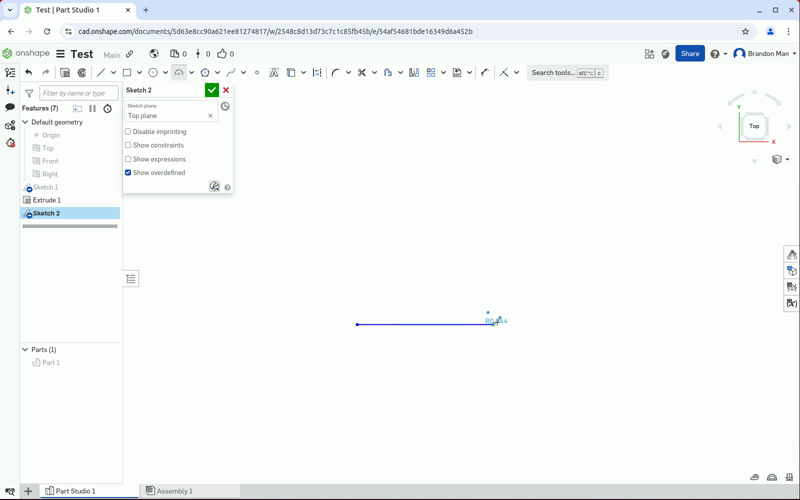
scroll(6)
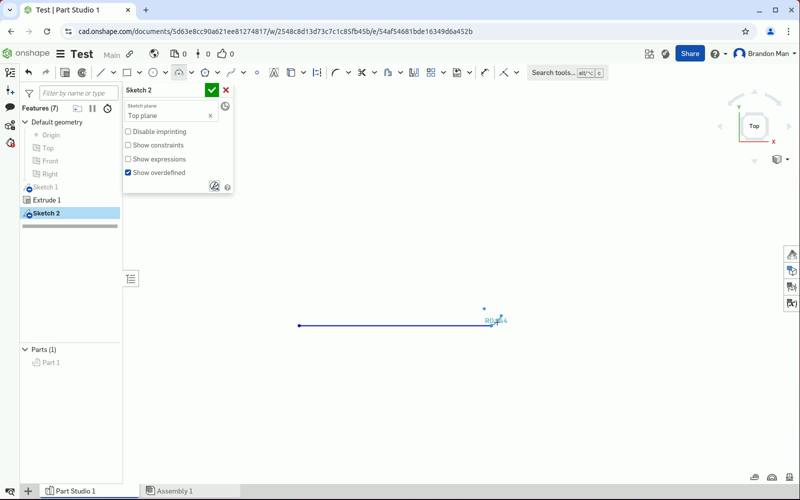
scroll(6)
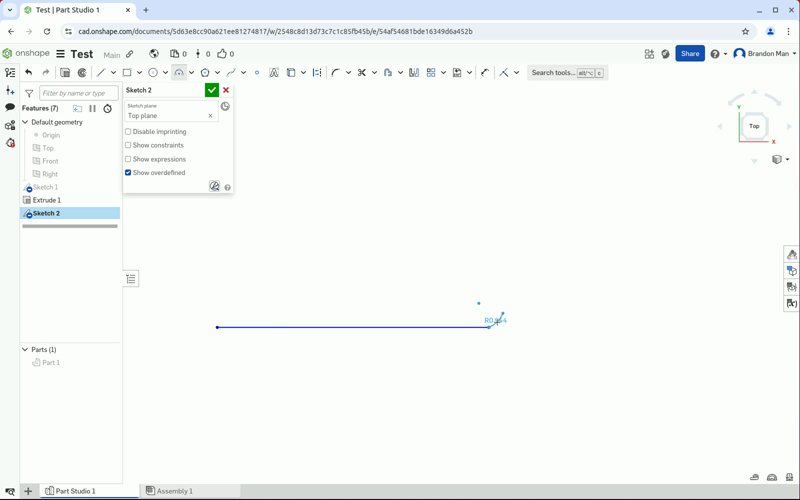
scroll(6)
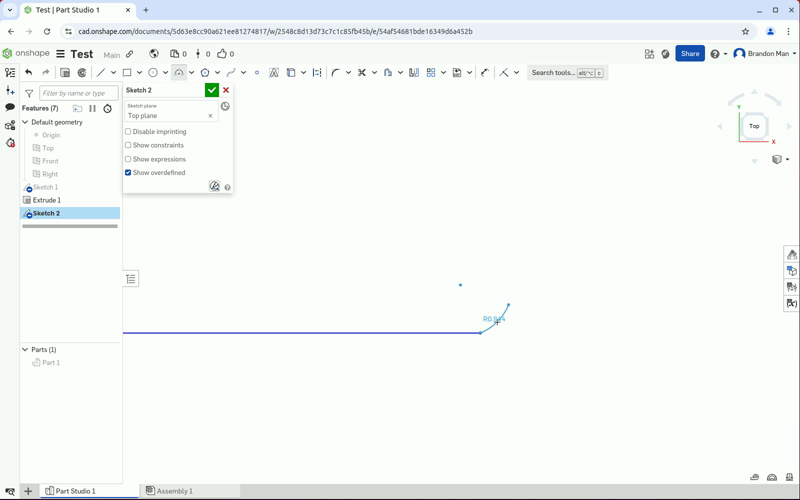
click(497, 321)
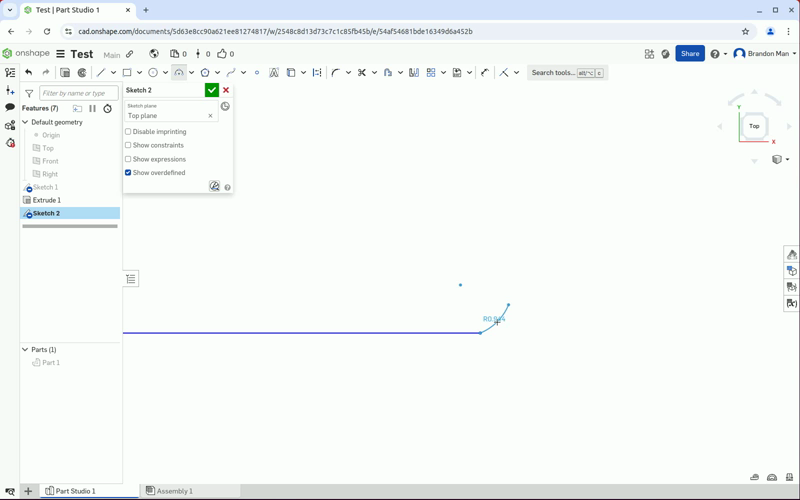
scroll(-6)
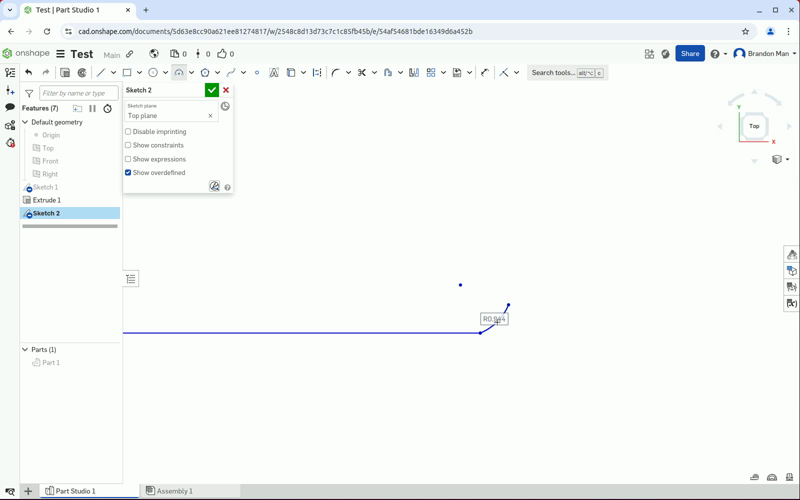
scroll(-6)
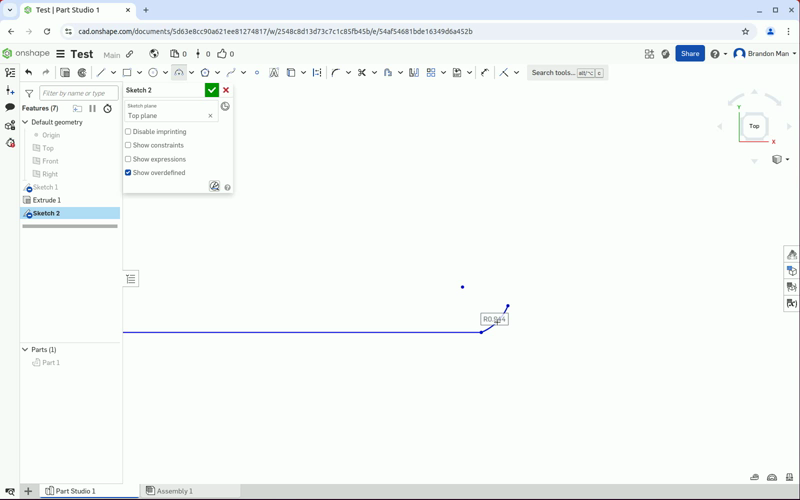
scroll(-6)
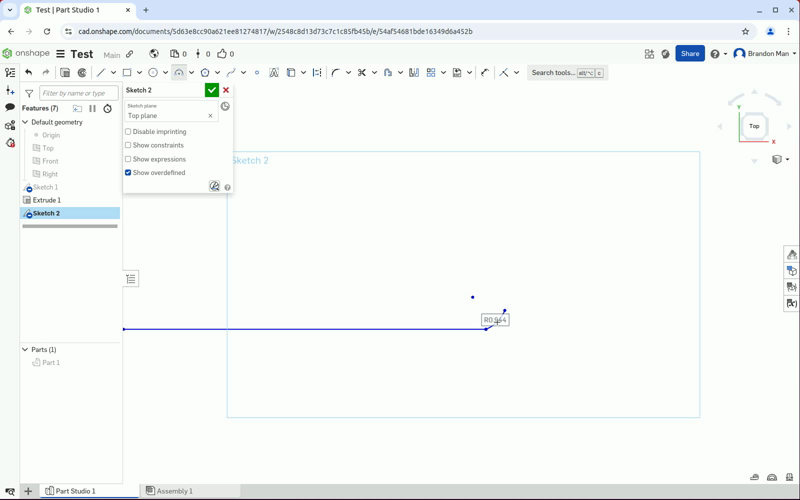
scroll(-6)
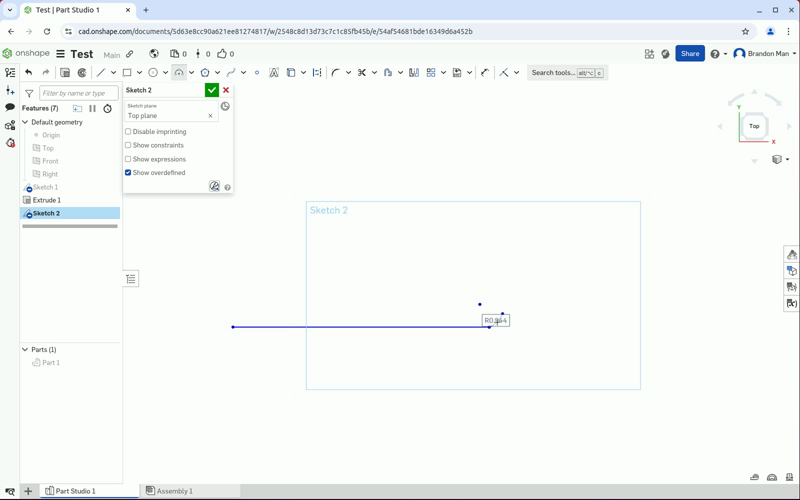
scroll(-6)
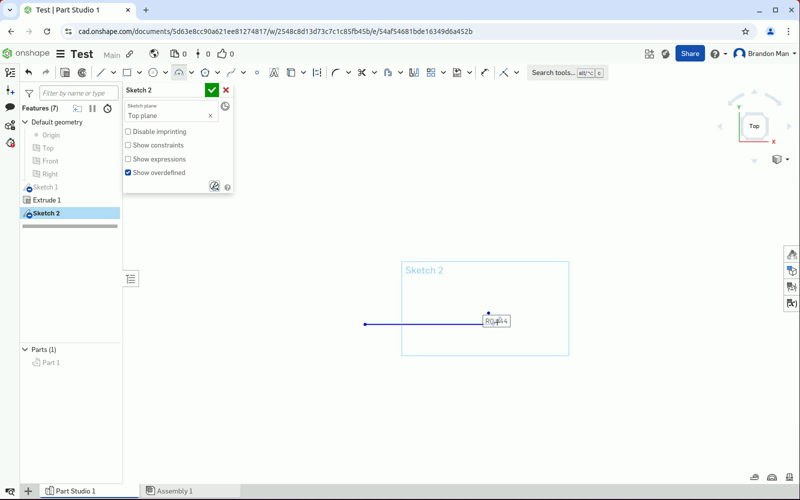
scroll(-6)
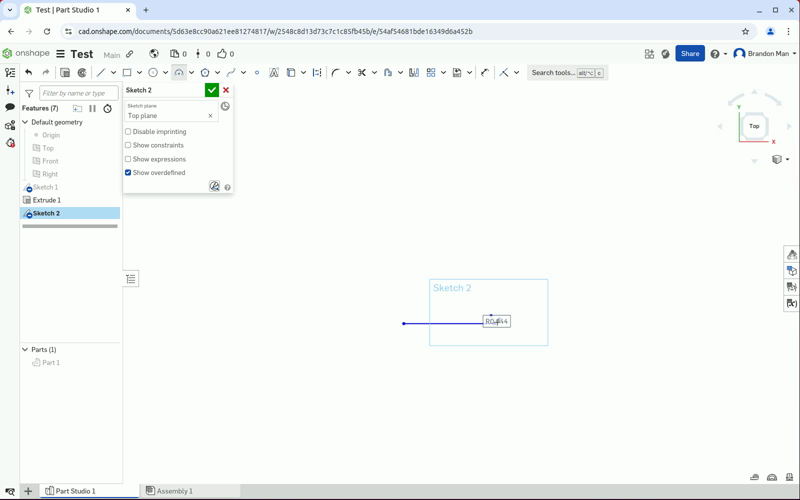
scroll(-6)
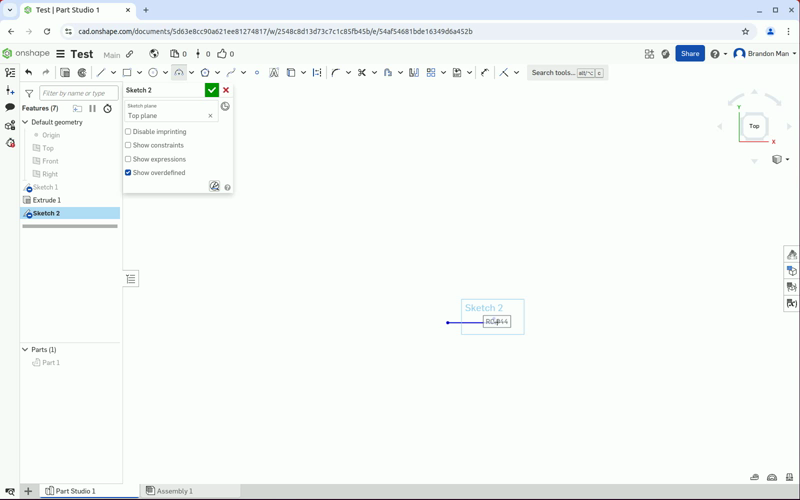
key_up(shift)
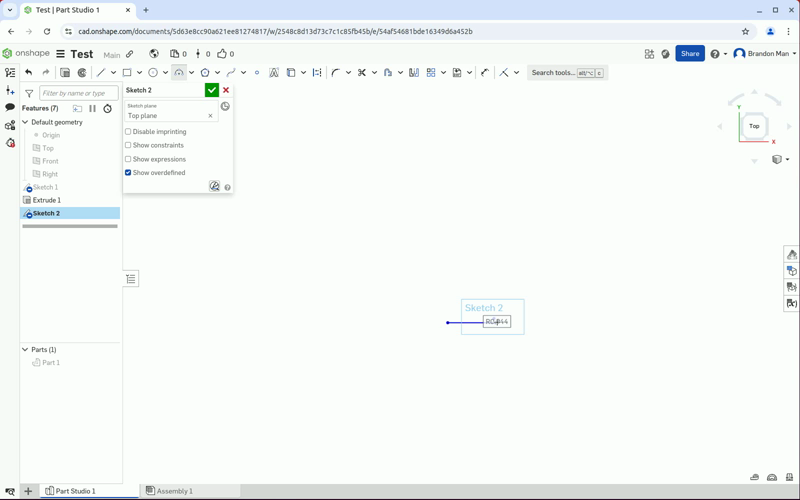
key(esc)
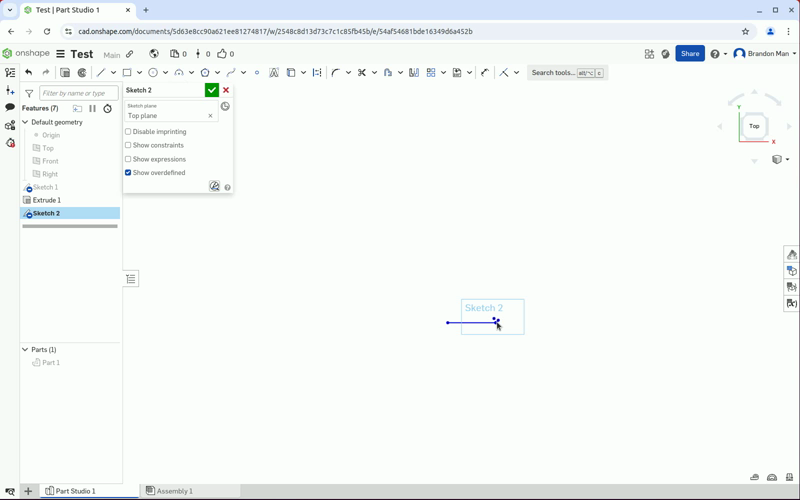
key(l)
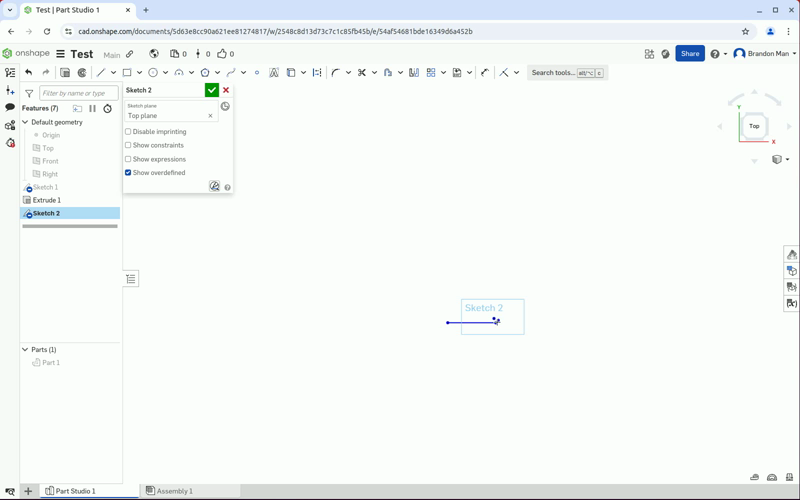
mouse_move(498, 320)
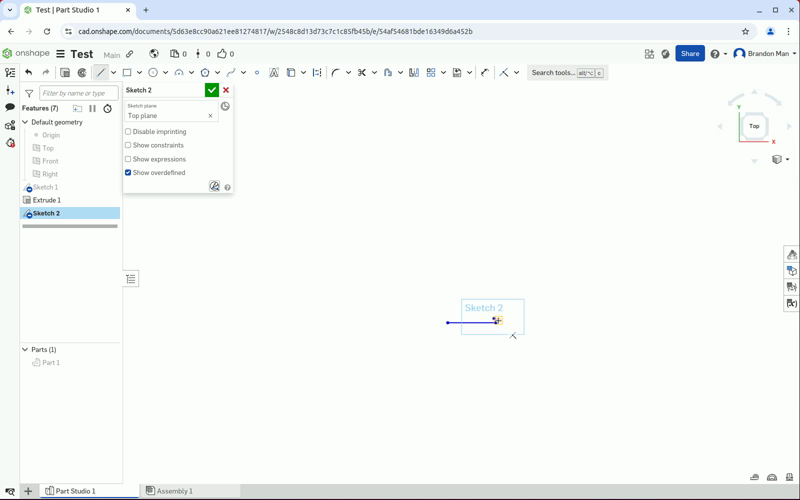
scroll(6)
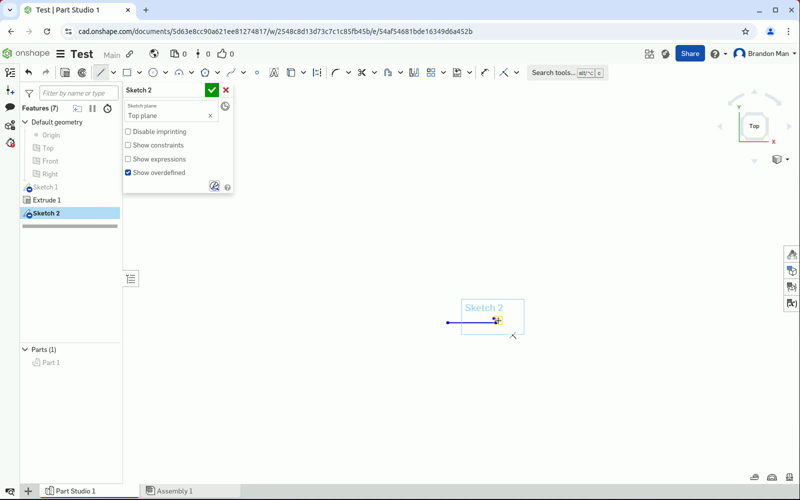
scroll(6)
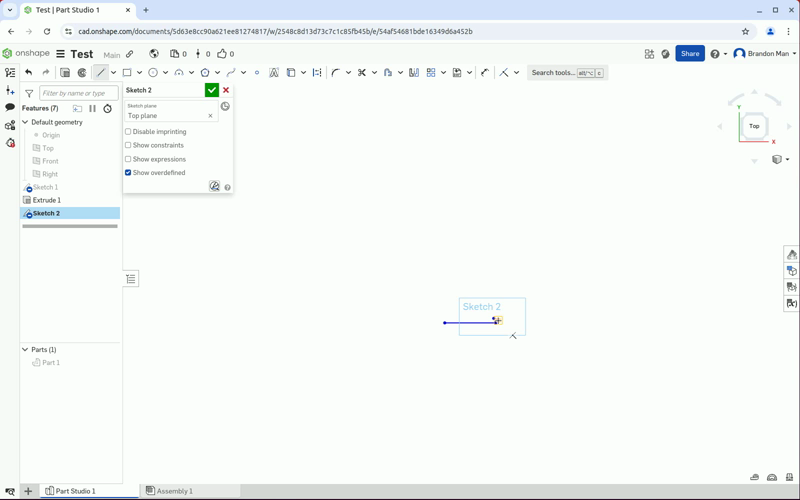
scroll(6)
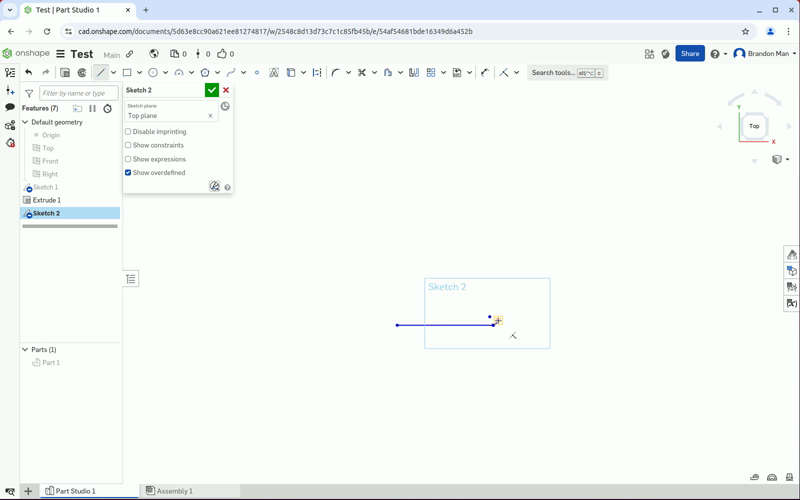
scroll(6)
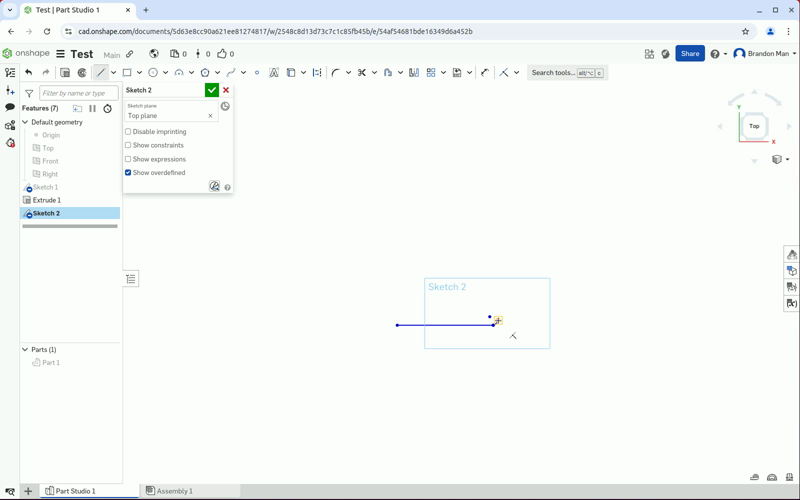
scroll(6)
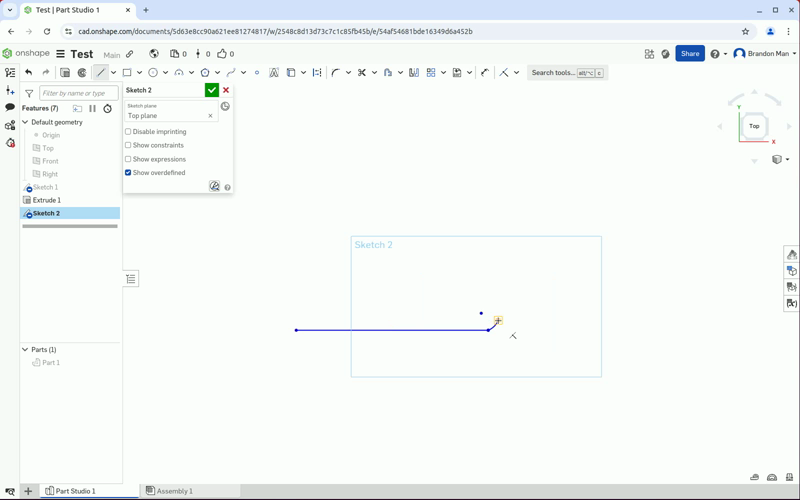
scroll(6)
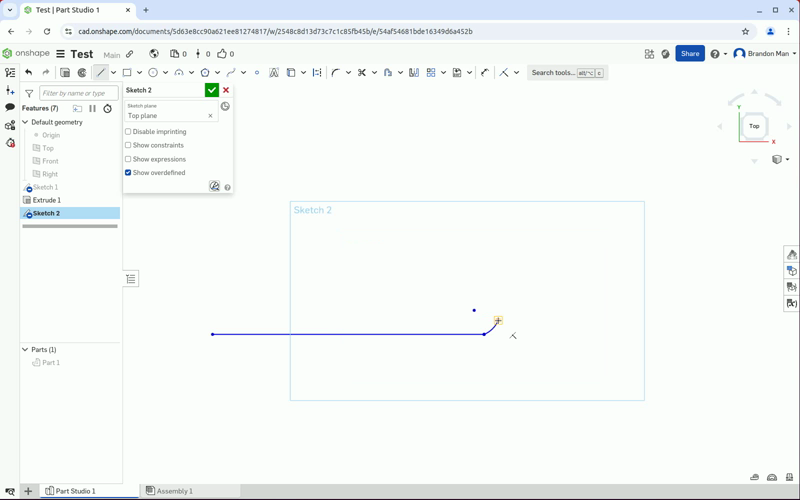
scroll(6)
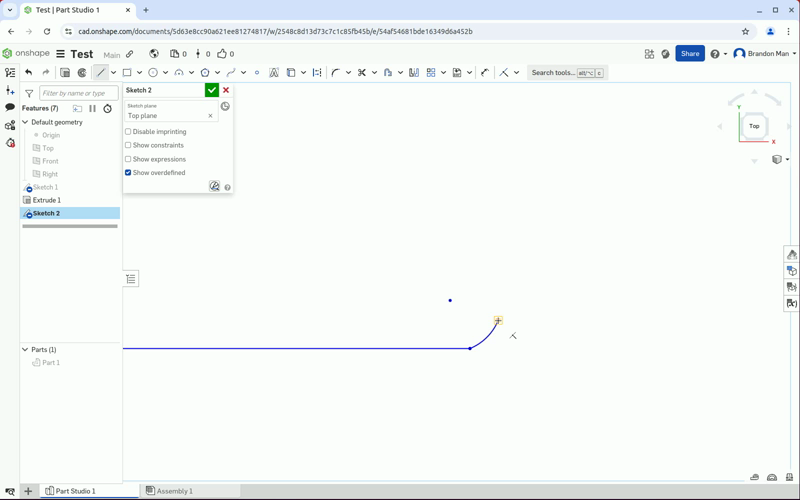
click(498, 320)
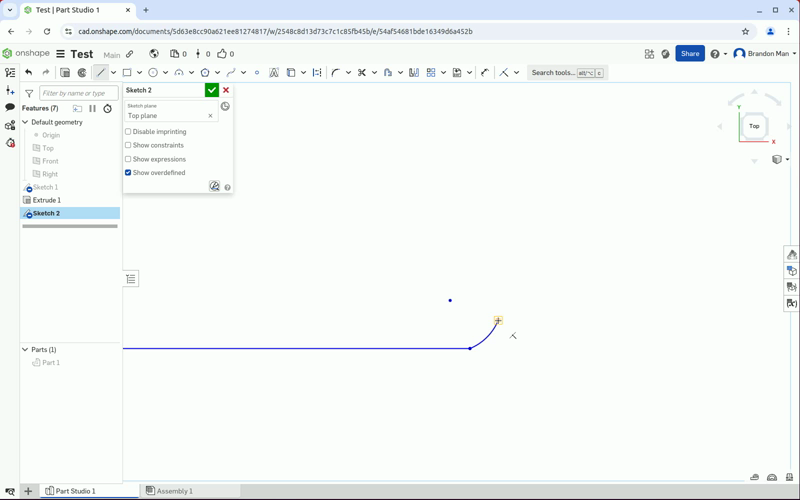
scroll(-6)
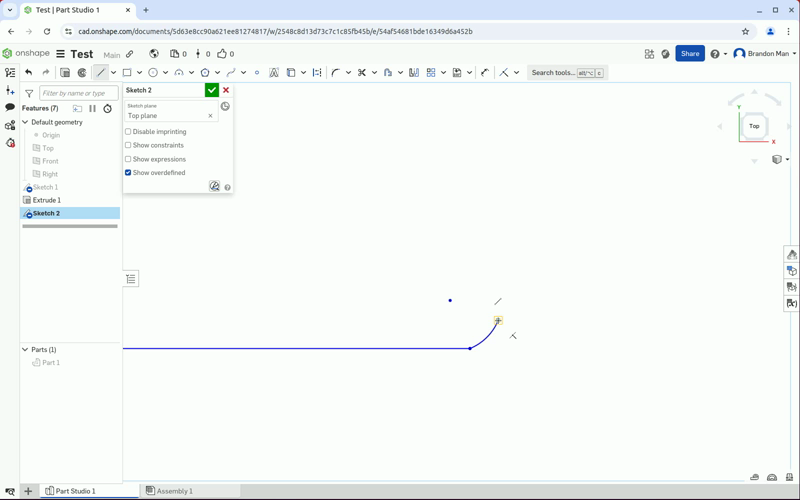
scroll(-6)
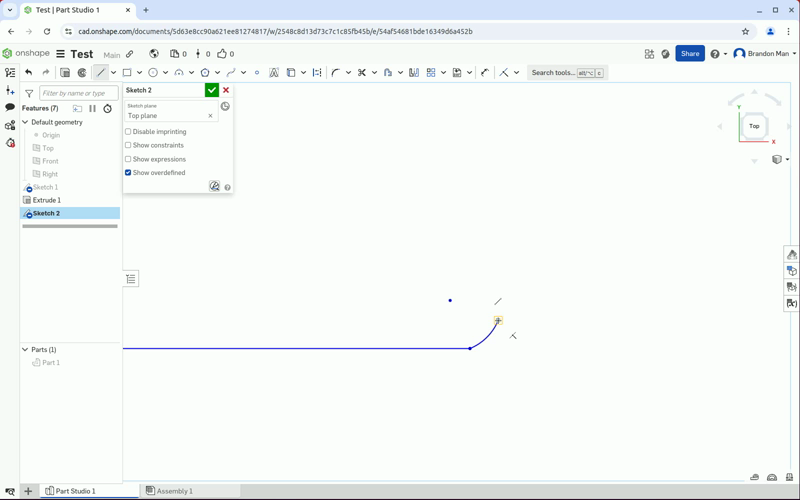
scroll(-6)
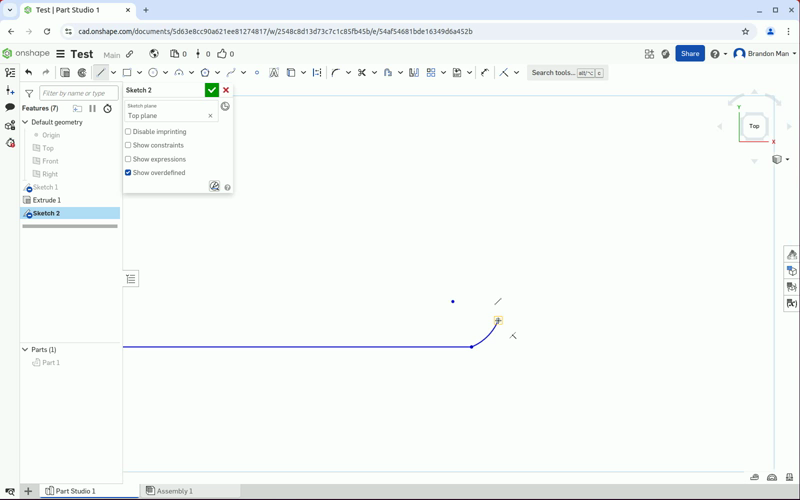
scroll(-6)
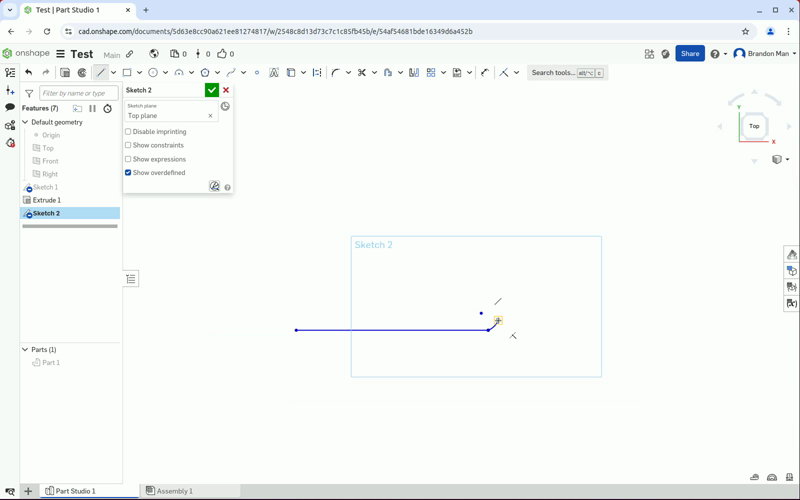
scroll(-6)
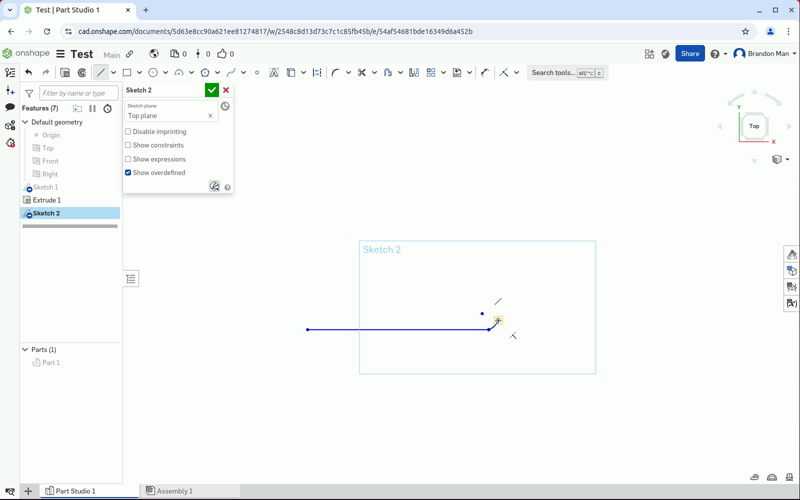
scroll(-6)
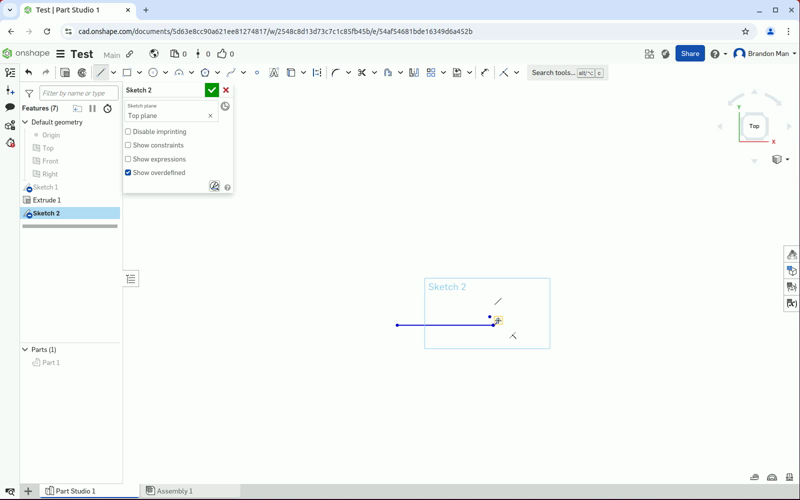
scroll(-6)
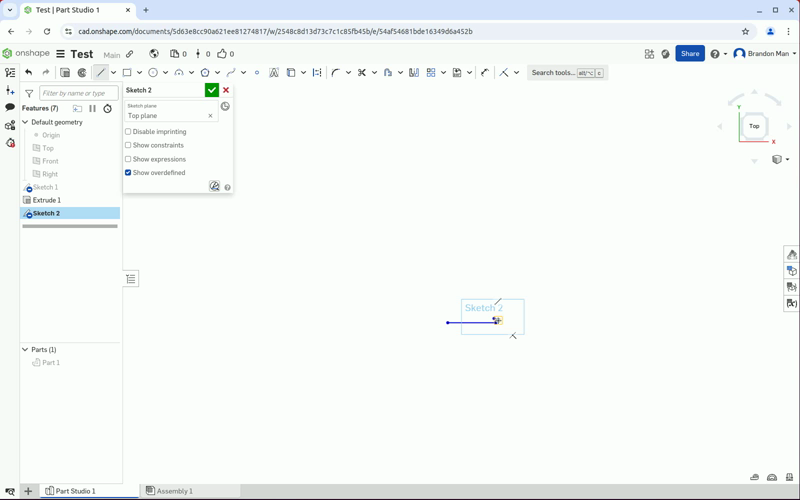
key_down(shift)
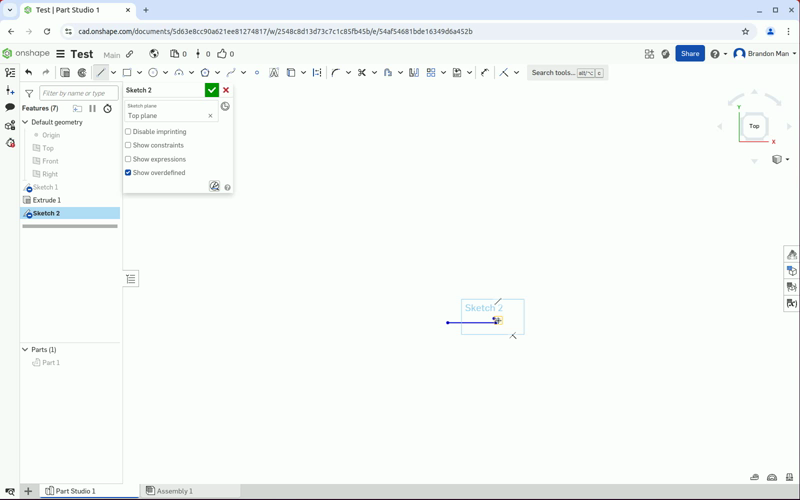
mouse_move(498, 245)
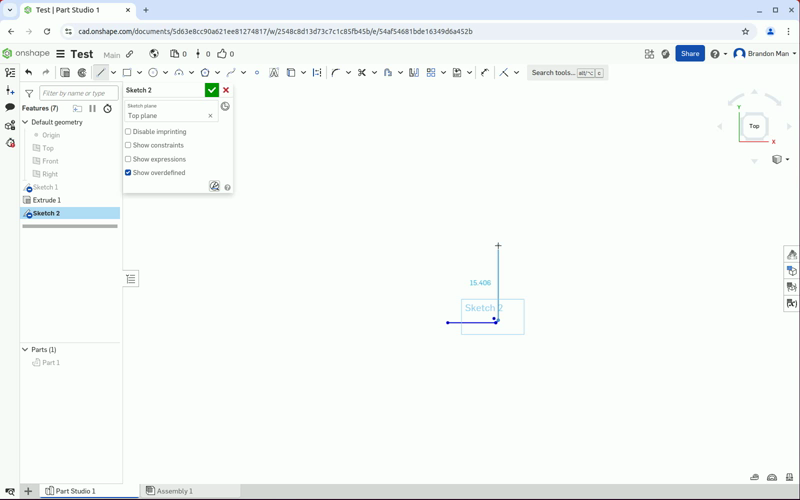
click(498, 245)
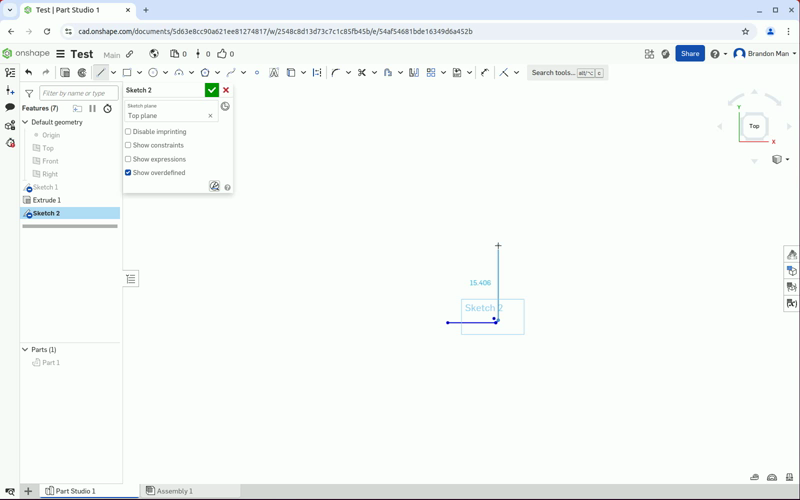
key_up(shift)
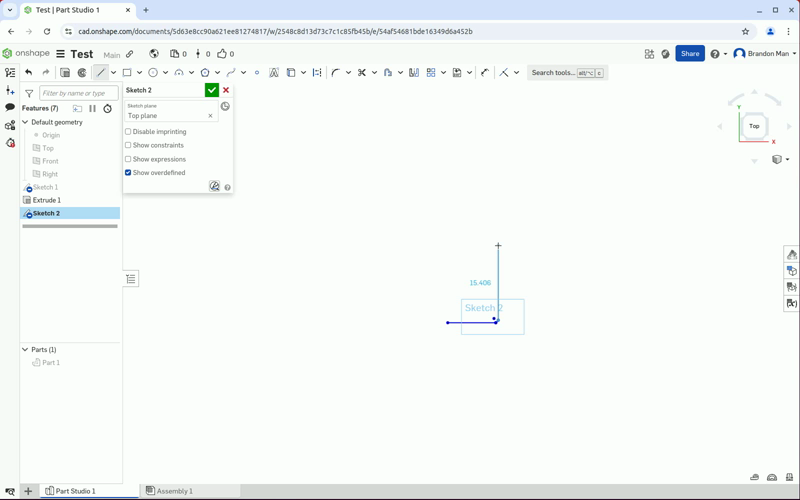
key(esc)
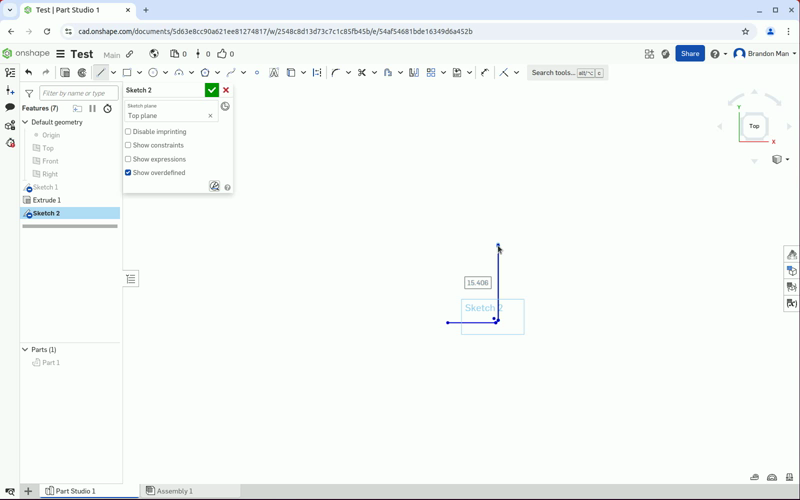
key(a)
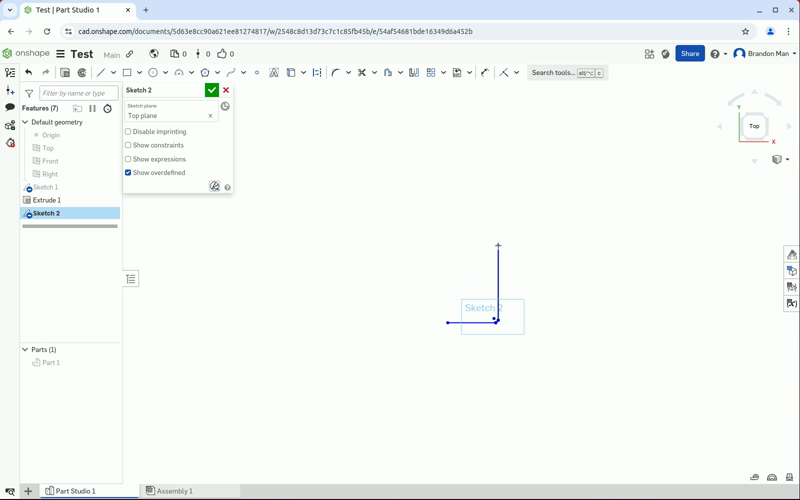
mouse_move(498, 245)
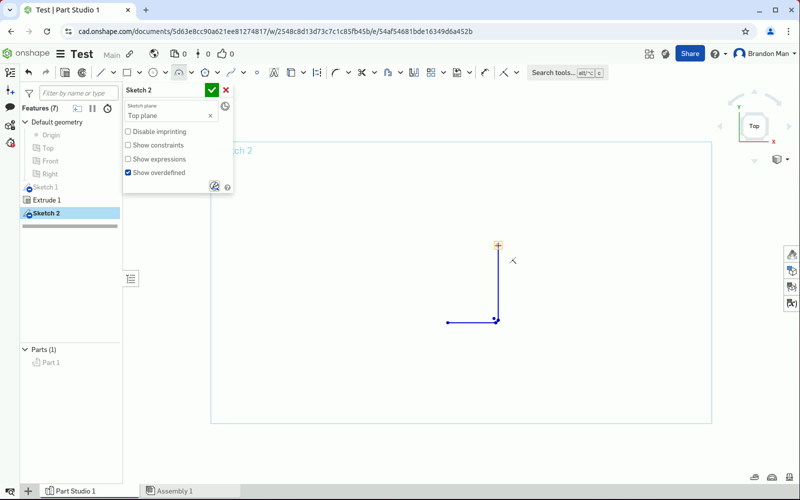
click(498, 245)
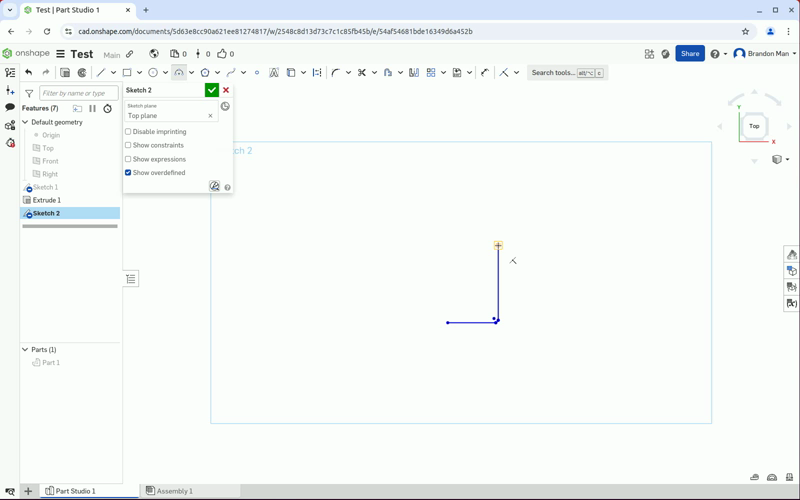
key_down(shift)
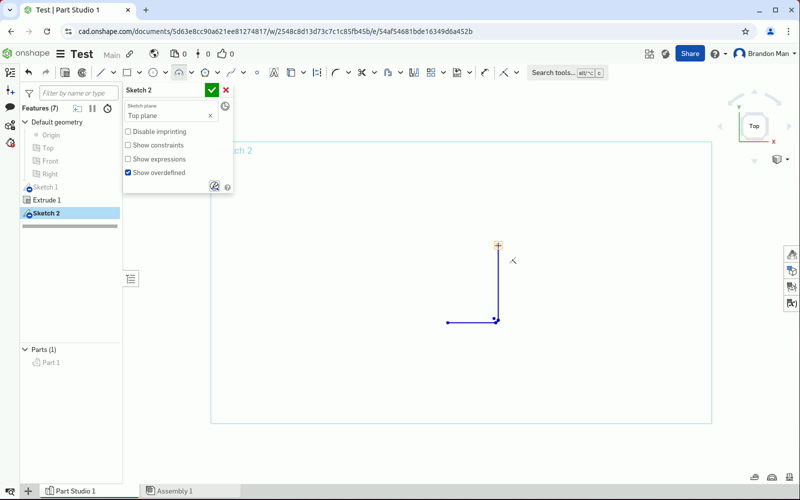
mouse_move(495, 242)
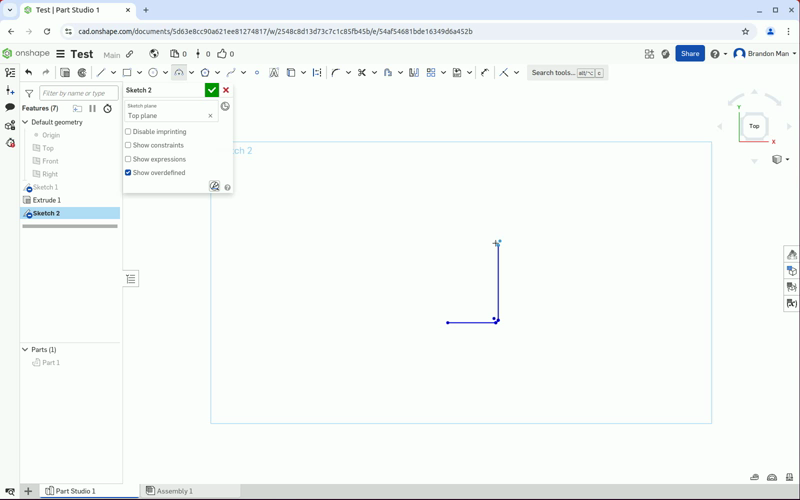
scroll(6)
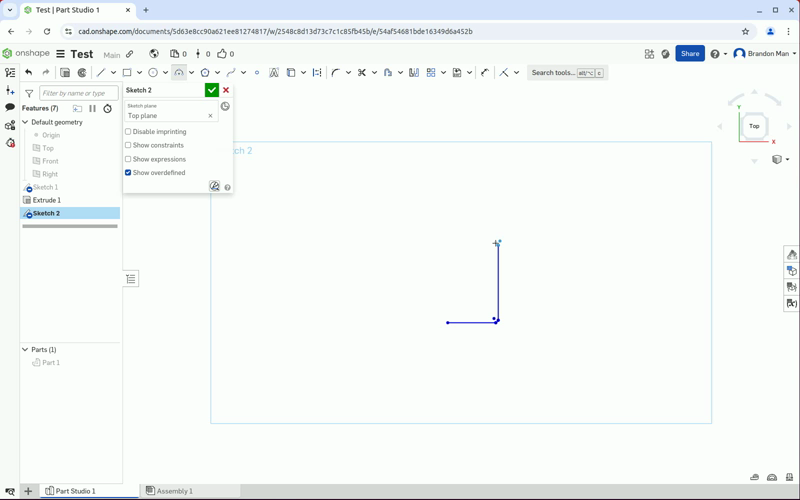
scroll(6)
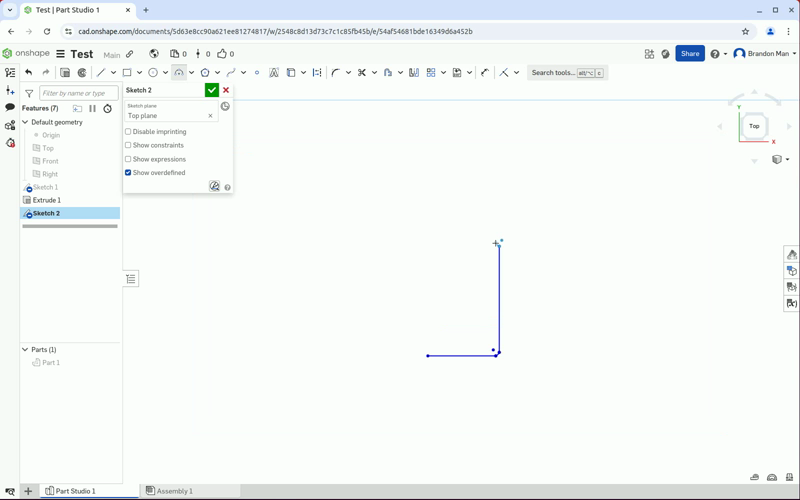
scroll(6)
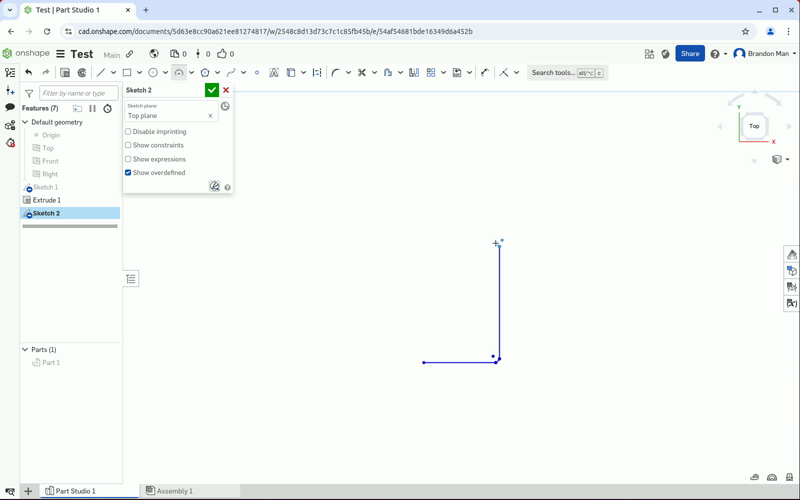
scroll(6)
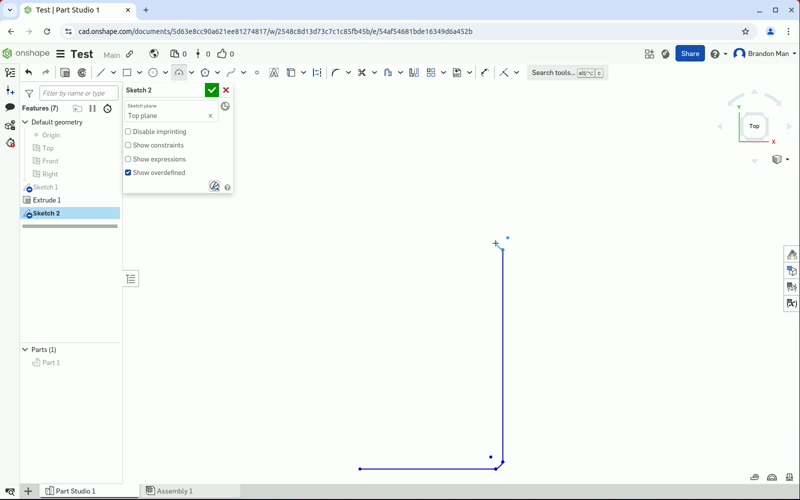
scroll(6)
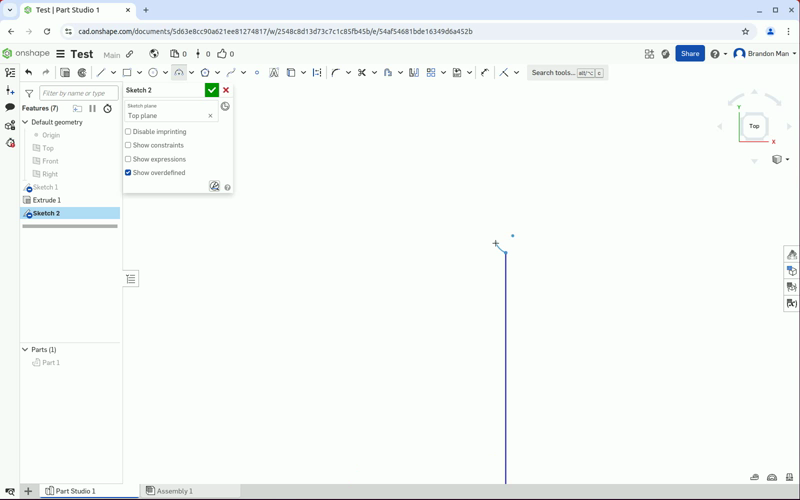
scroll(6)
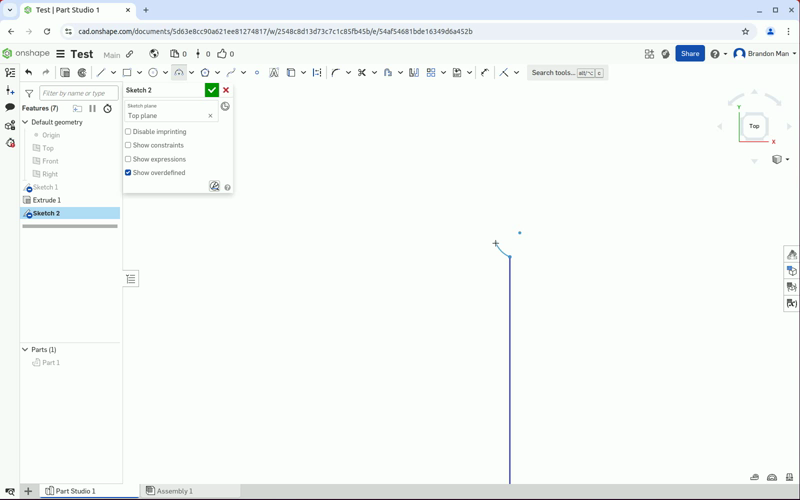
scroll(6)
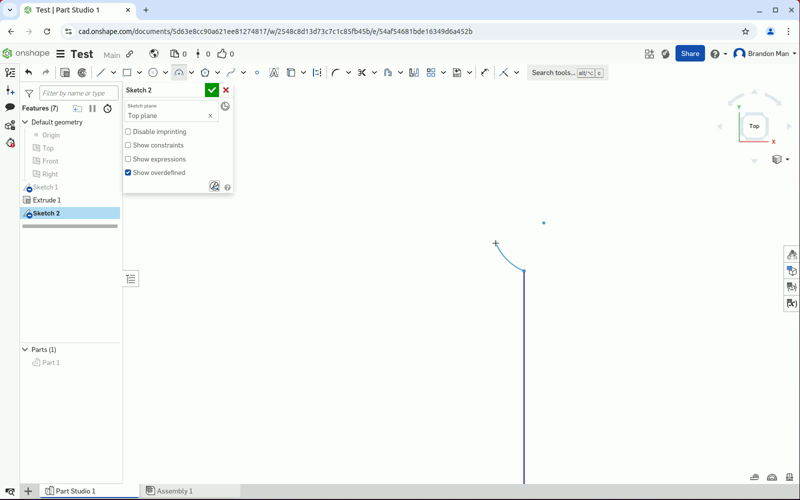
click(495, 242)
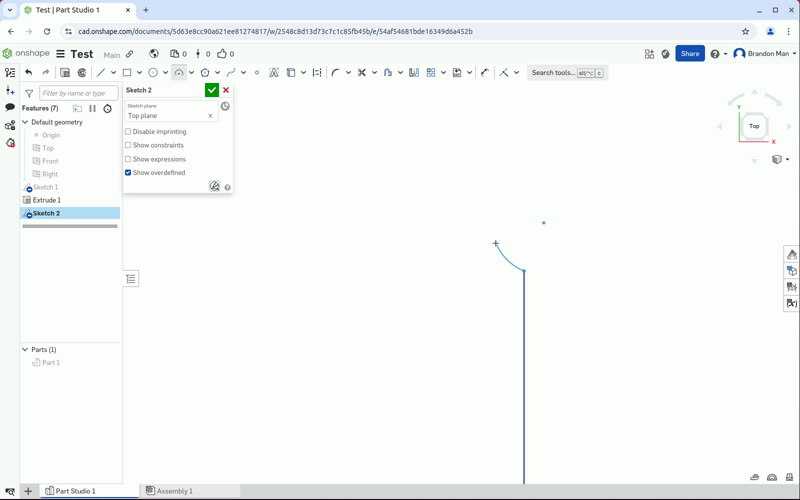
scroll(-6)
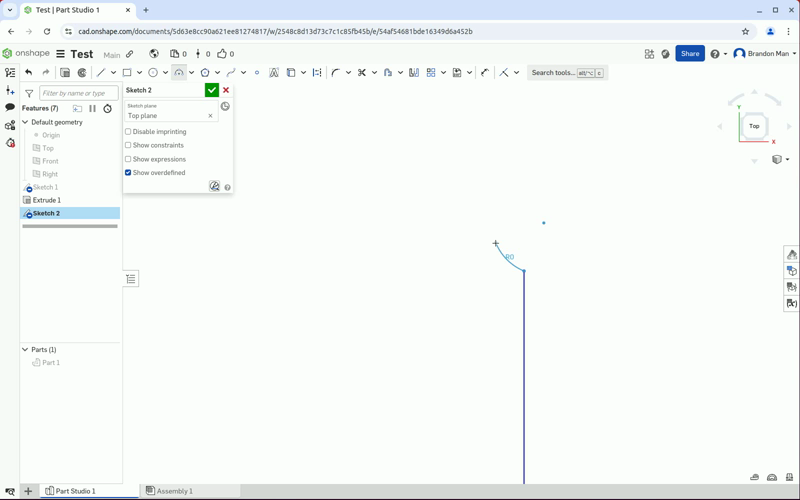
scroll(-6)
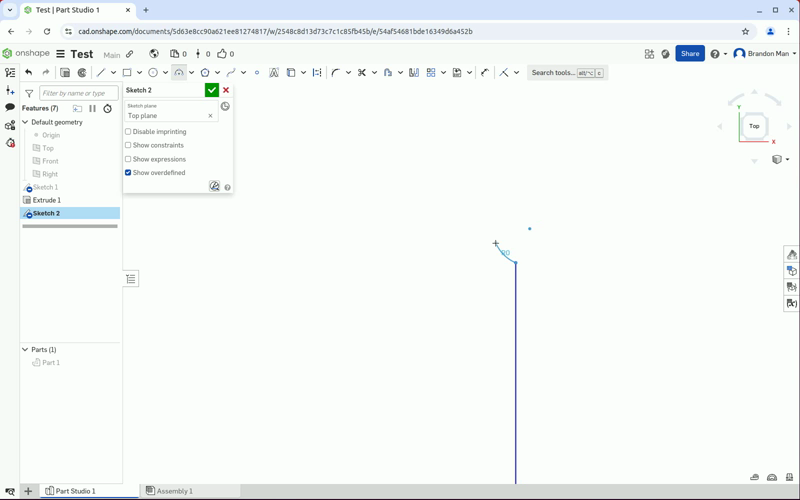
scroll(-6)
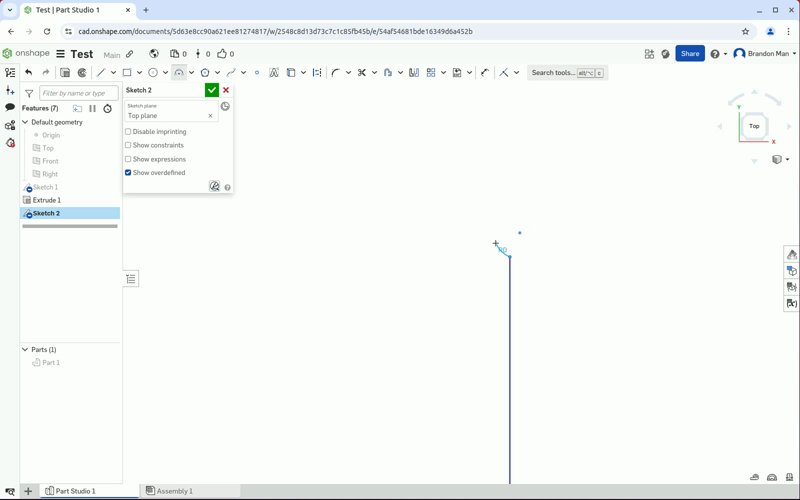
scroll(-6)
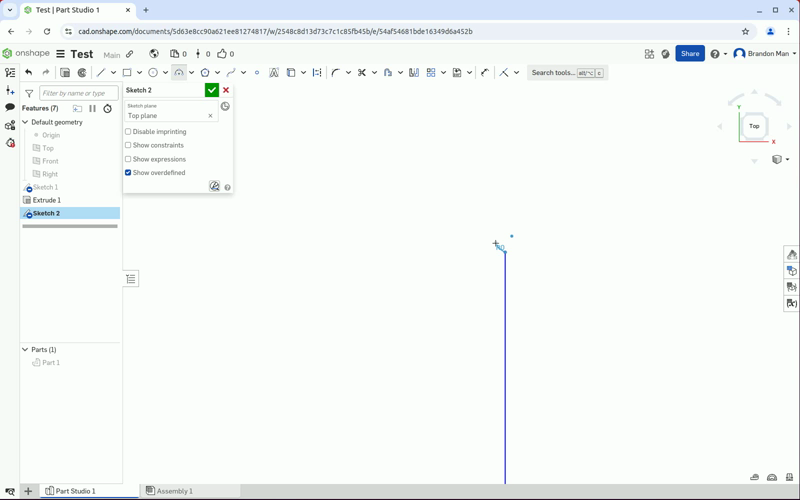
scroll(-6)
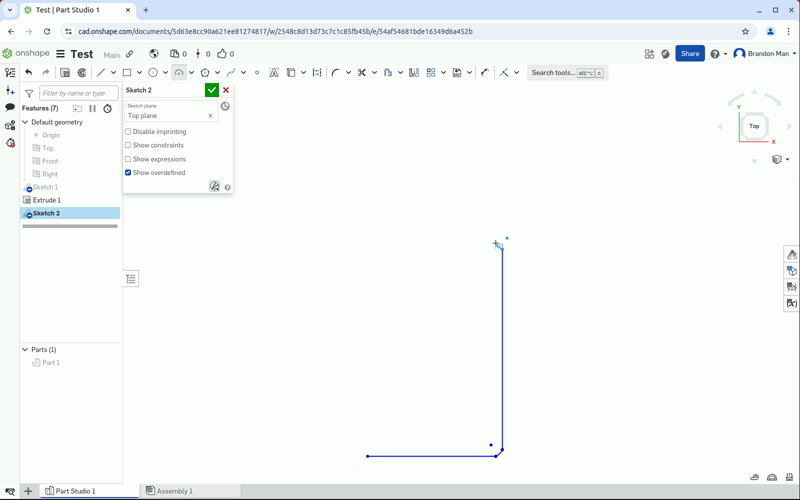
scroll(-6)
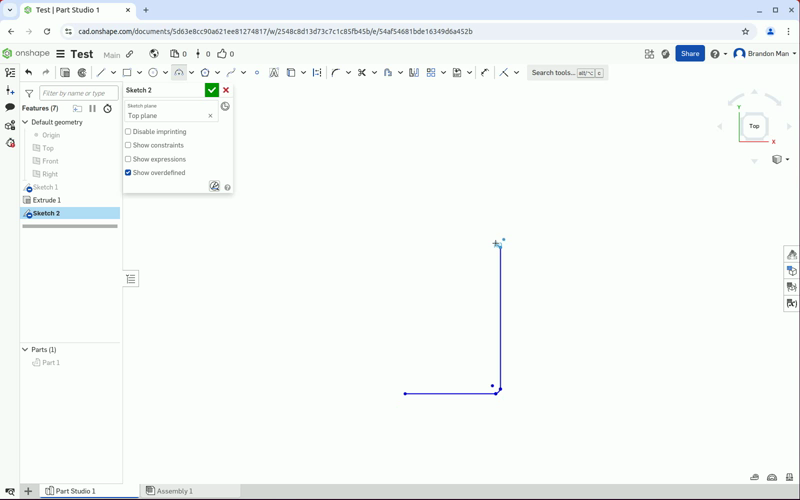
scroll(-6)
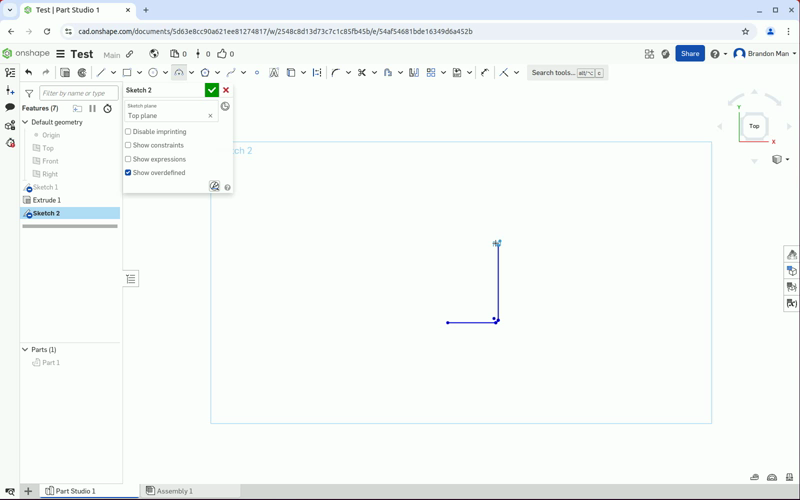
mouse_move(497, 243)
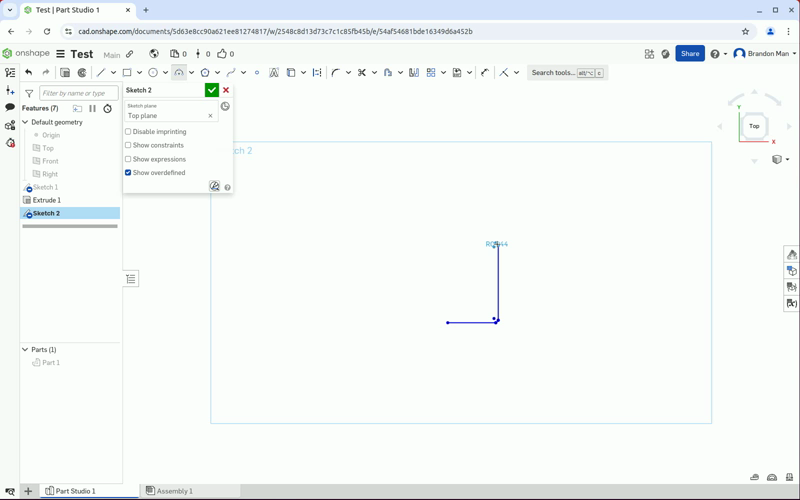
scroll(6)
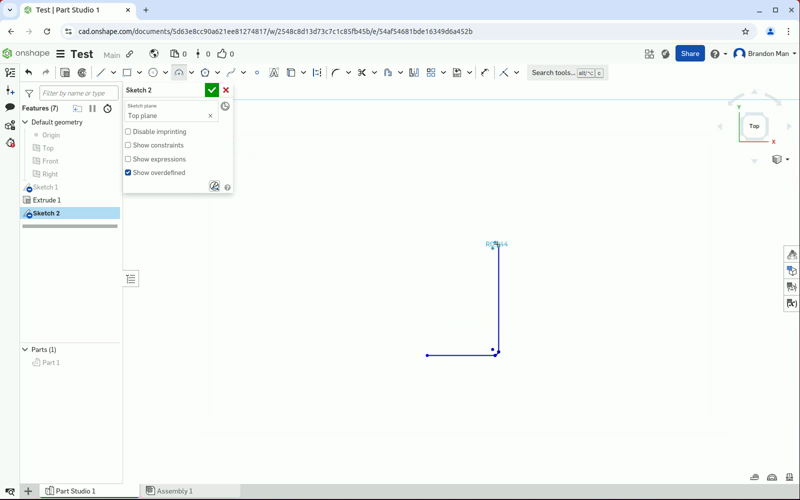
scroll(6)
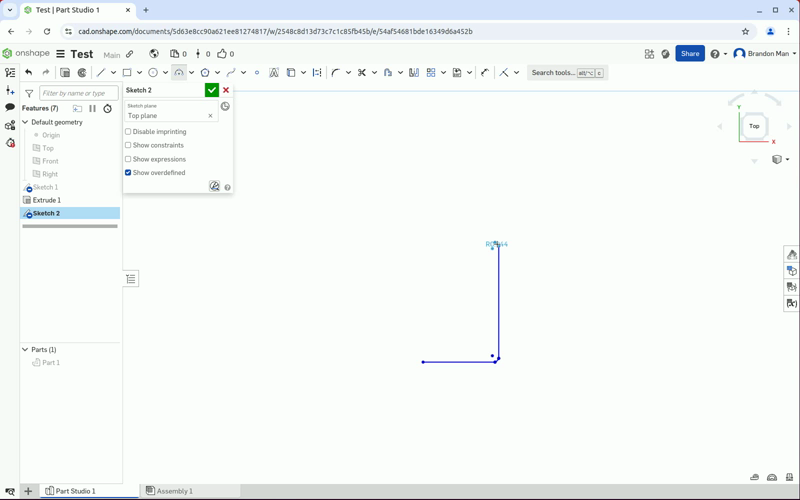
scroll(6)
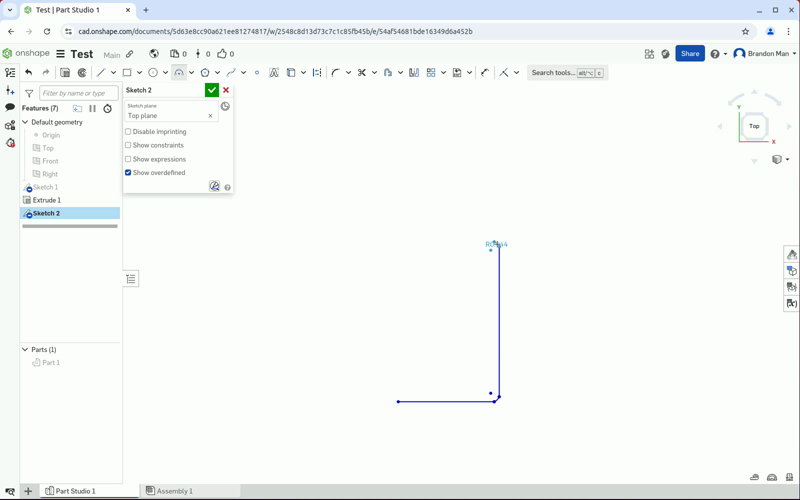
scroll(6)
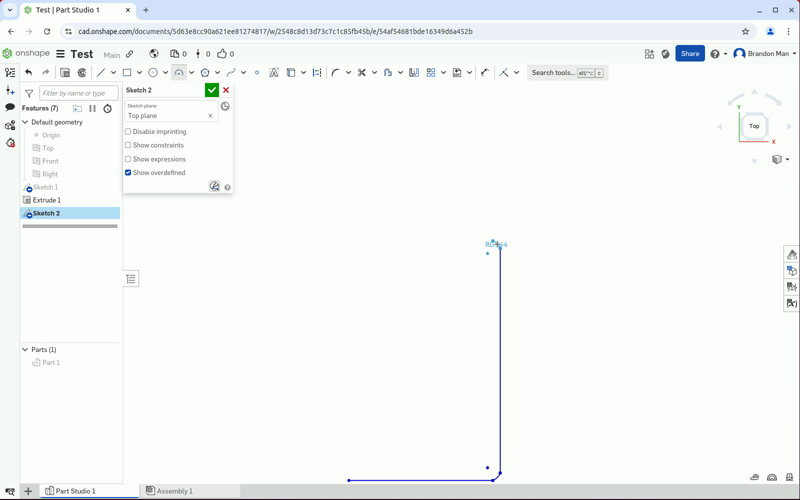
scroll(6)
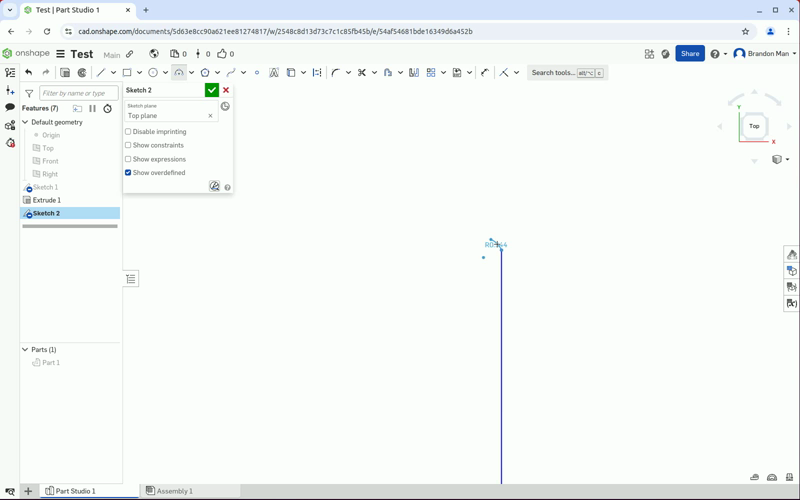
scroll(6)
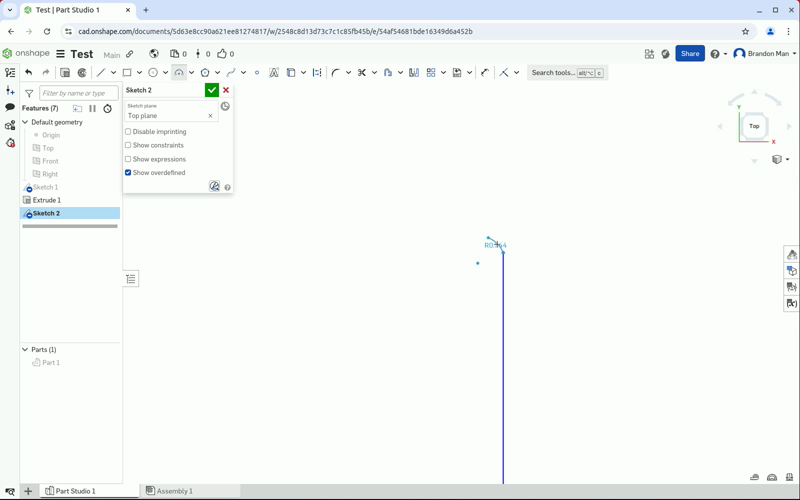
scroll(6)
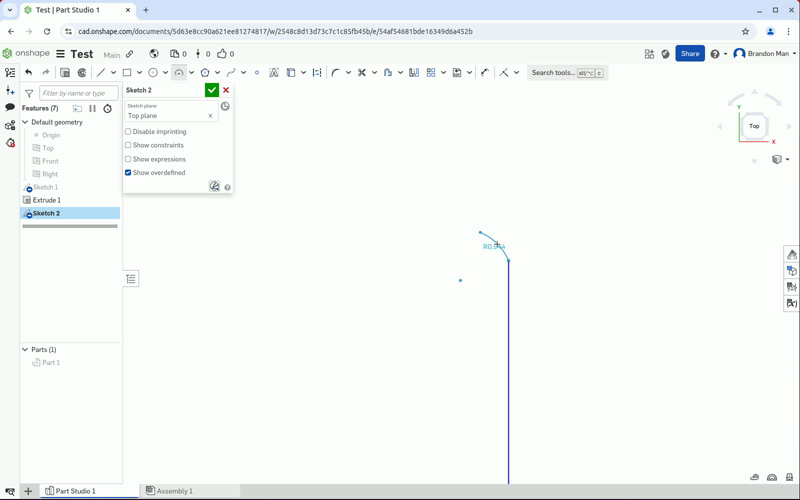
click(497, 243)
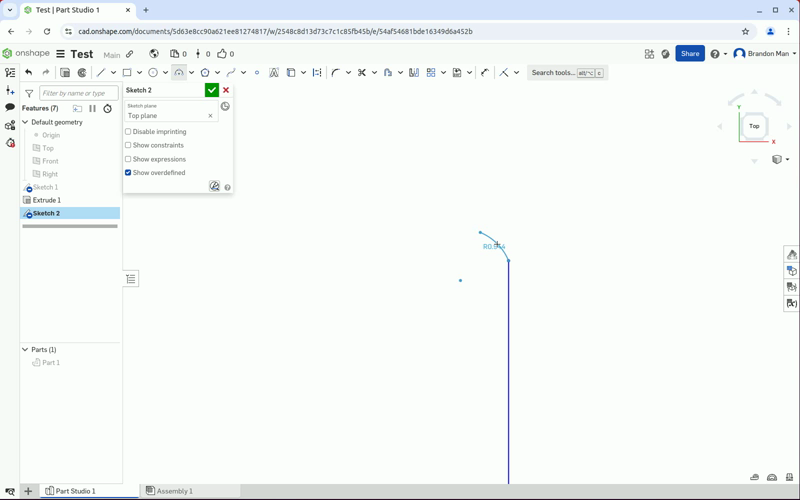
scroll(-6)
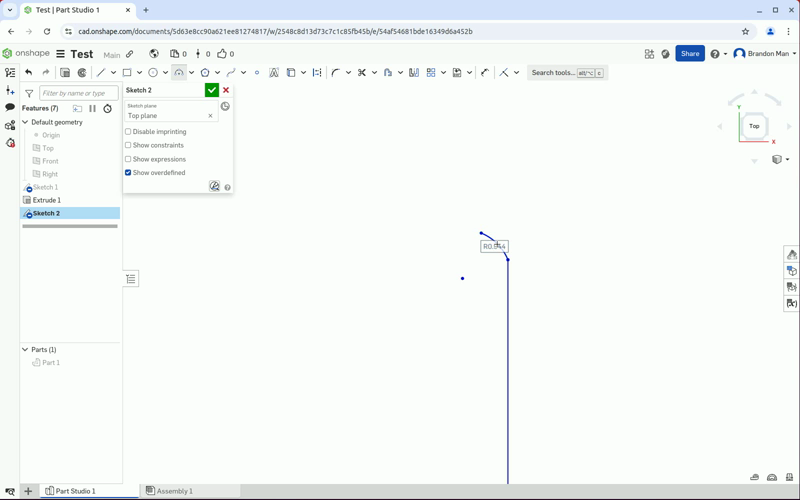
scroll(-6)
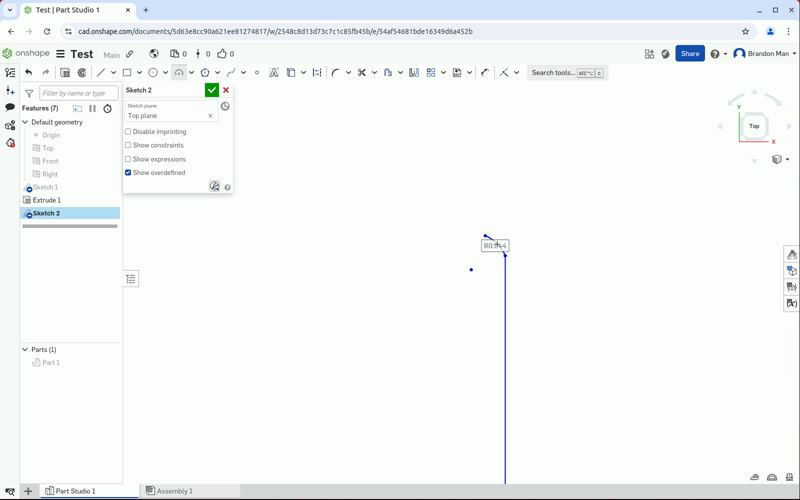
scroll(-6)
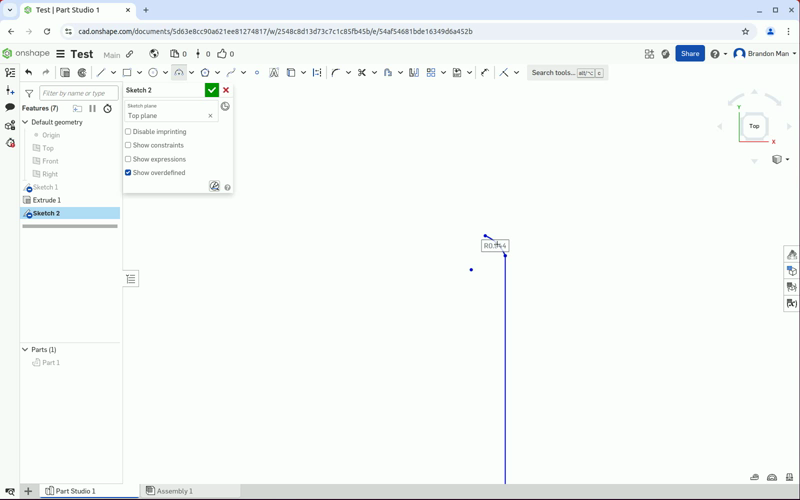
scroll(-6)
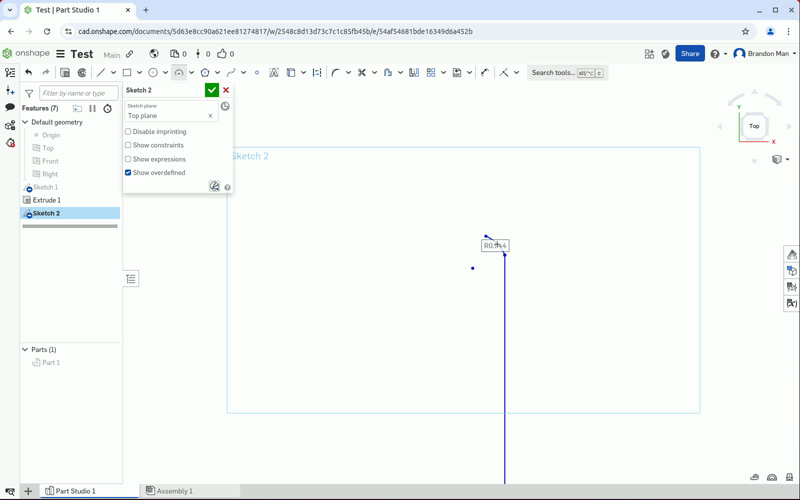
scroll(-6)
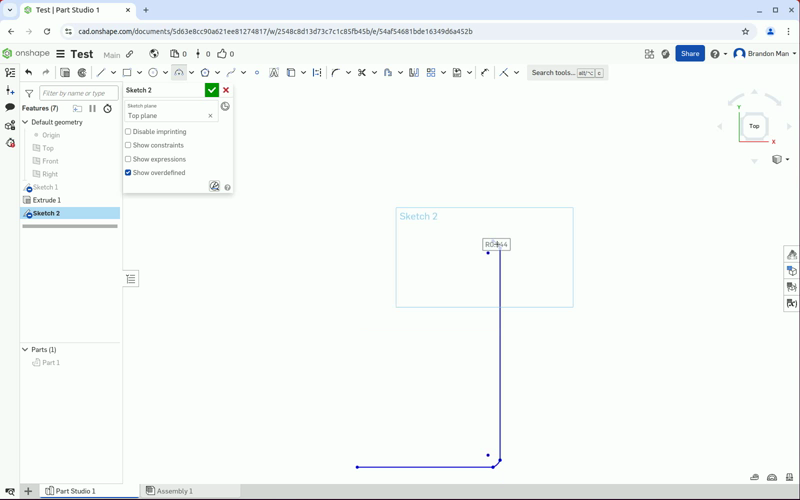
scroll(-6)
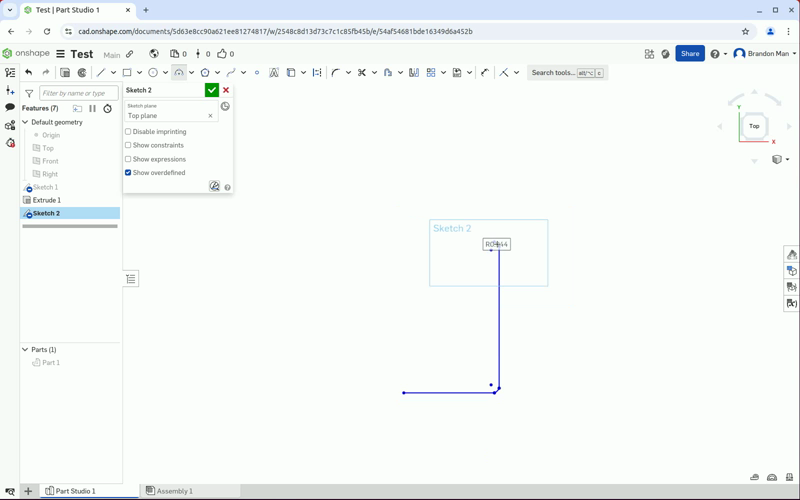
scroll(-6)
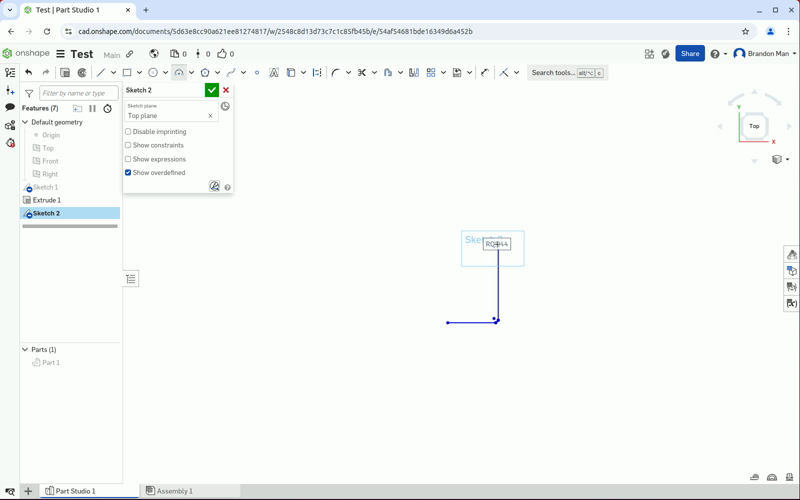
key_up(shift)
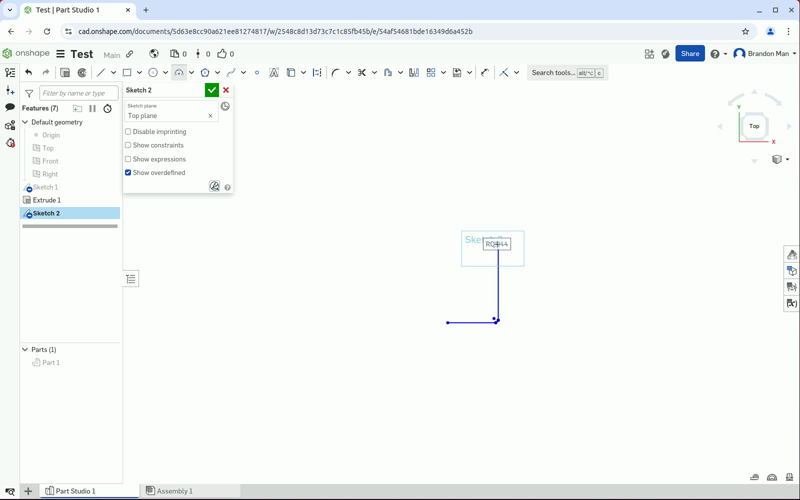
key(esc)
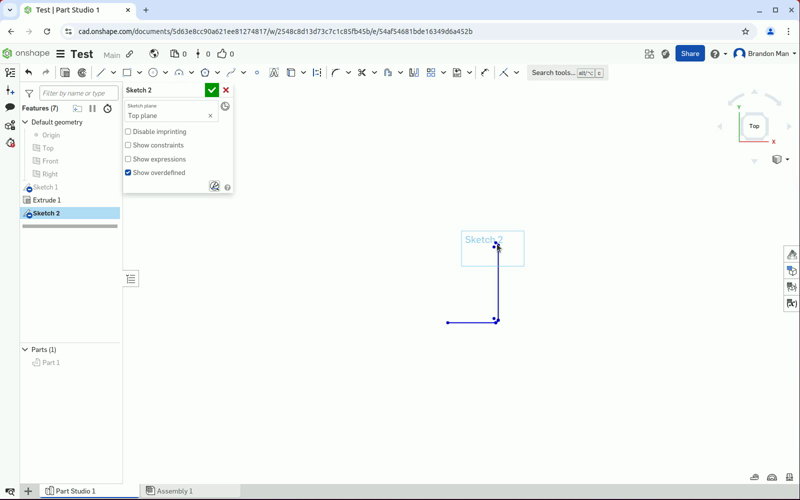
key(l)
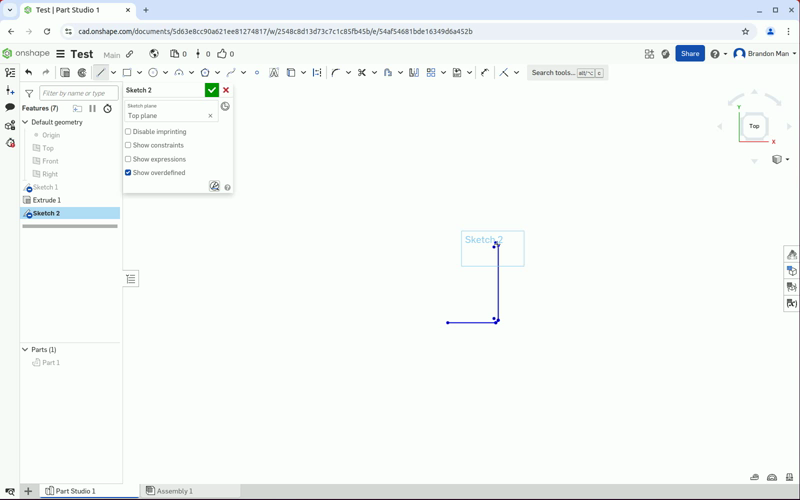
mouse_move(495, 242)
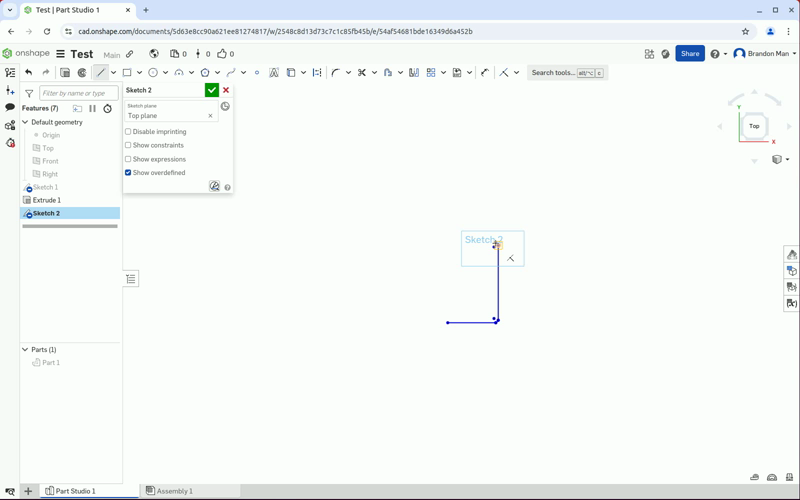
scroll(6)
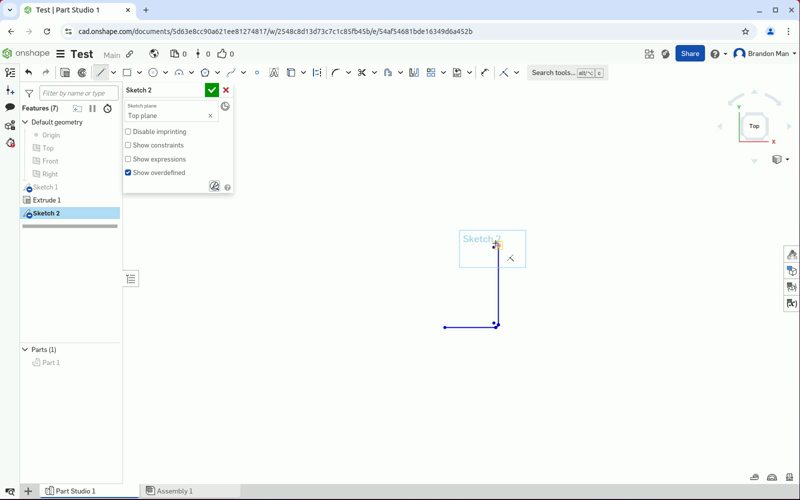
scroll(6)
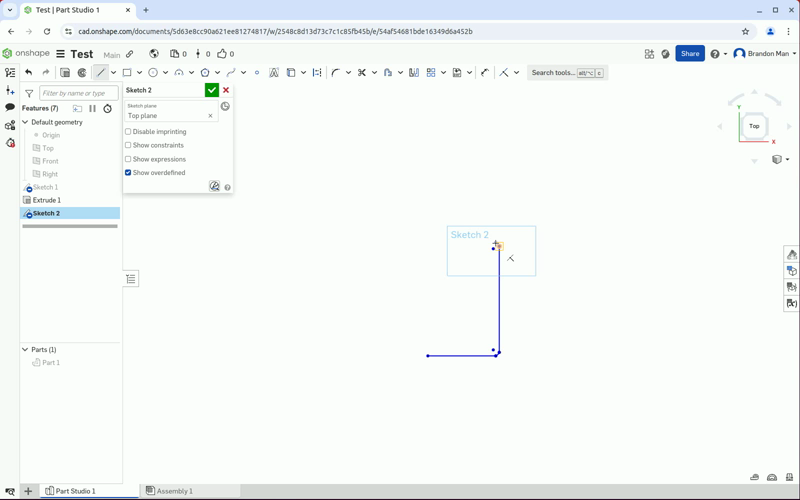
scroll(6)
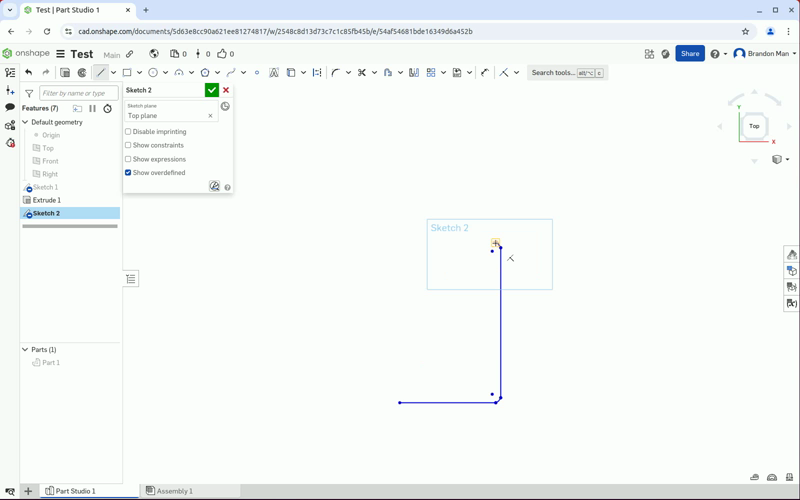
scroll(6)
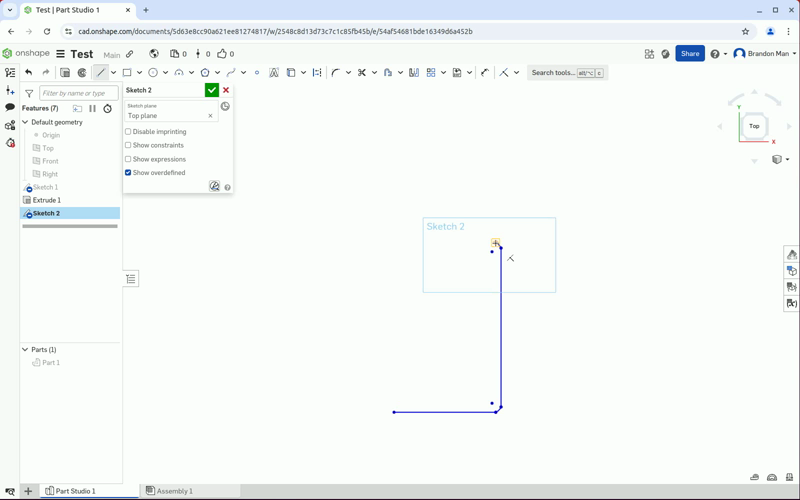
scroll(6)
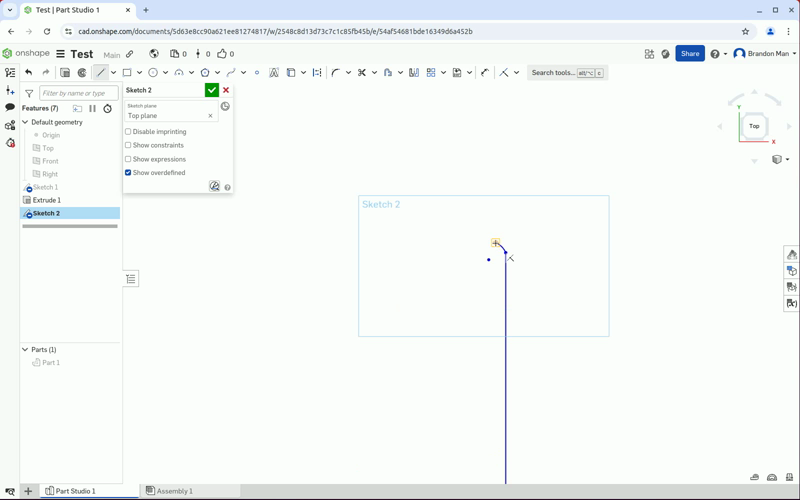
scroll(6)
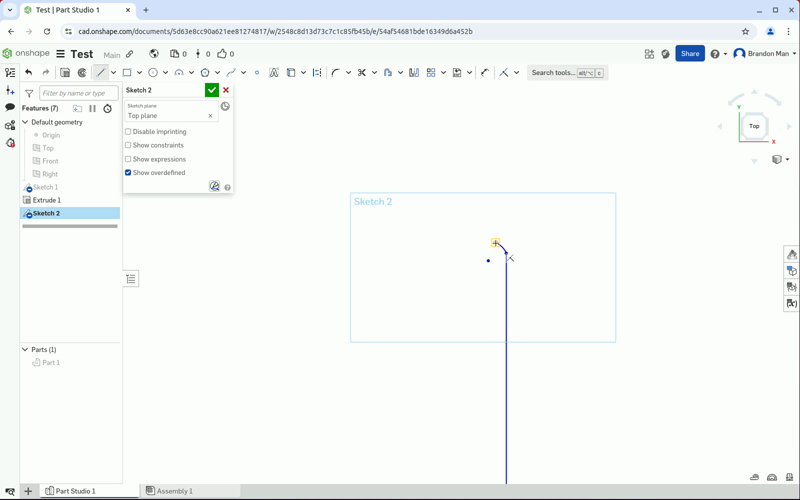
scroll(6)
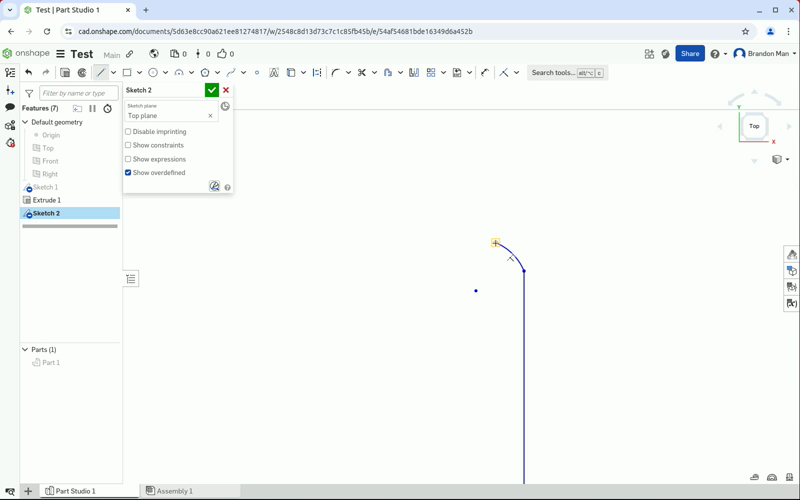
click(495, 242)
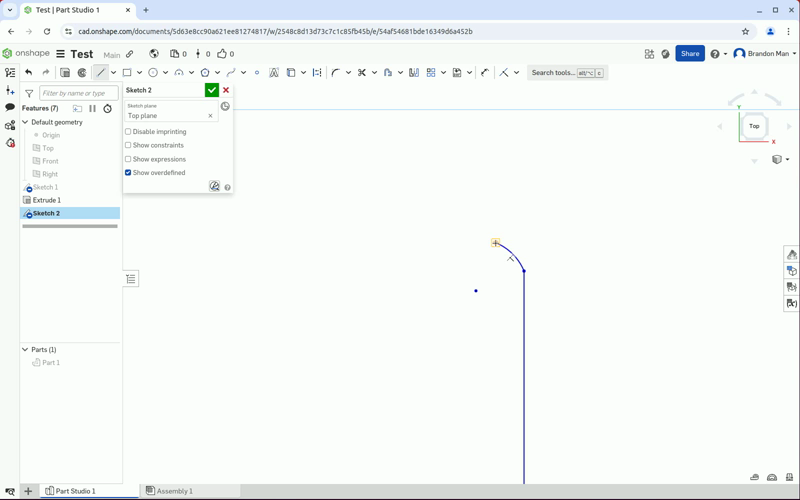
scroll(-6)
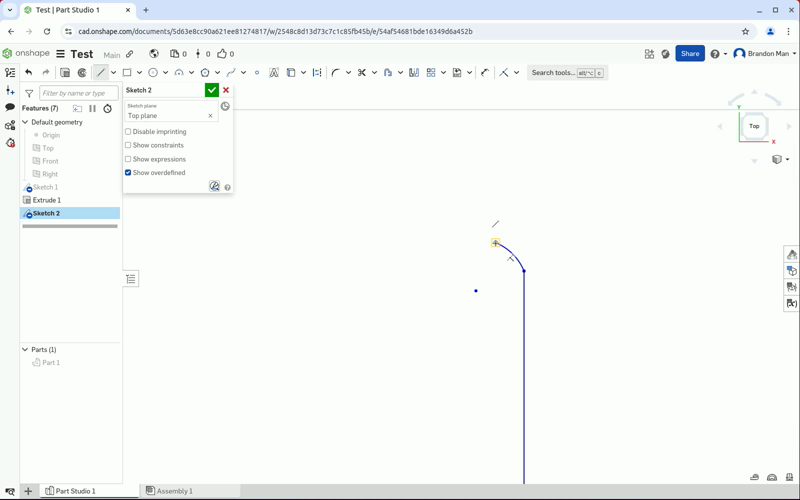
scroll(-6)
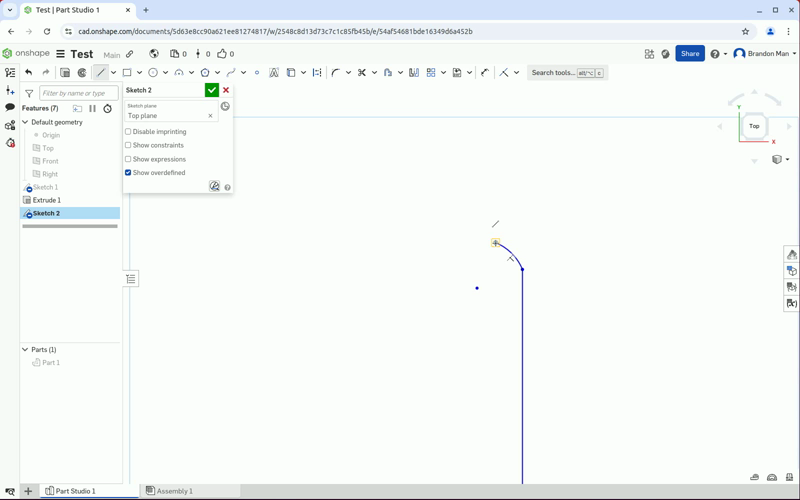
scroll(-6)
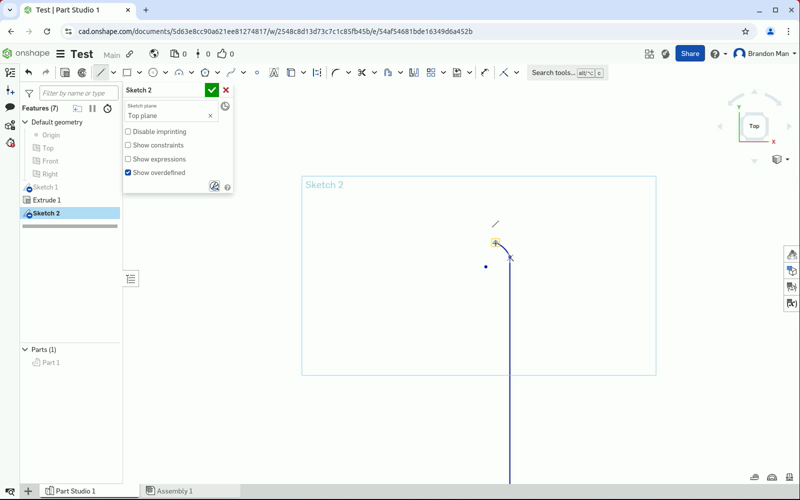
scroll(-6)
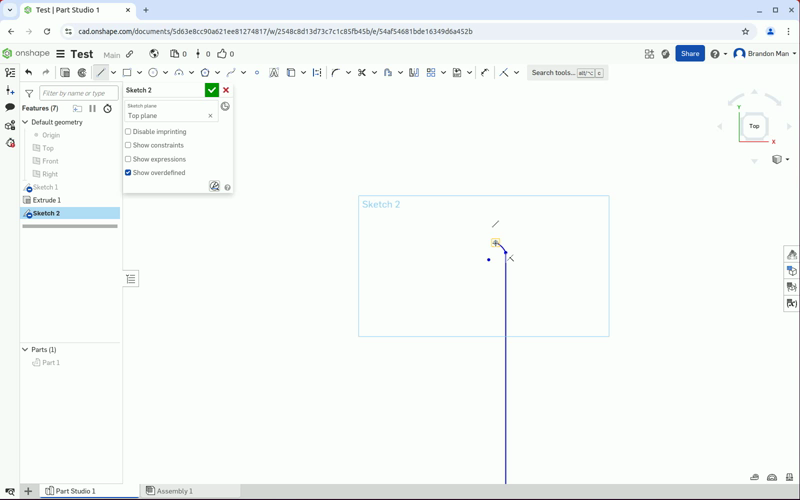
scroll(-6)
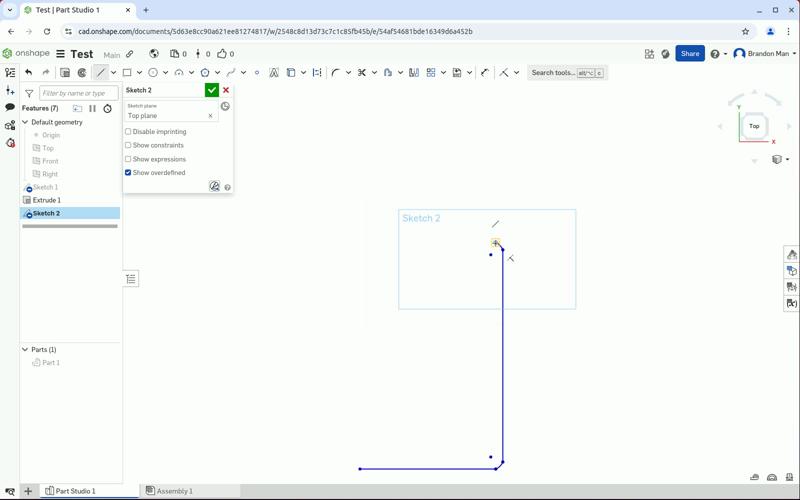
scroll(-6)
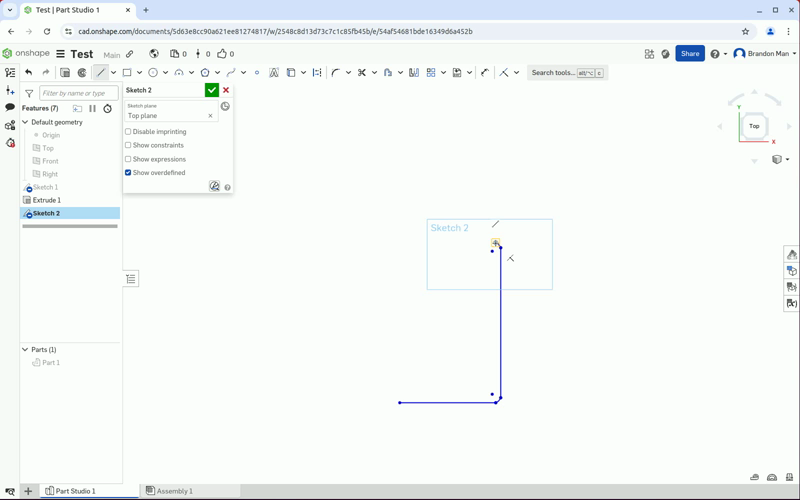
scroll(-6)
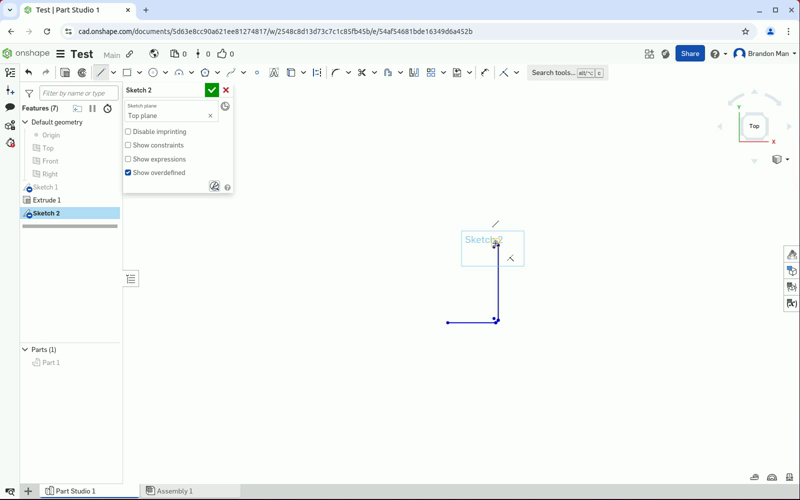
key_down(shift)
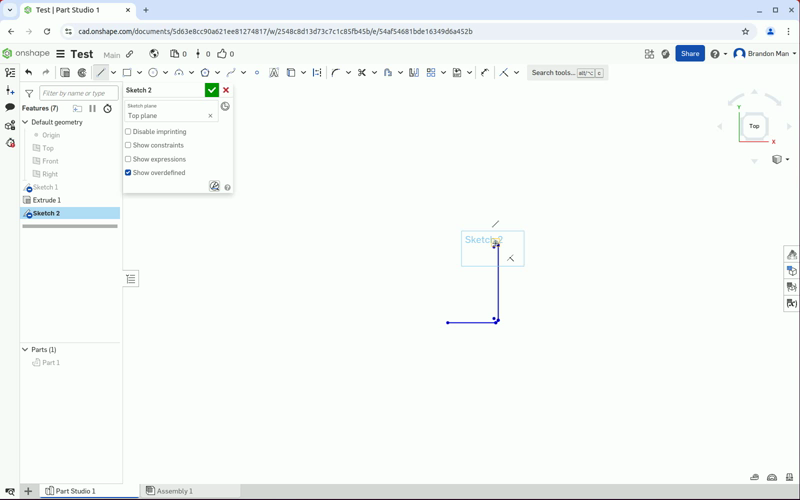
mouse_move(525, 242)
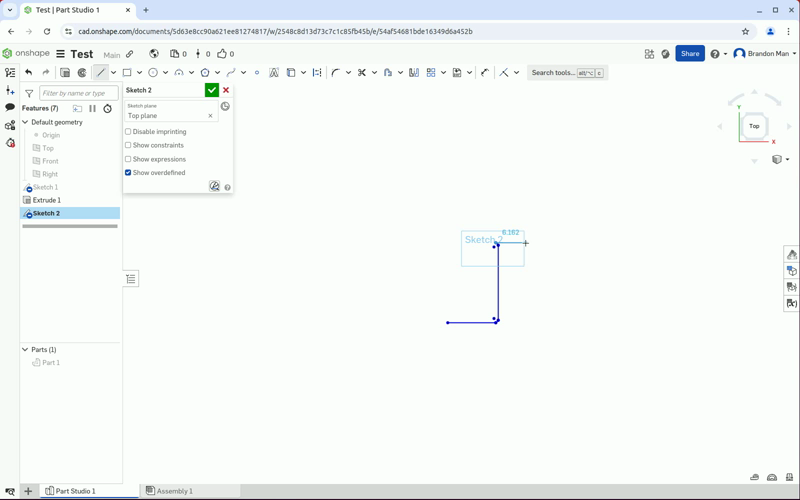
mouse_move(447, 242)
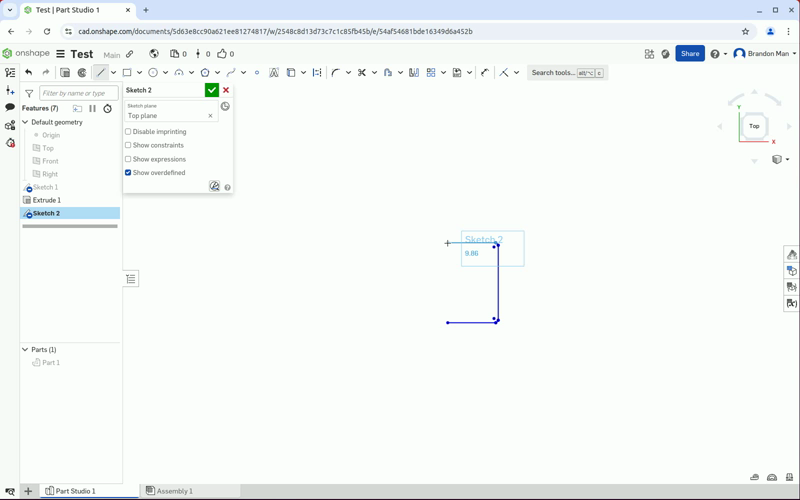
click(447, 242)
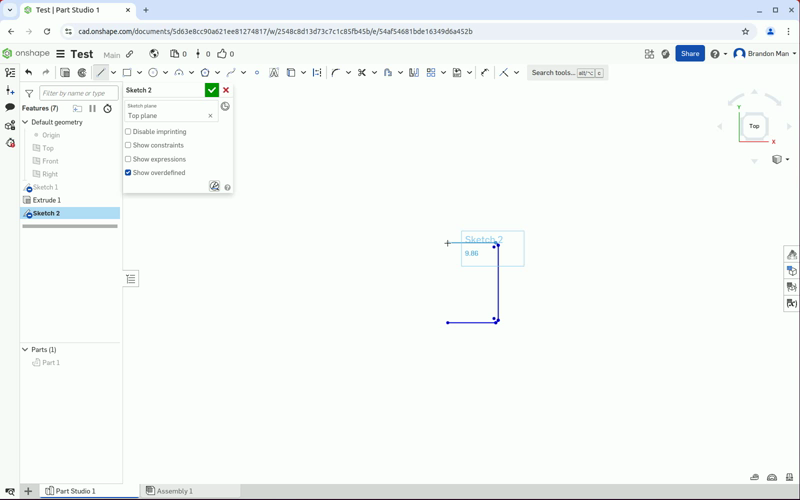
key_up(shift)
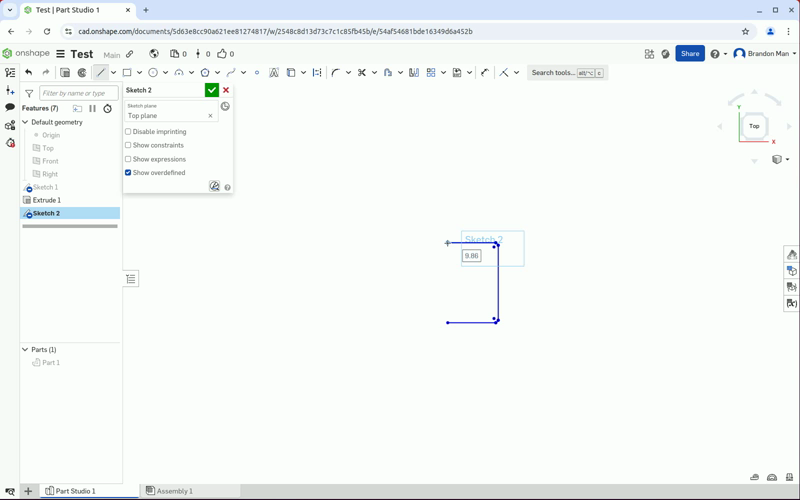
key_down(shift)
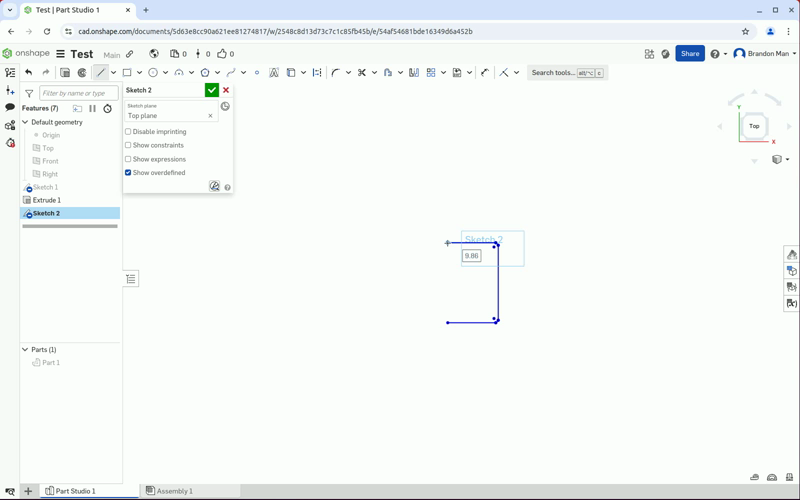
mouse_move(447, 322)
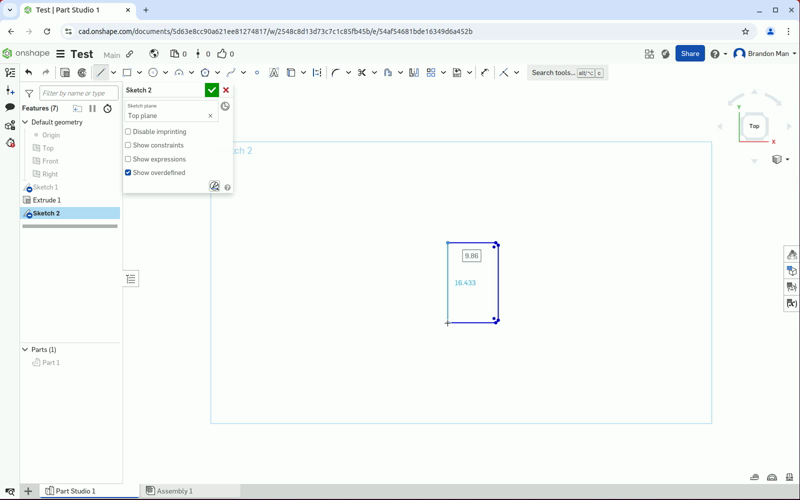
key_up(shift)
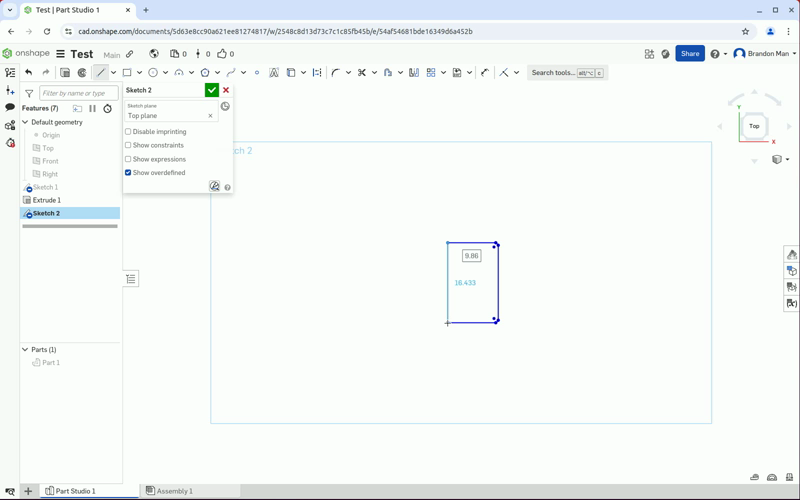
click(447, 322)
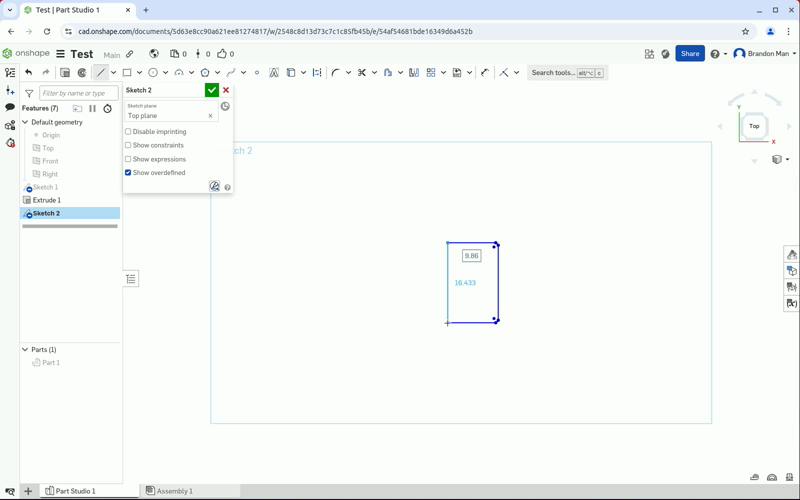
key(esc)
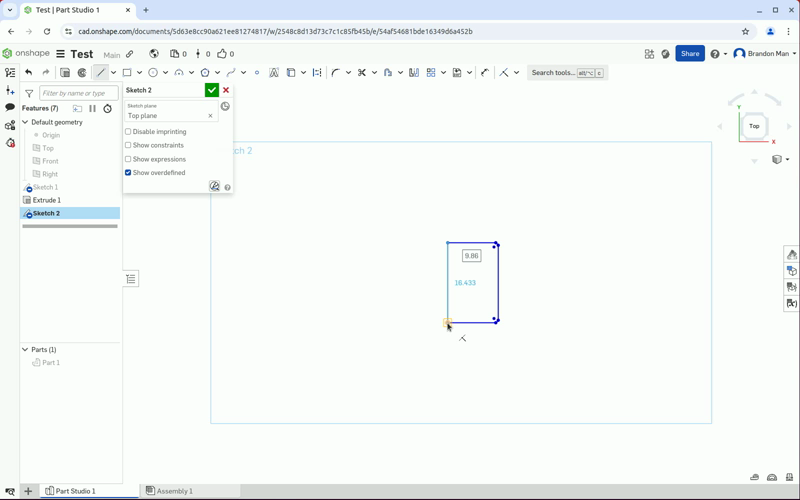
key(c)
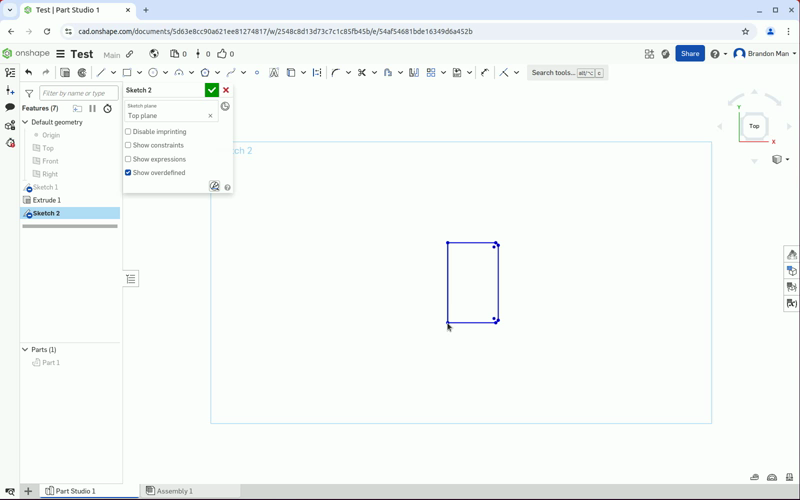
key_down(shift)
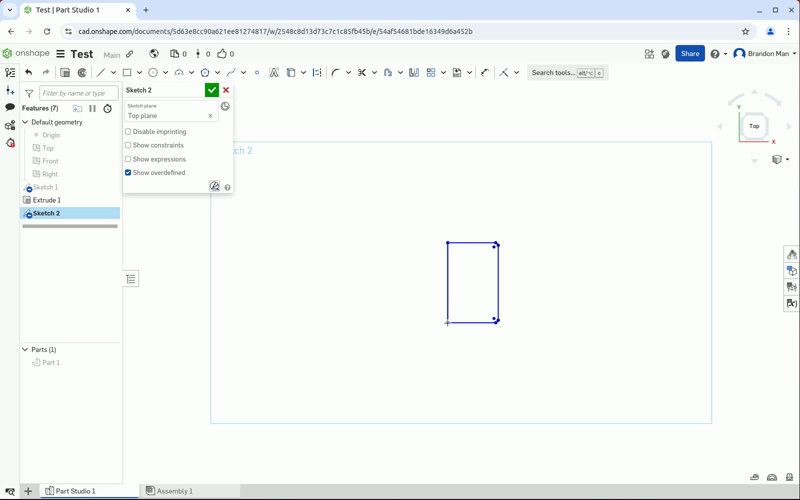
mouse_move(460, 282)
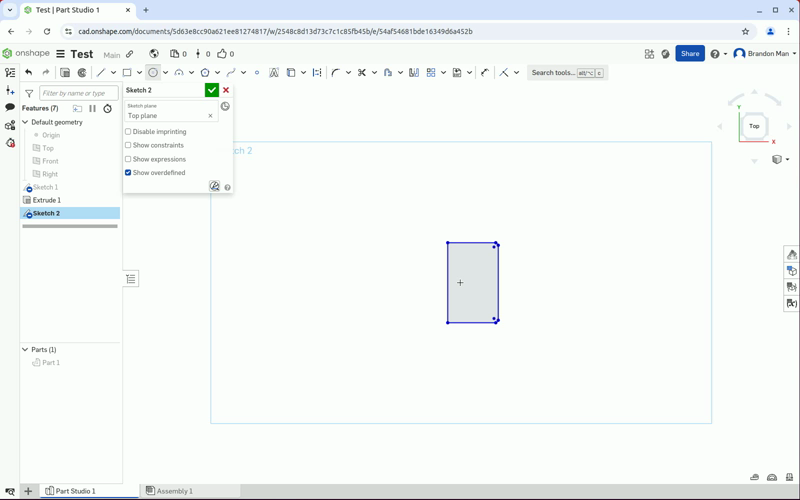
click(460, 282)
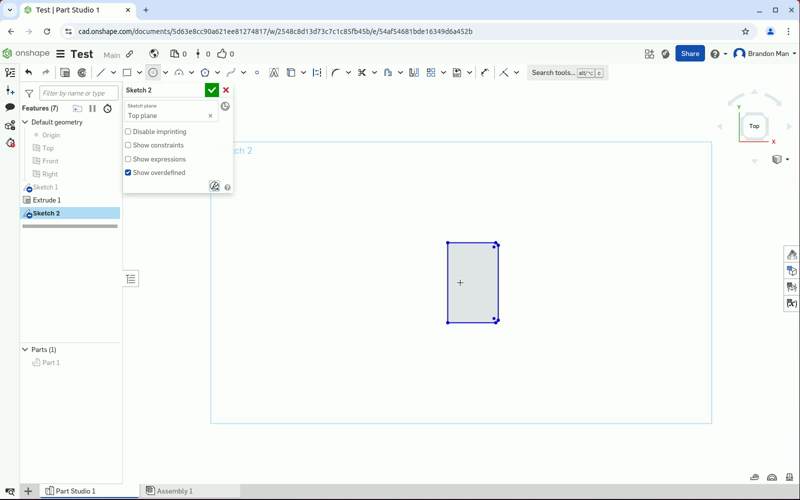
key_up(shift)
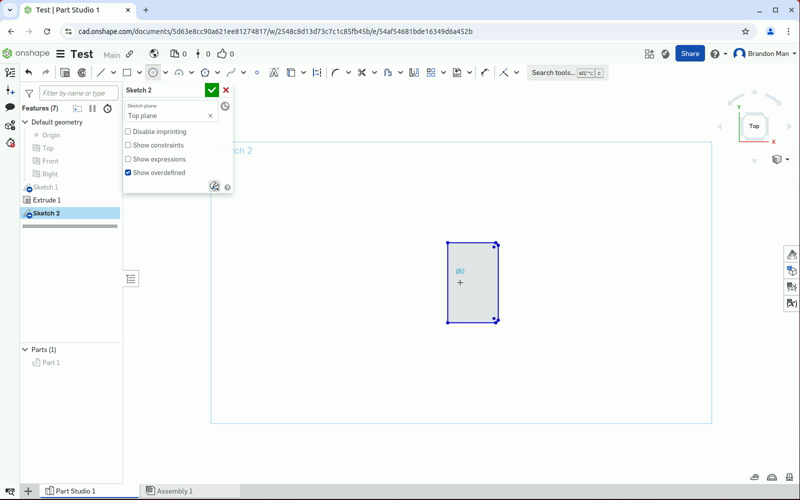
mouse_move(470, 282)
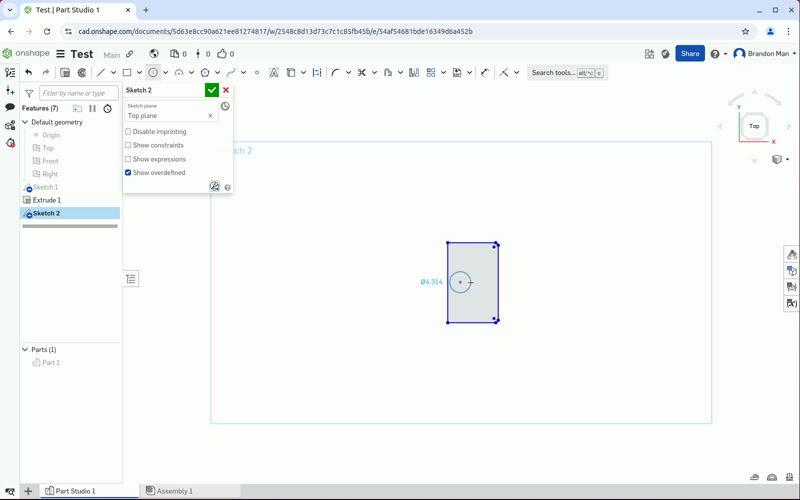
click(470, 282)
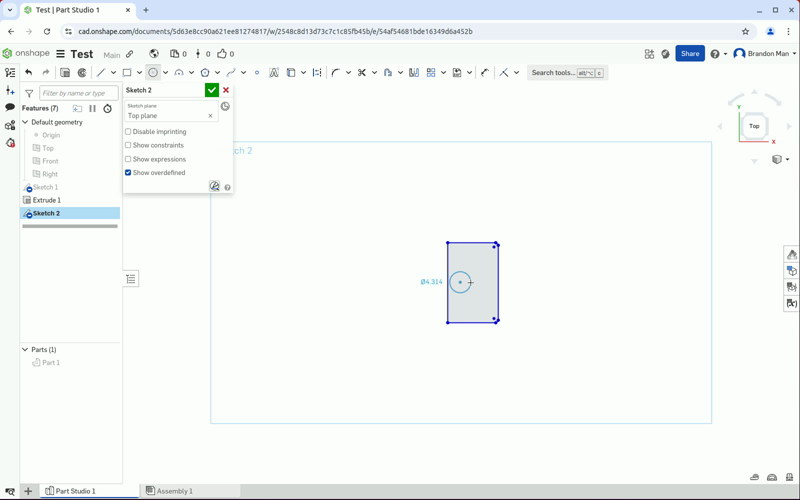
key(esc)
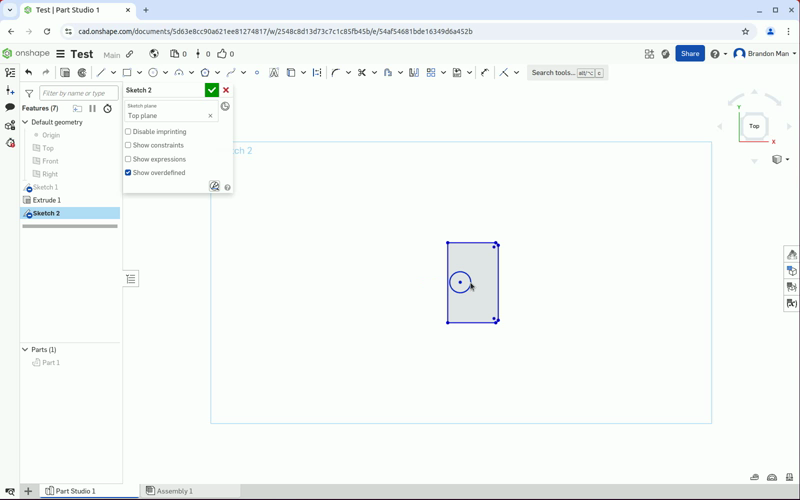
mouse_move(480, 286)
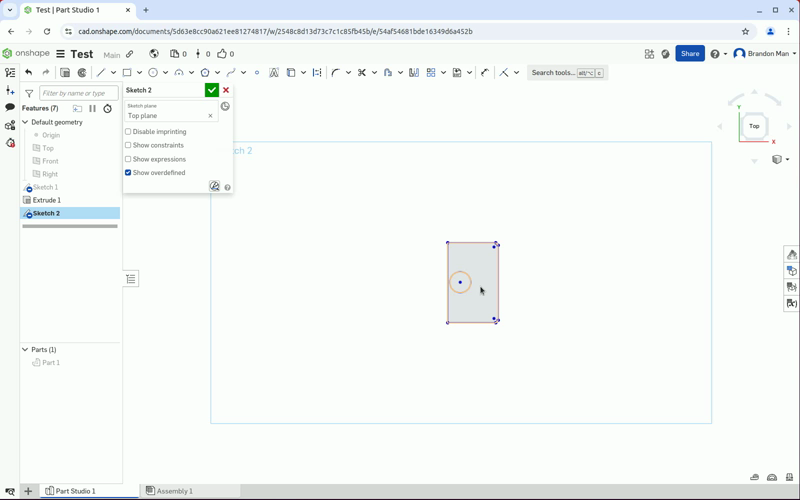
click(480, 286)
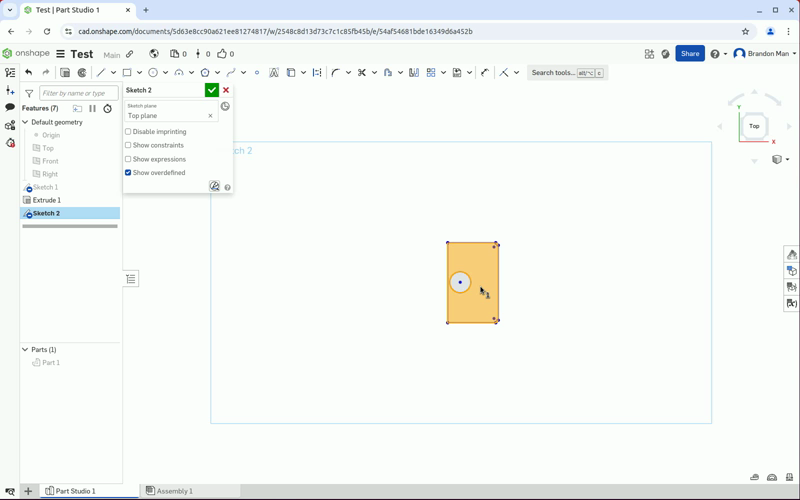
mouse_move(73, 352)
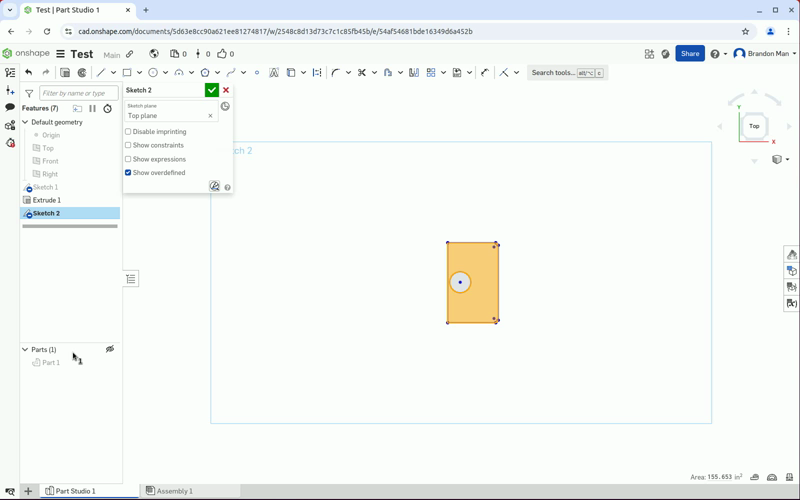
key(shift+y)
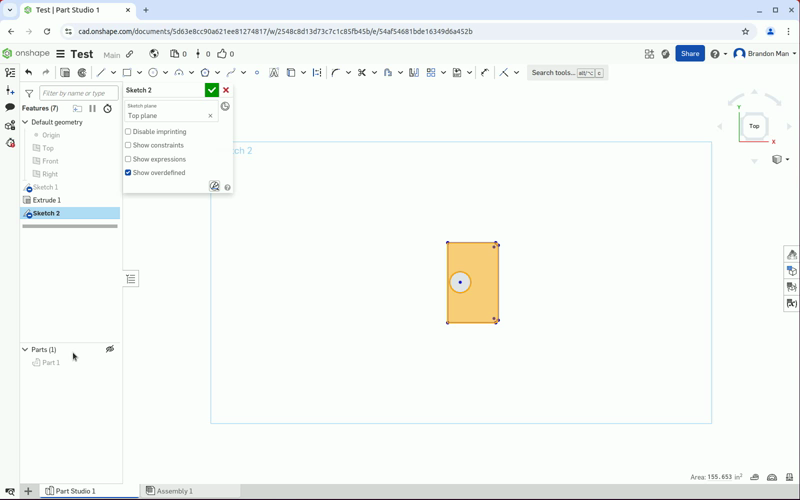
key(shift+e)
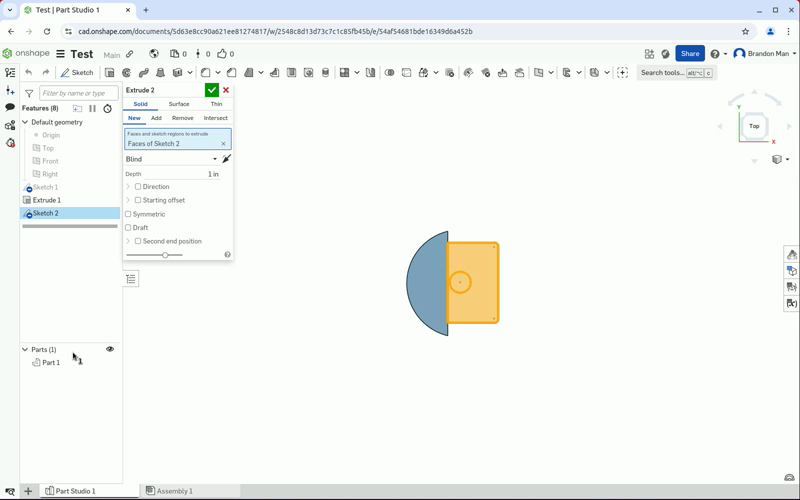
mouse_move(143, 106)
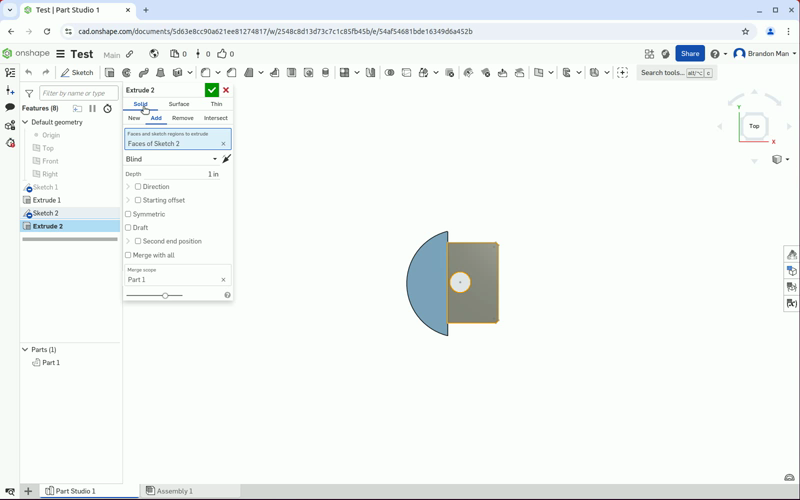
click(143, 106)
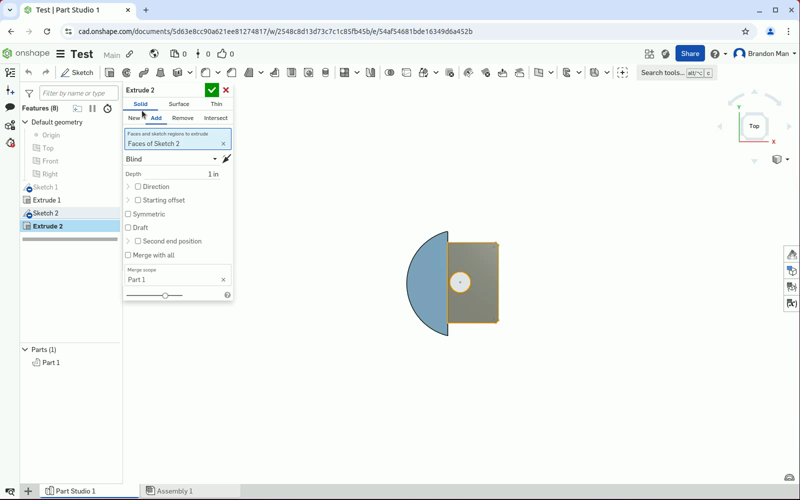
mouse_move(137, 120)
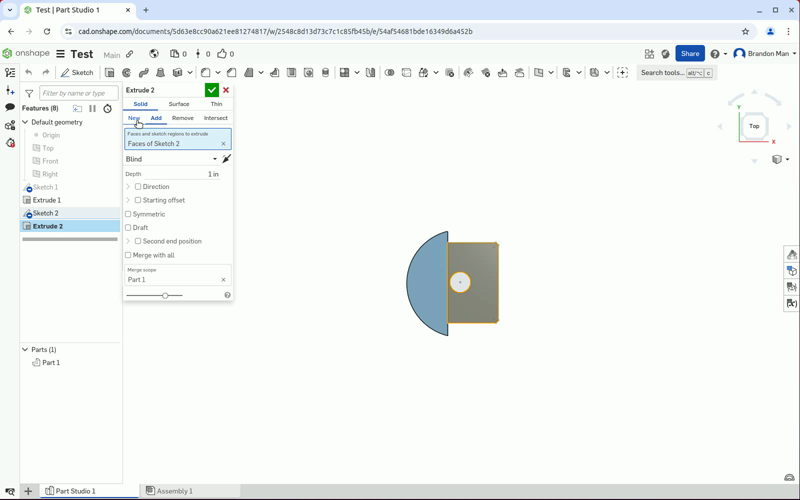
click(137, 120)
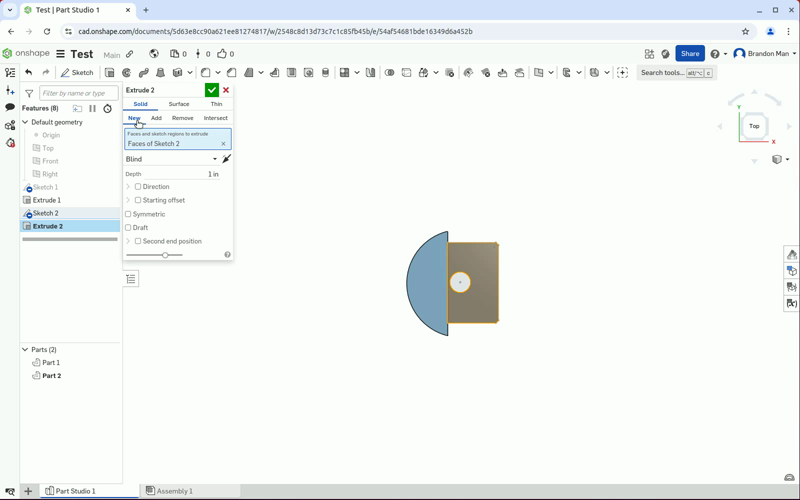
key(tab, 4)
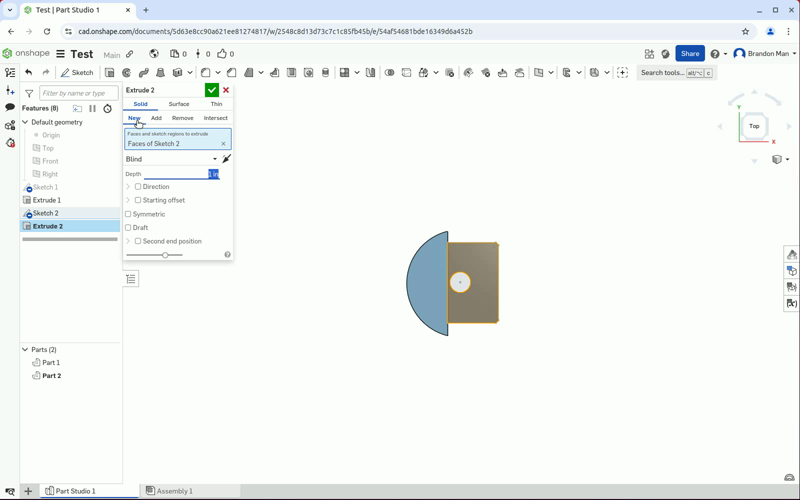
text(23.108)
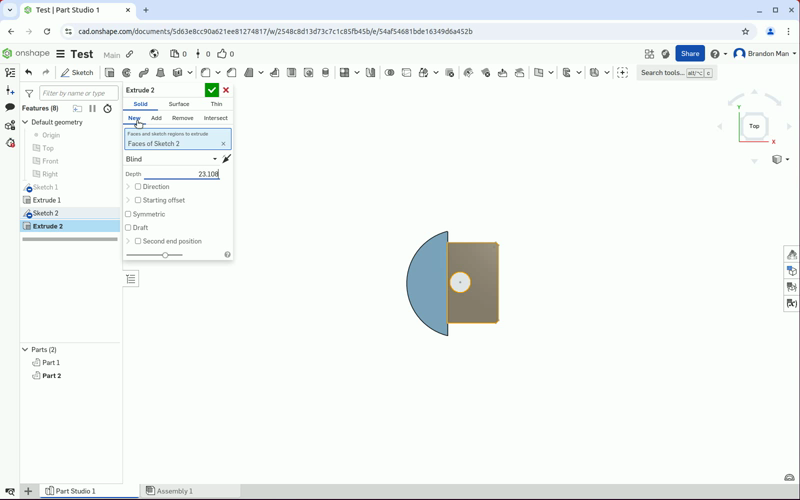
key(enter)
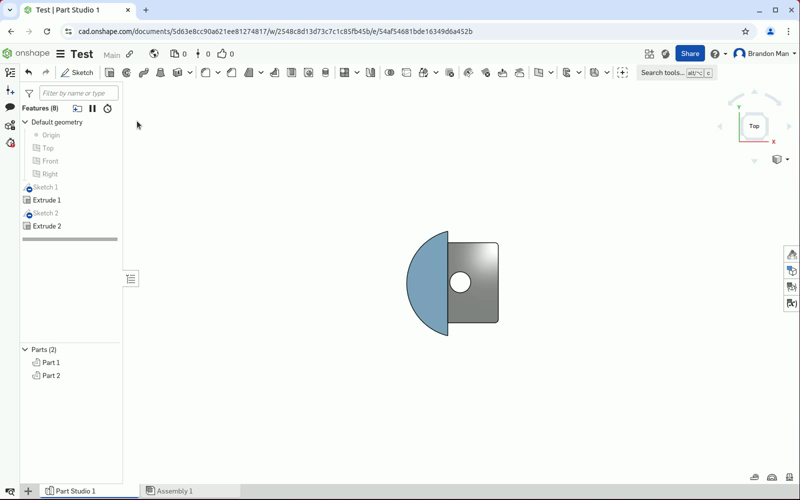
key(shift+h)
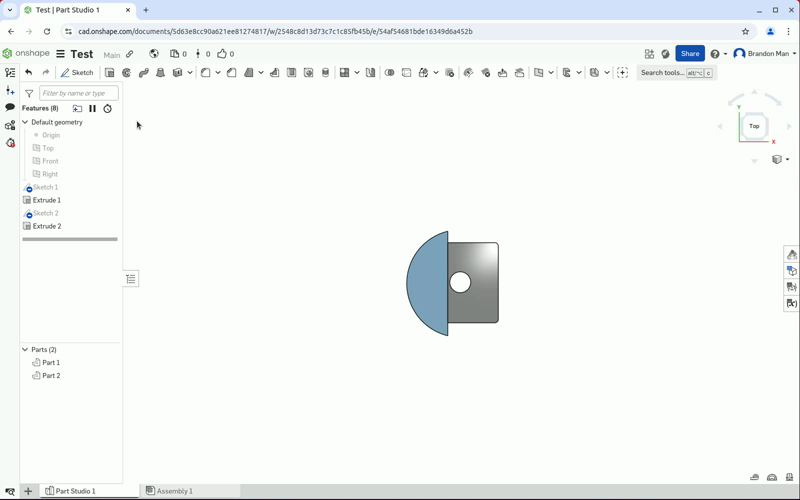
key(shift+h)
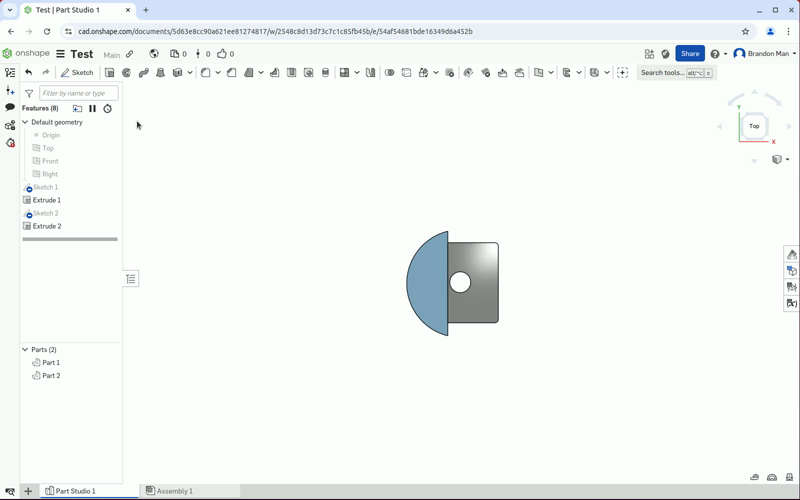
mouse_move(73, 189)
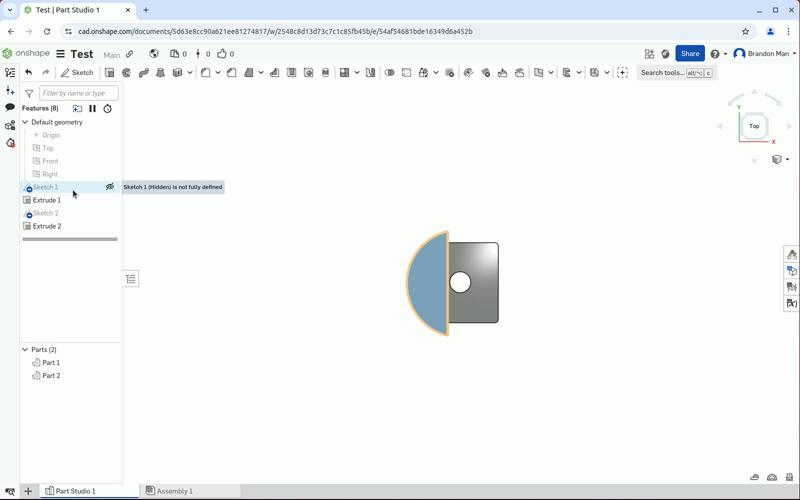
click(73, 189)
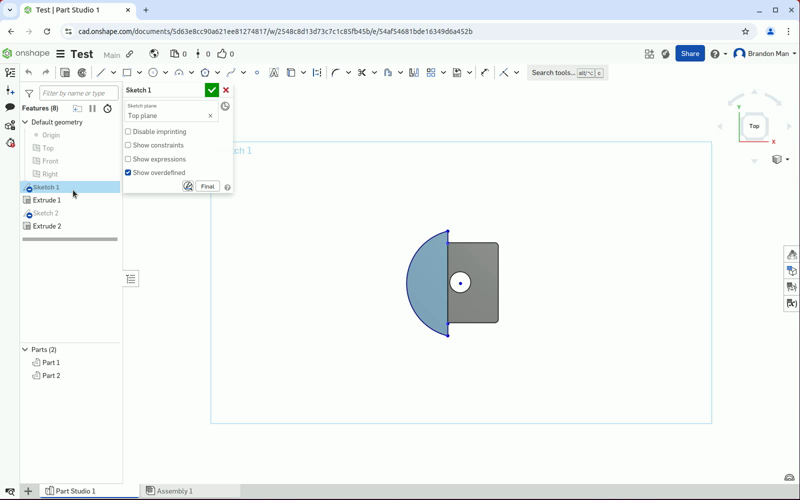
mouse_move(229, 92)
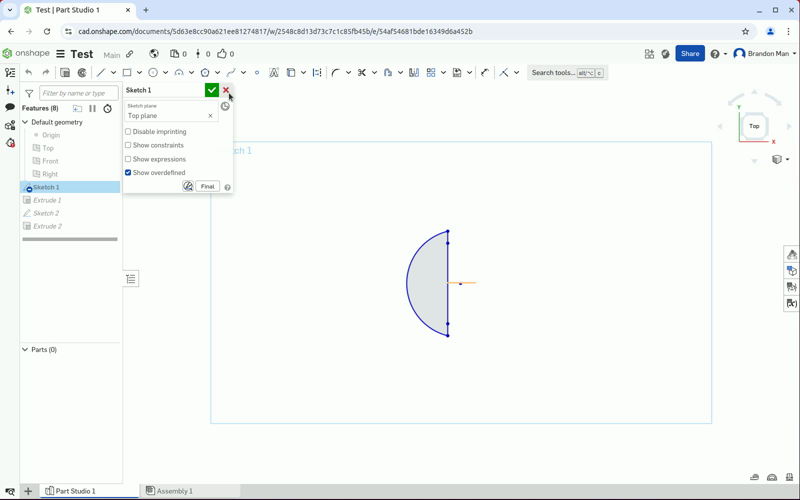
click(229, 92)
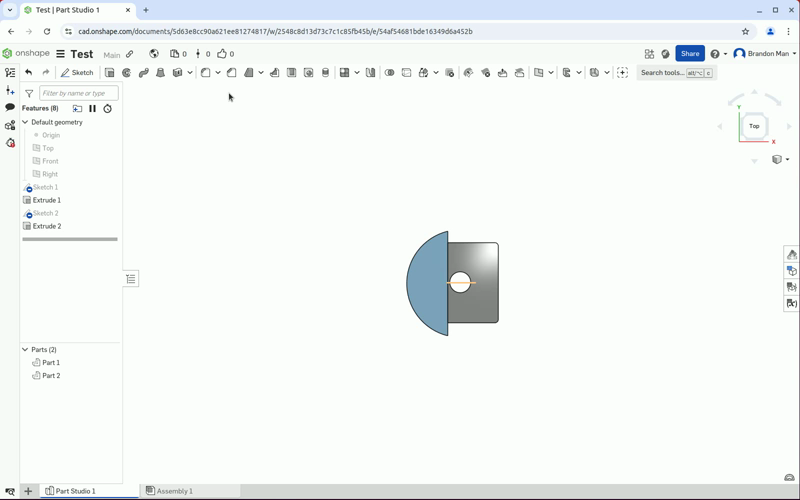
mouse_move(73, 352)
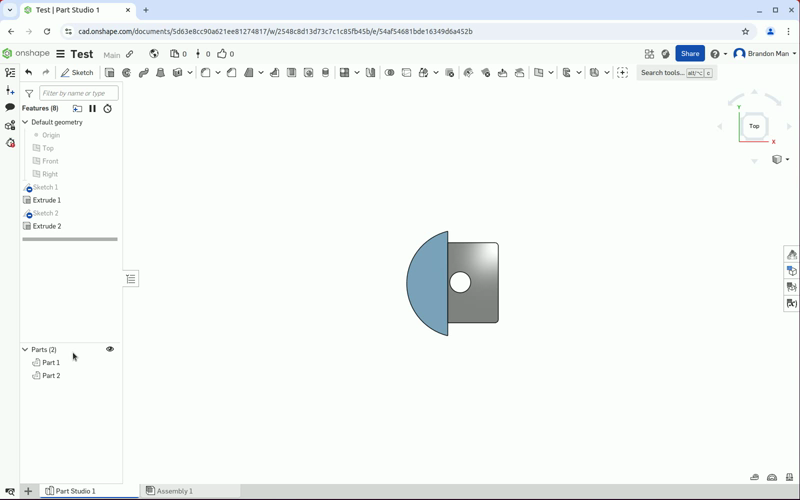
key(y)
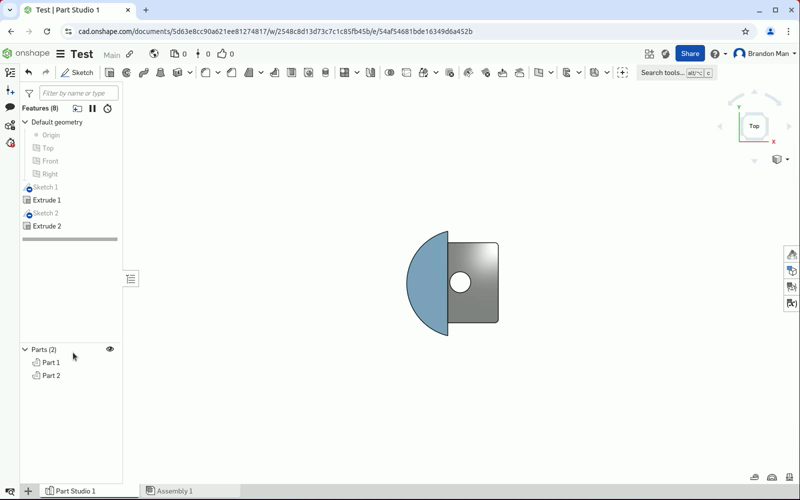
key(shift+p)
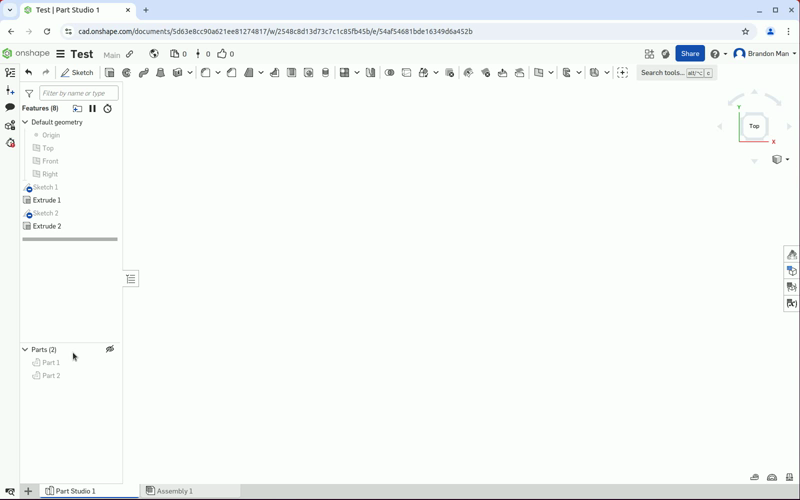
key(space)
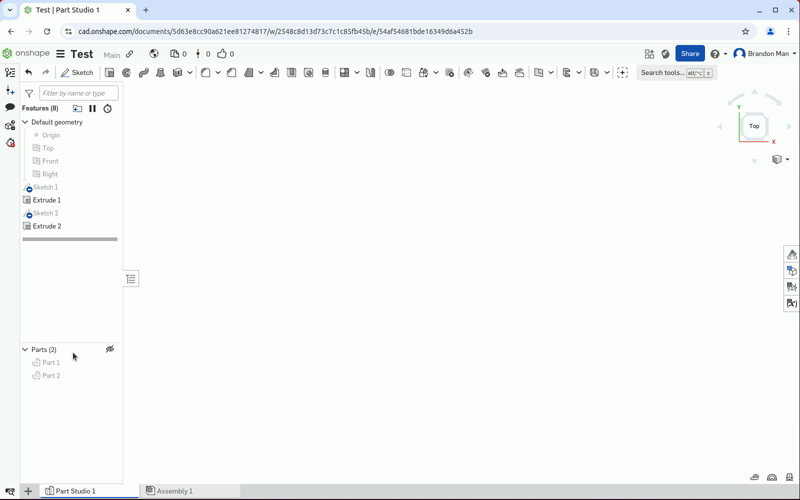
key_down(shift)
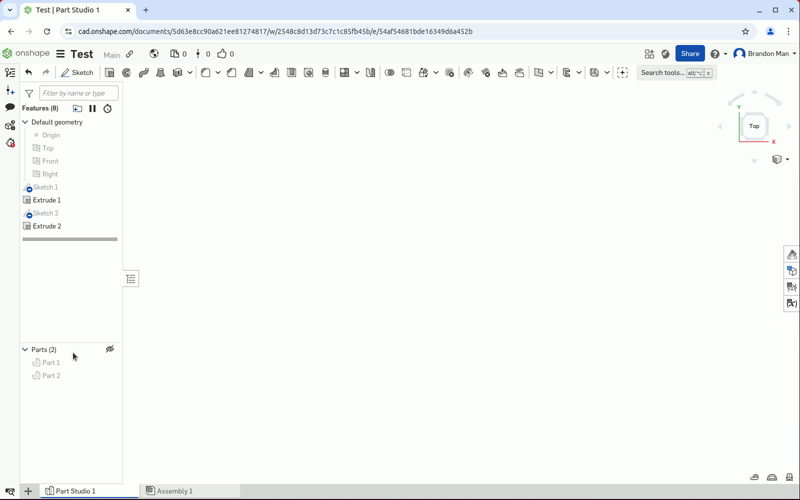
key(up)
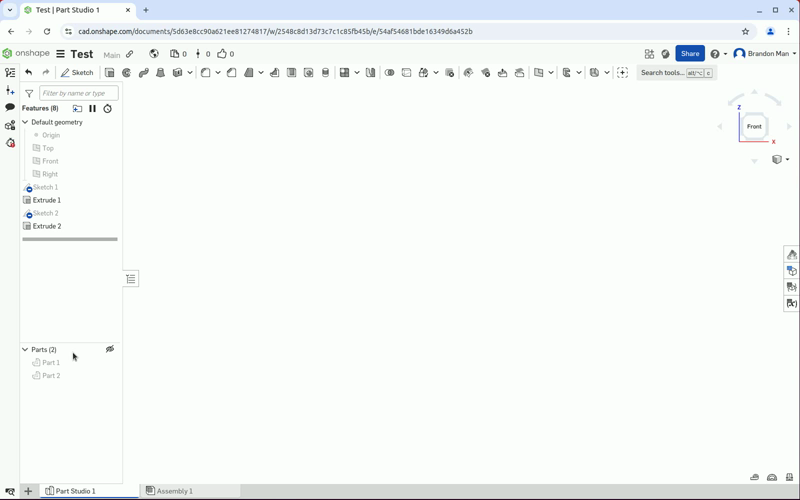
key_up(shift)
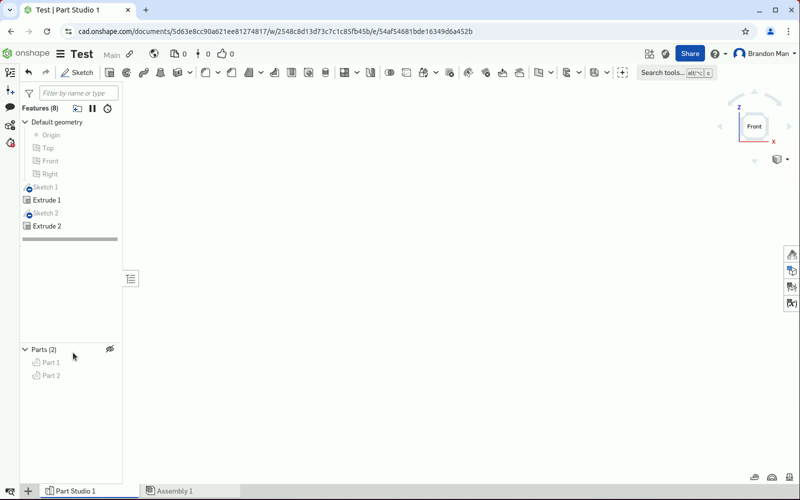
key(space)
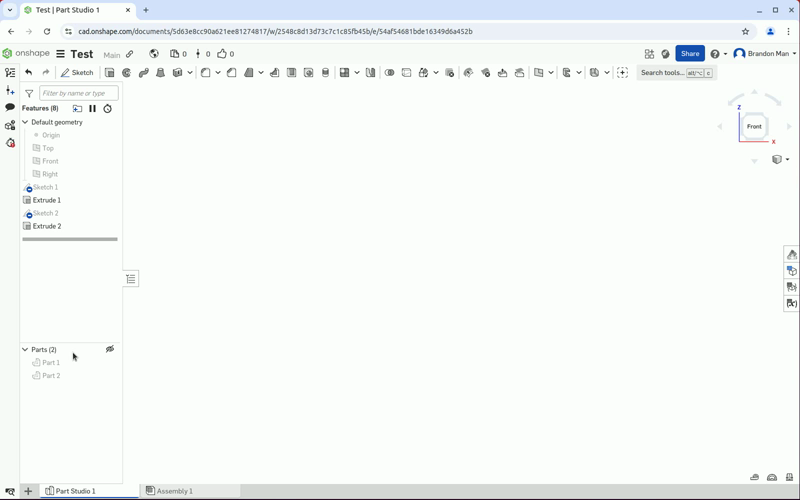
key_down(shift)
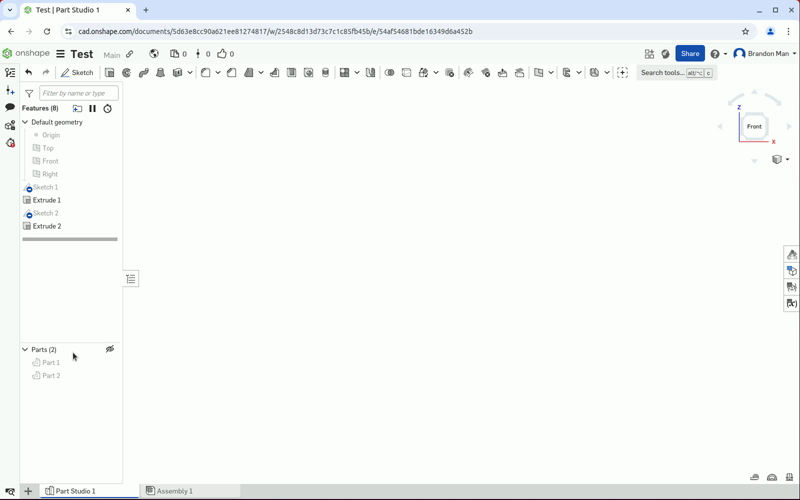
key(left)
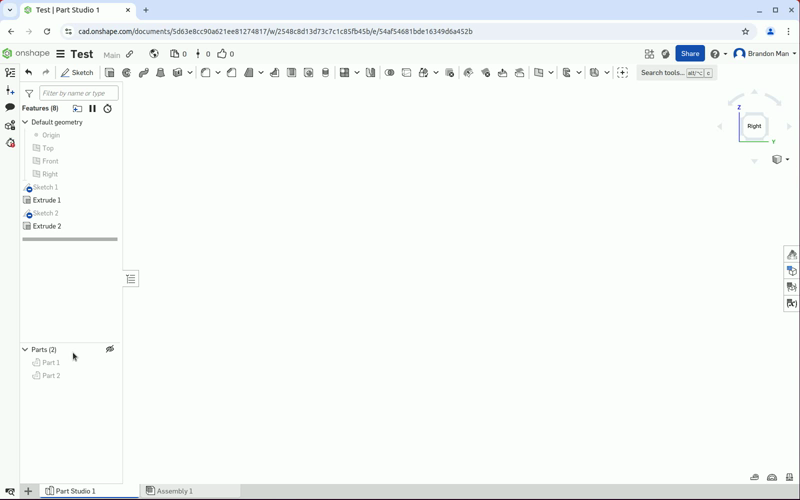
key_up(shift)
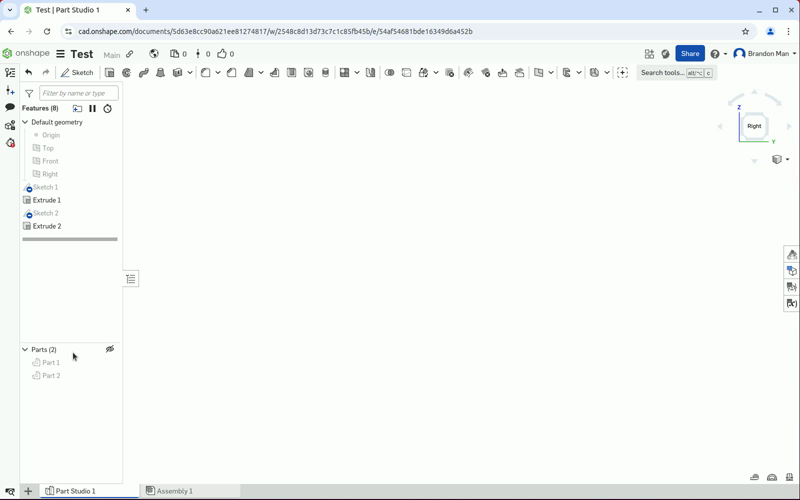
mouse_move(73, 352)
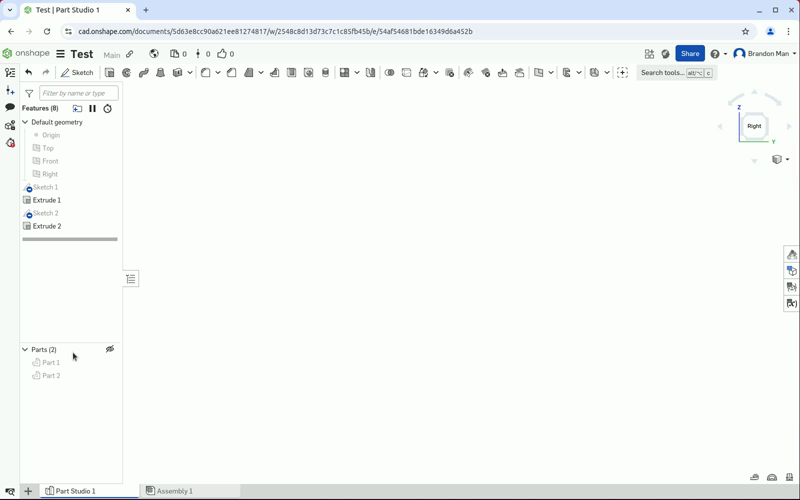
key(shift+y)
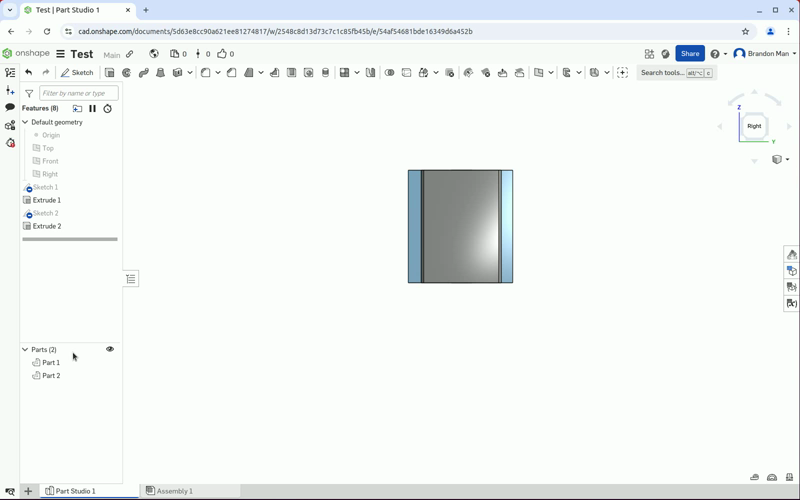
mouse_move(541, 75)
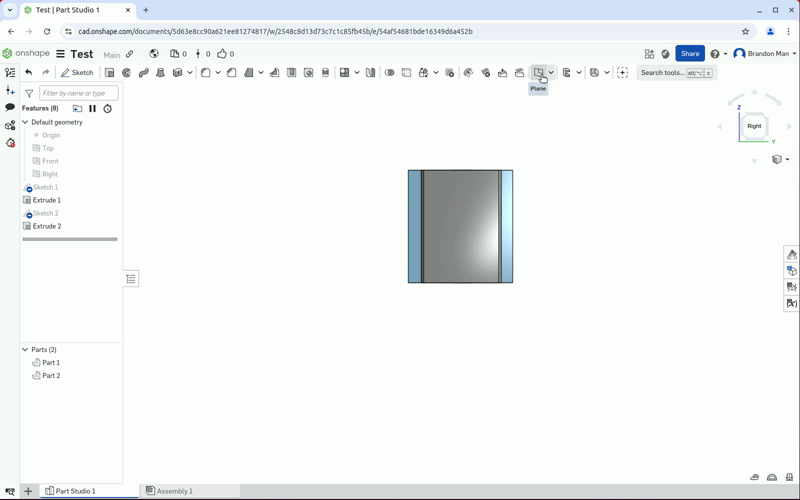
click(541, 75)
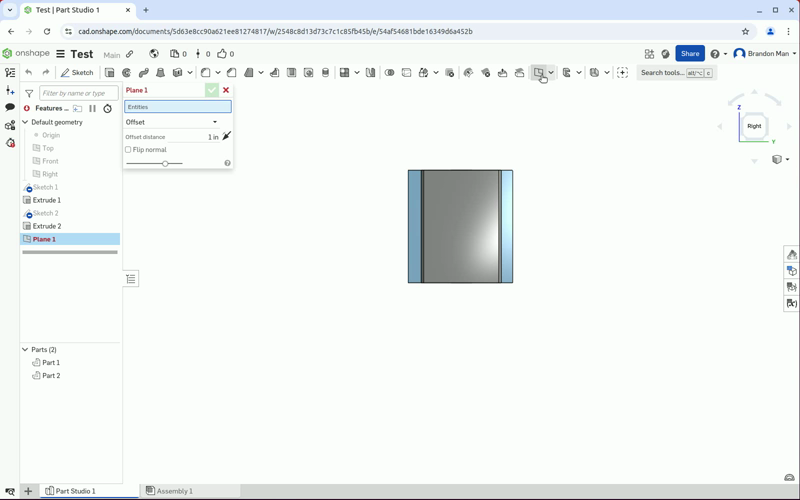
mouse_move(73, 176)
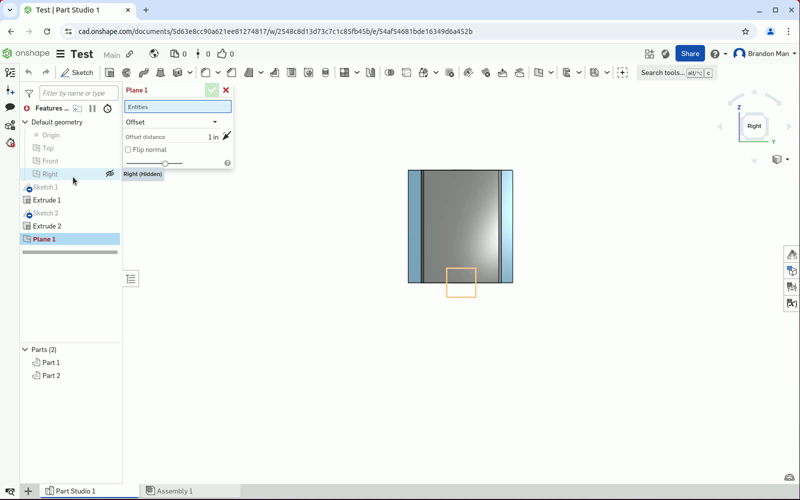
click(73, 176)
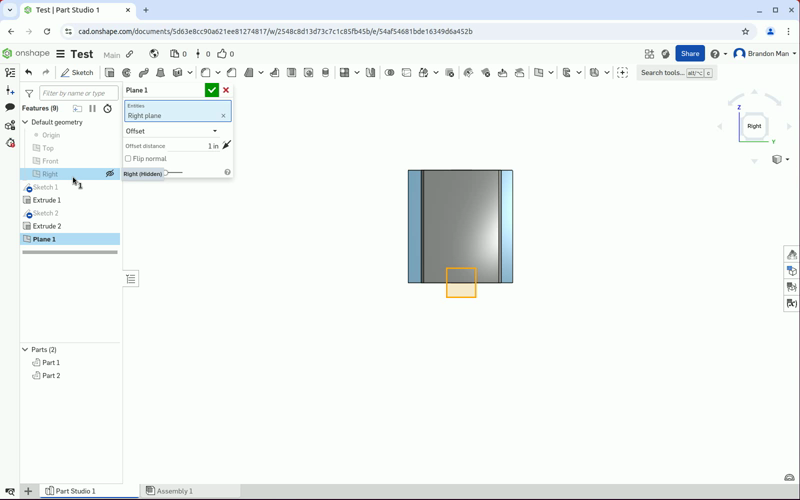
key(tab, 2)
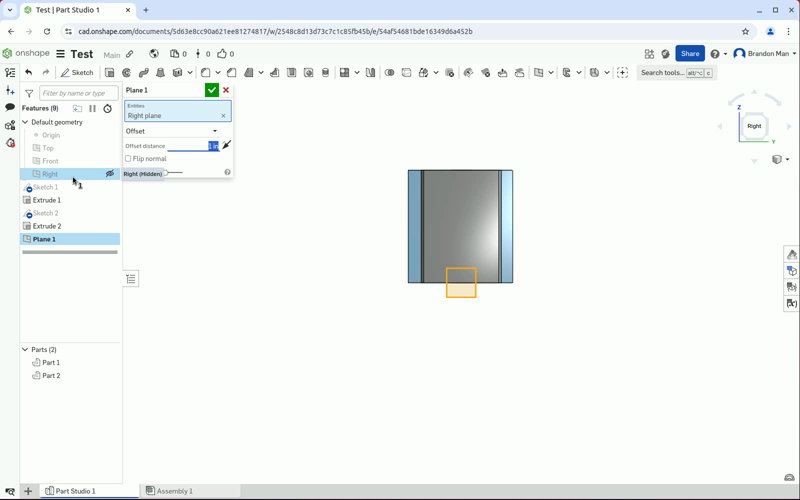
text(7.949)
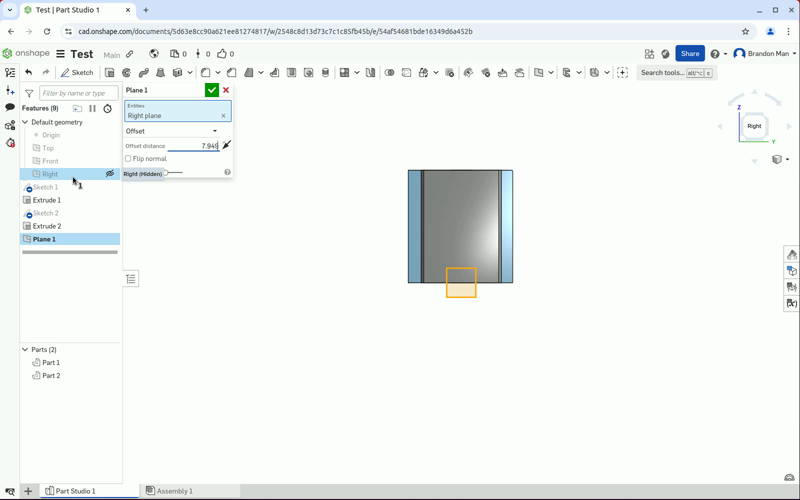
key(enter, 2)
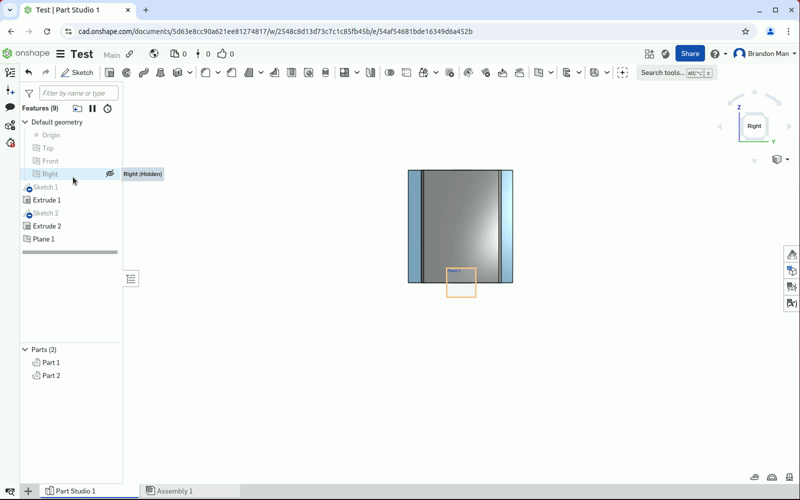
key(shift+s)
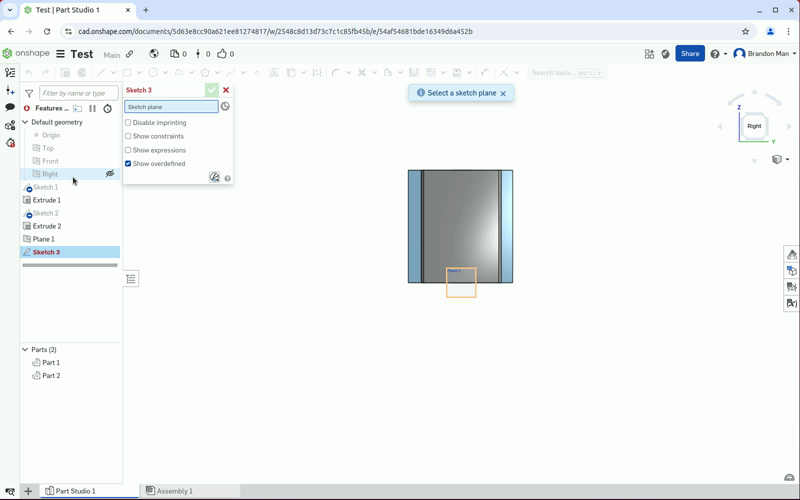
mouse_move(73, 241)
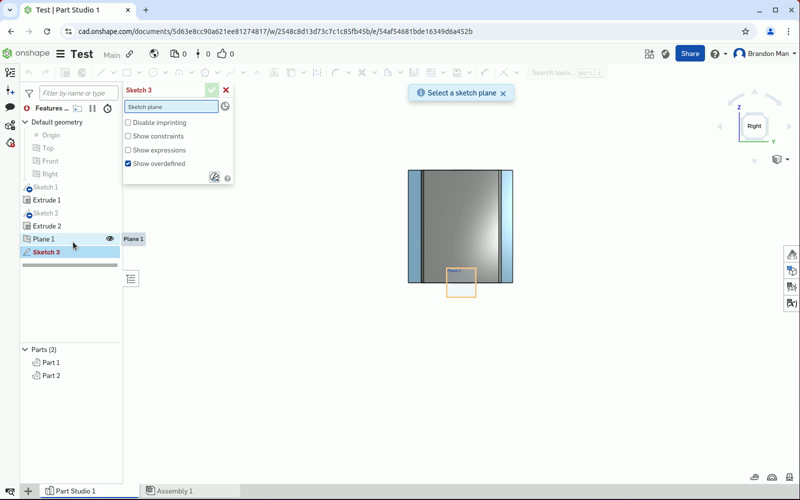
click(73, 241)
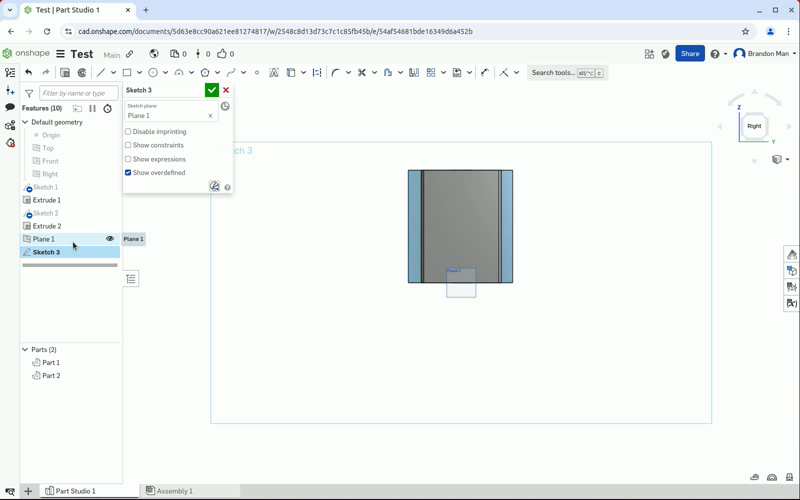
mouse_move(73, 352)
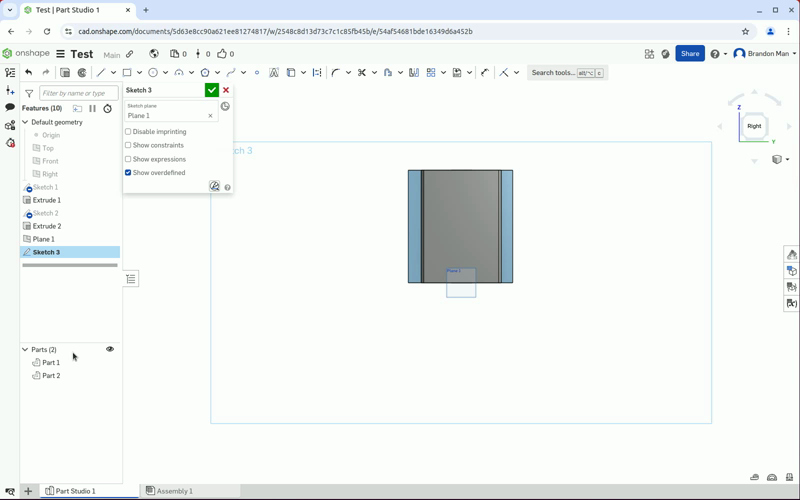
key(y)
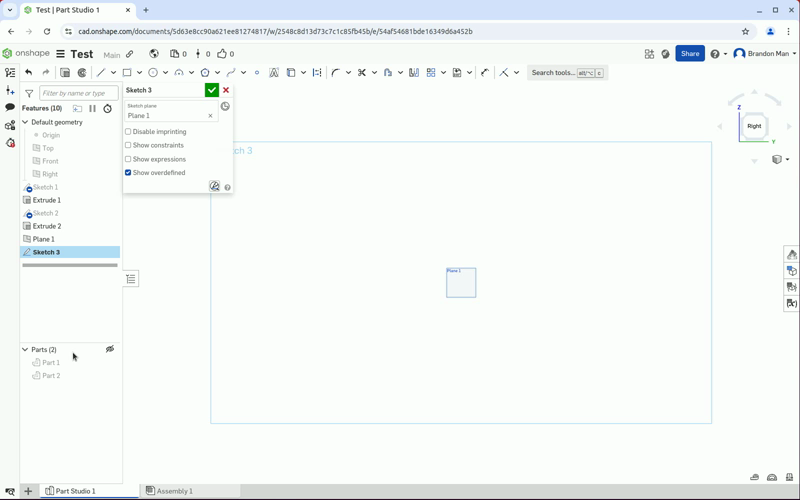
key(l)
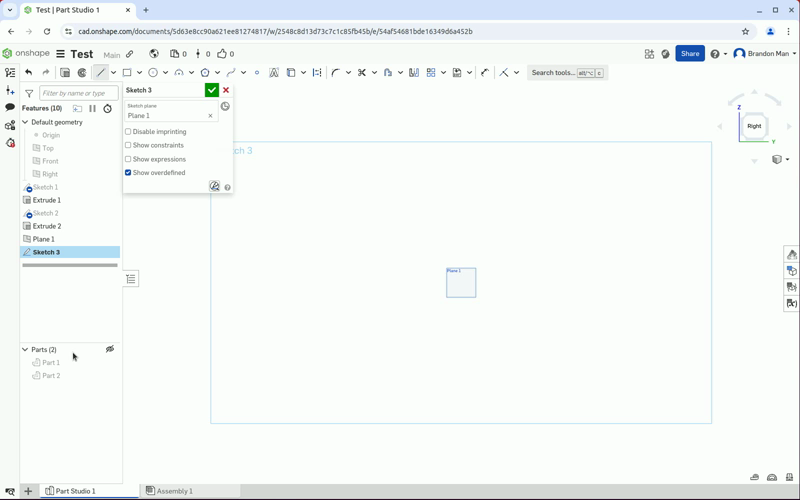
key_down(shift)
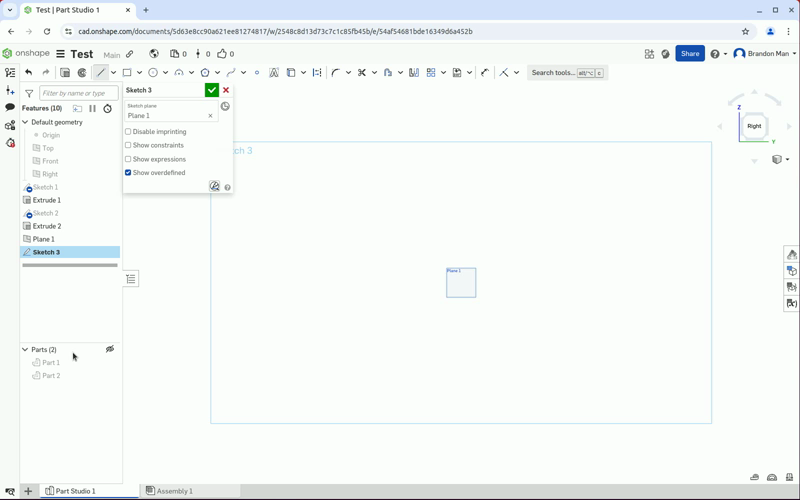
mouse_move(440, 239)
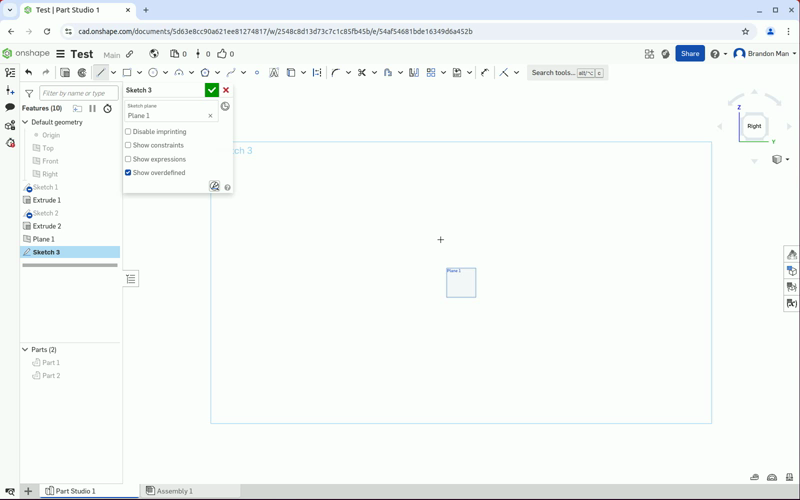
click(440, 239)
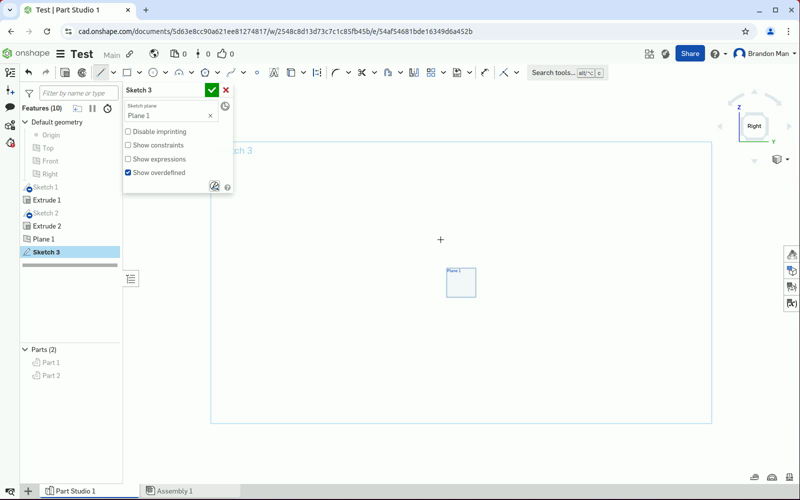
key_up(shift)
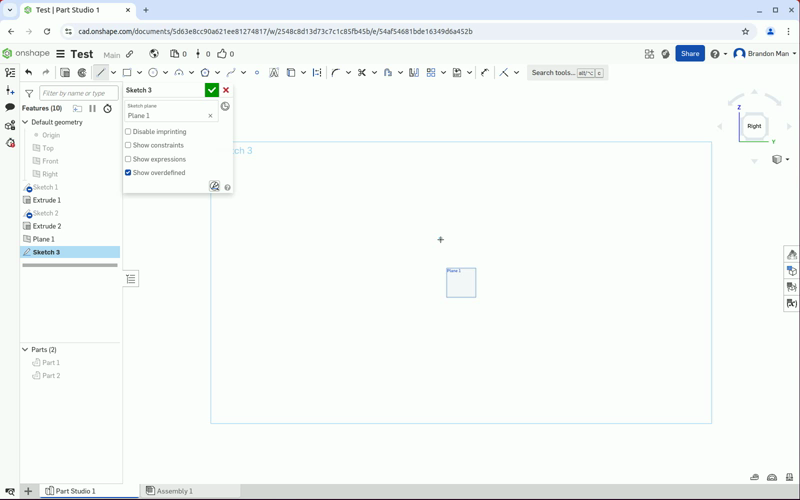
key_down(shift)
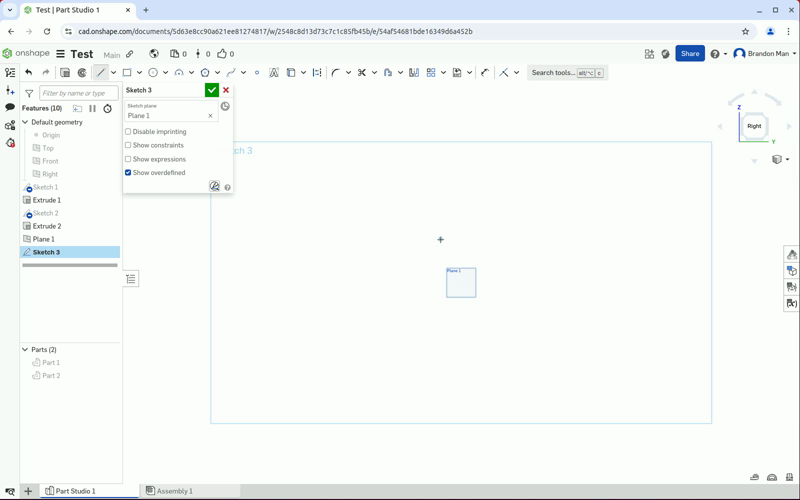
mouse_move(470, 239)
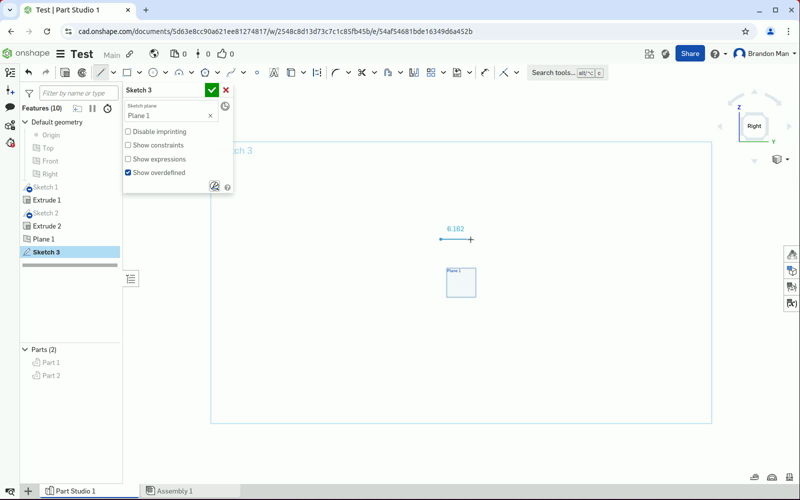
mouse_move(481, 239)
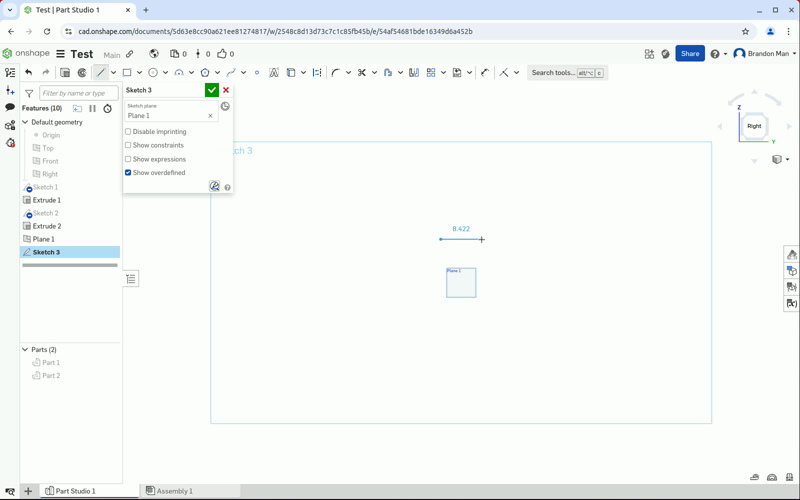
click(481, 239)
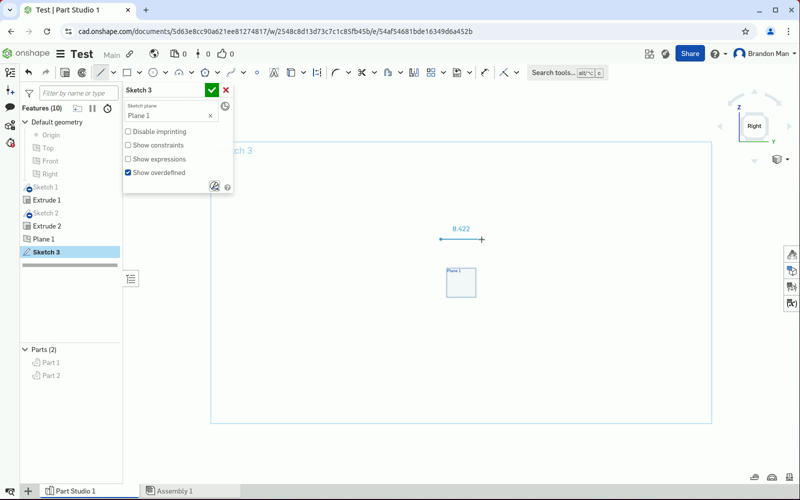
key_up(shift)
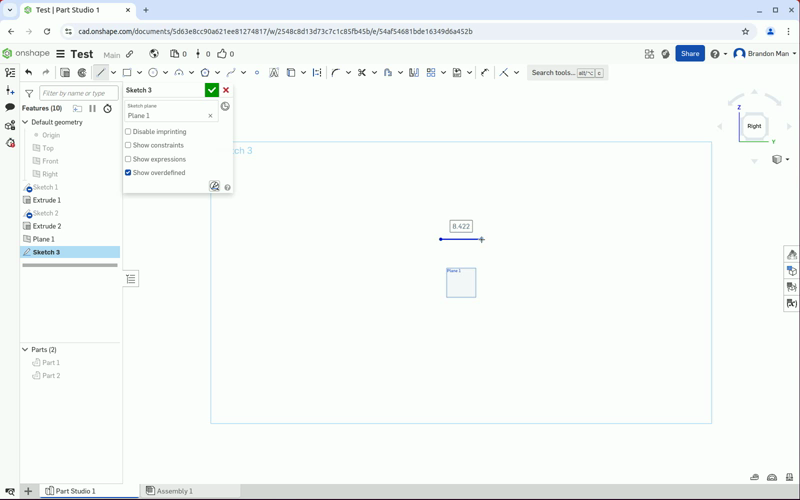
key_down(shift)
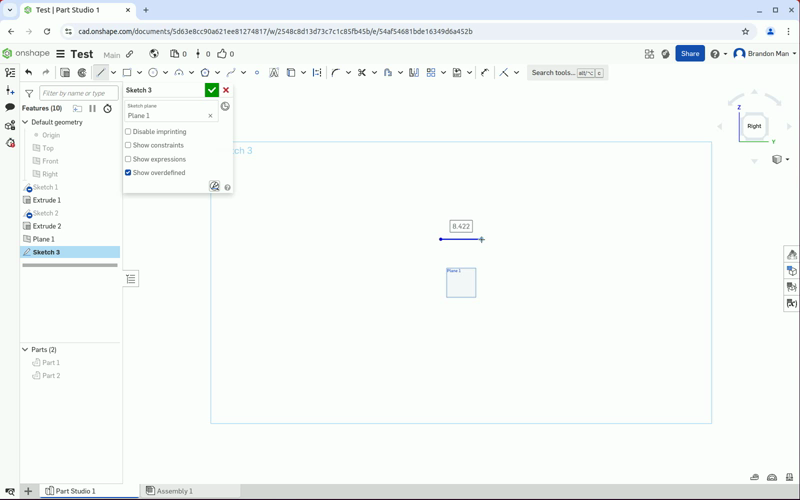
mouse_move(511, 239)
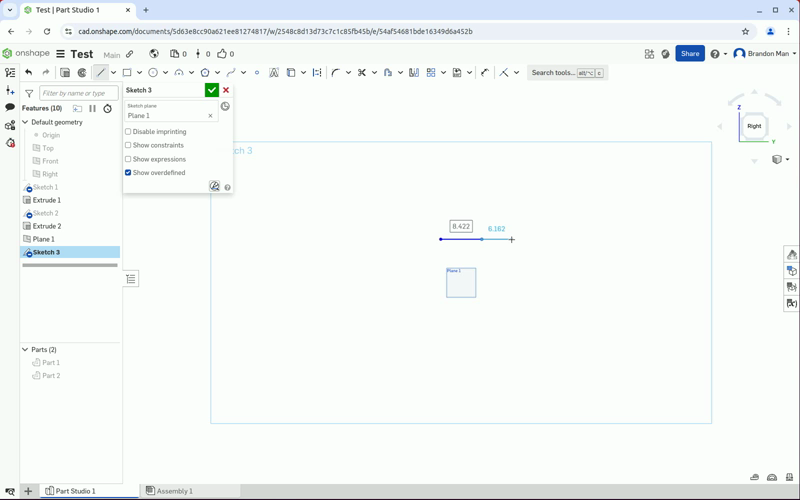
mouse_move(481, 221)
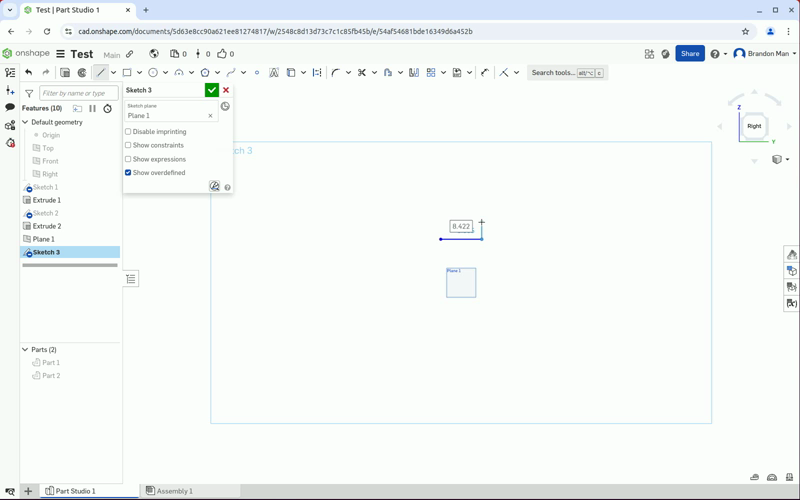
click(481, 221)
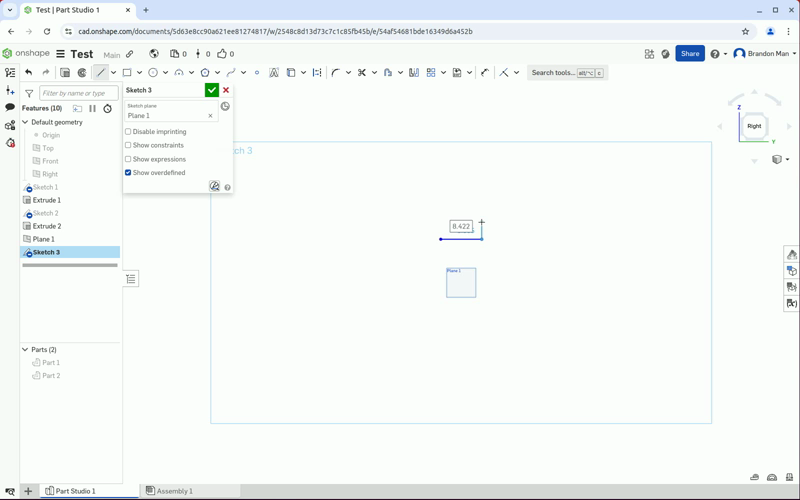
key_up(shift)
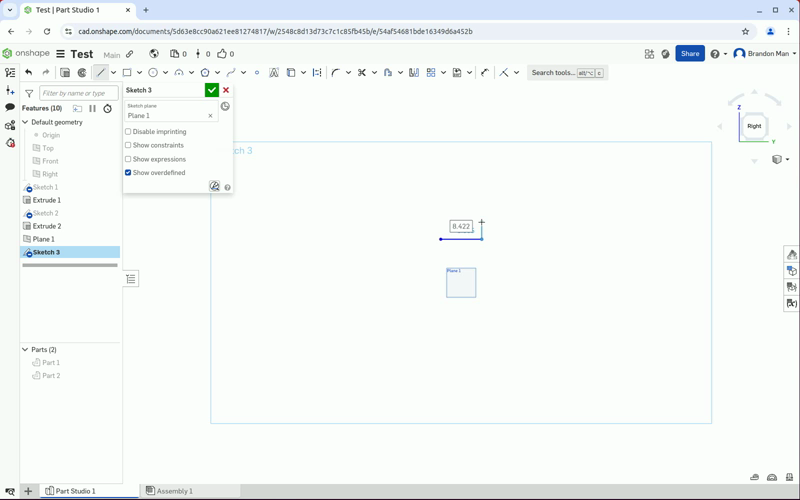
key_down(shift)
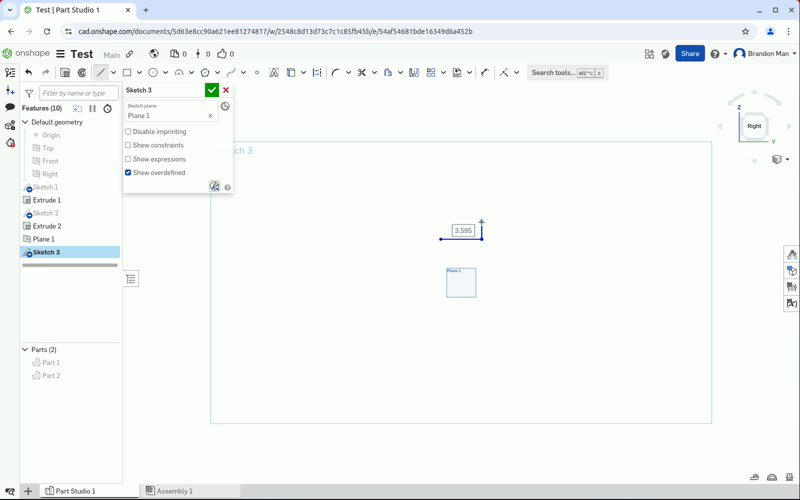
mouse_move(511, 221)
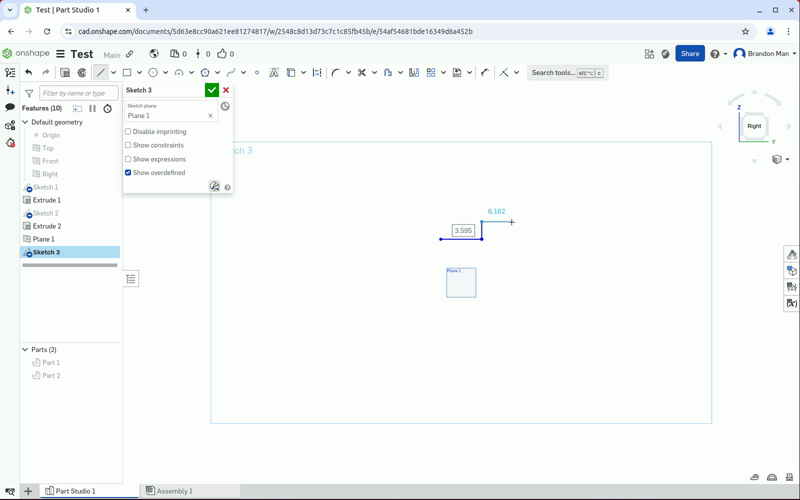
mouse_move(440, 221)
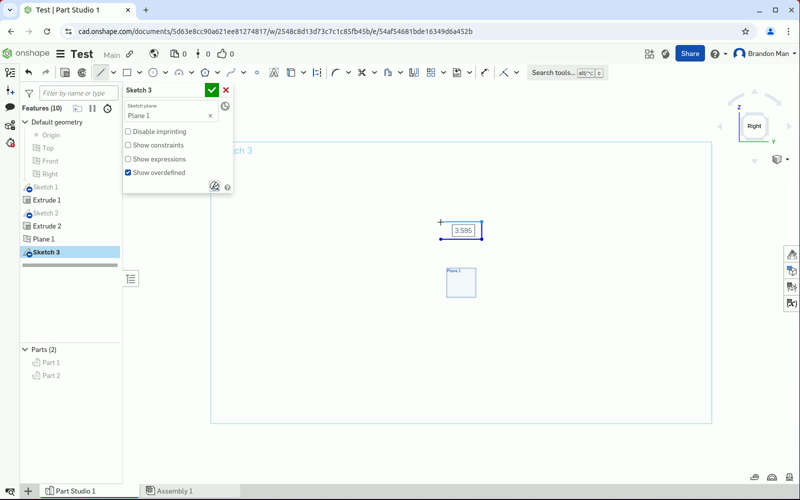
click(440, 221)
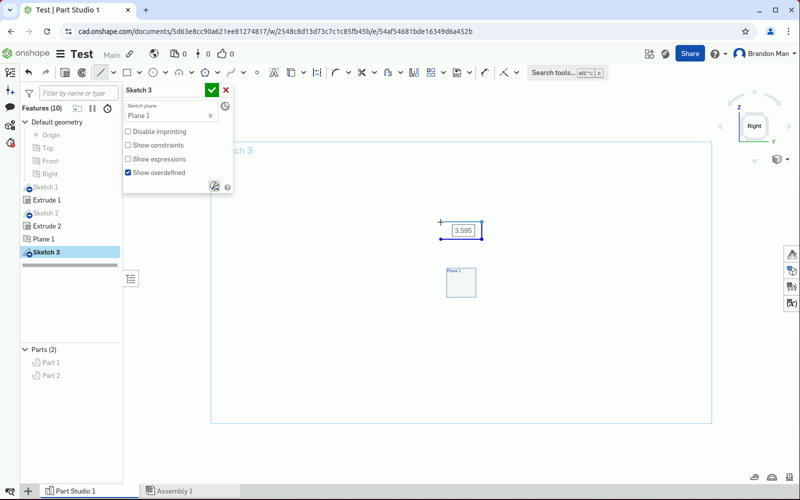
key_up(shift)
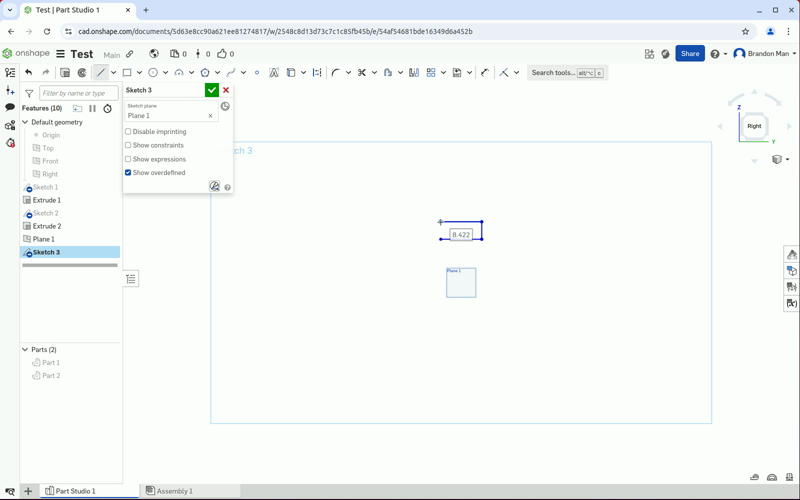
mouse_move(470, 221)
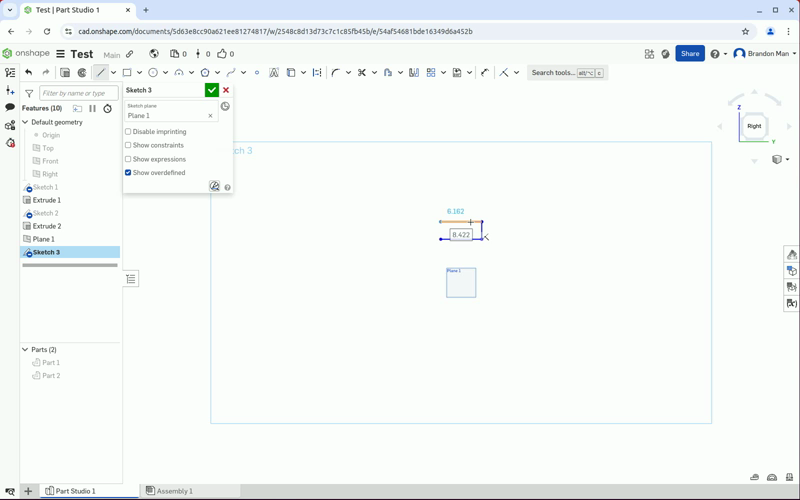
key_down(shift)
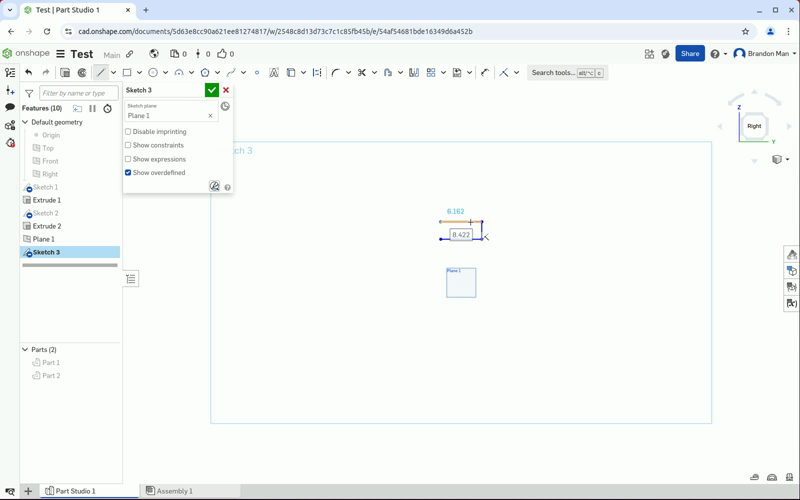
mouse_move(440, 239)
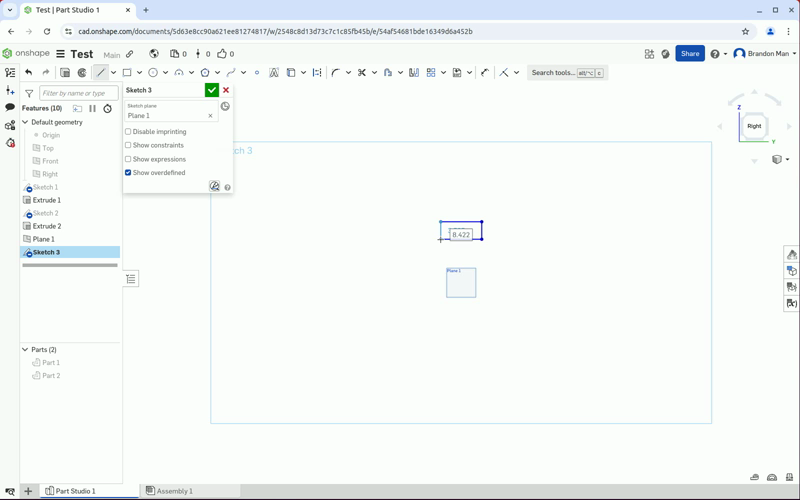
key_up(shift)
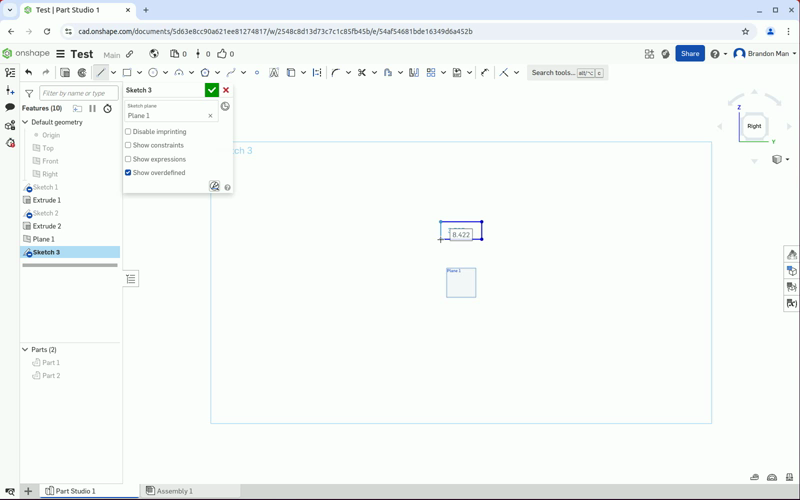
click(440, 239)
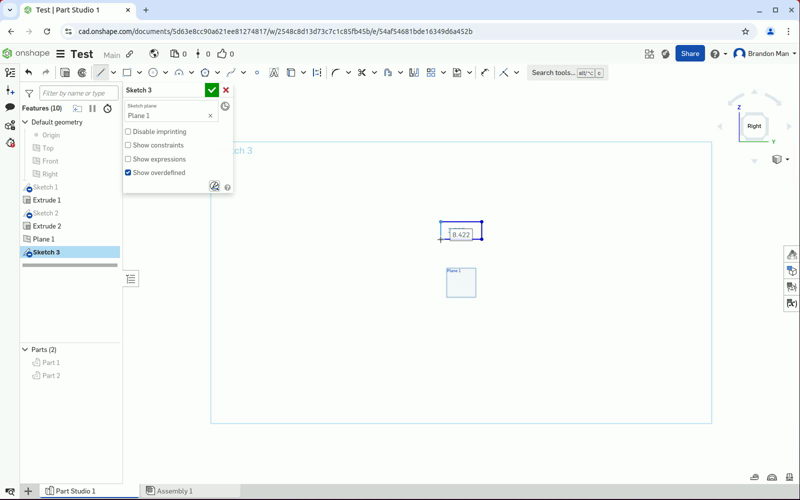
key(esc)
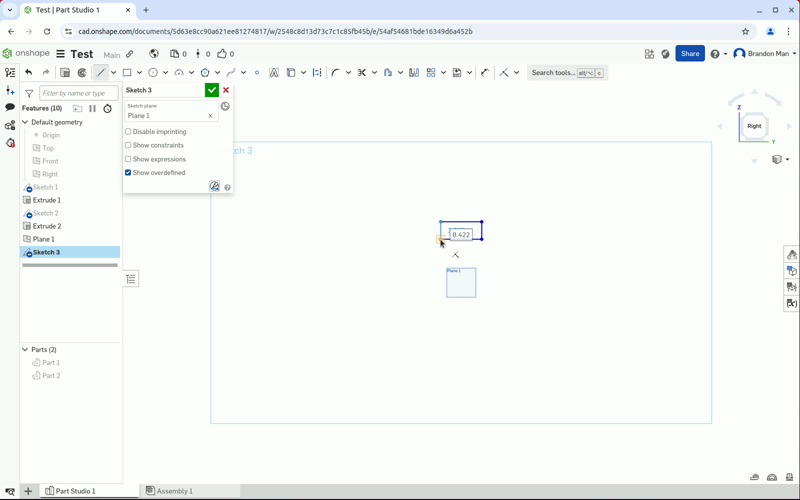
mouse_move(448, 238)
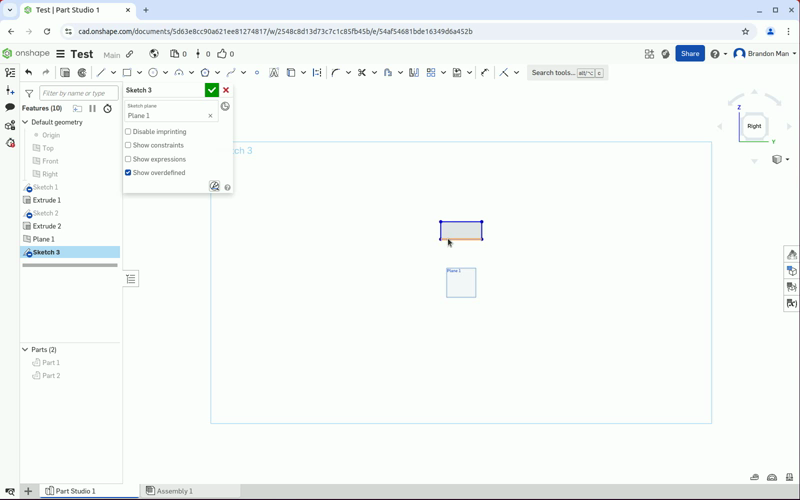
scroll(6)
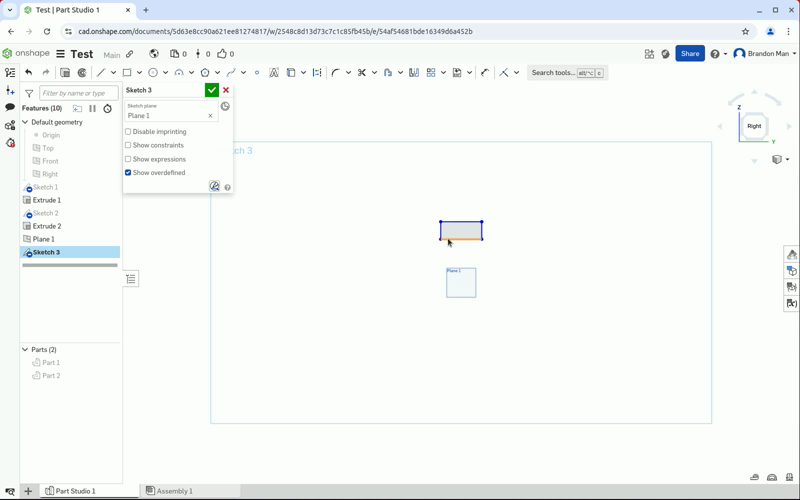
scroll(6)
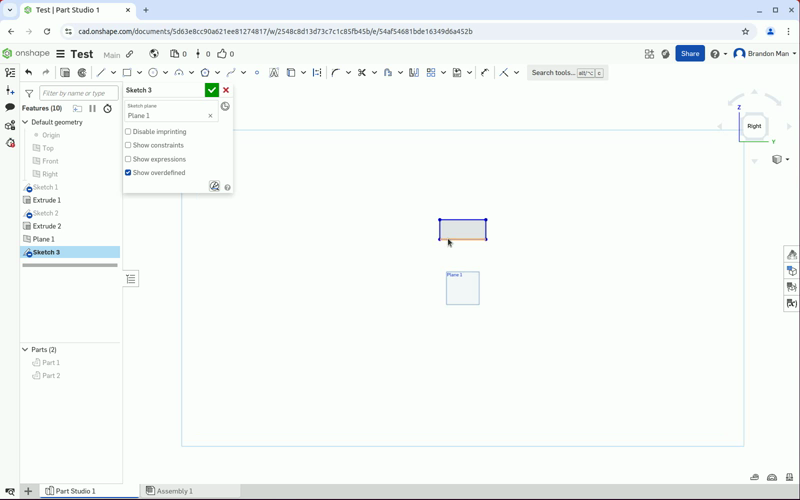
scroll(6)
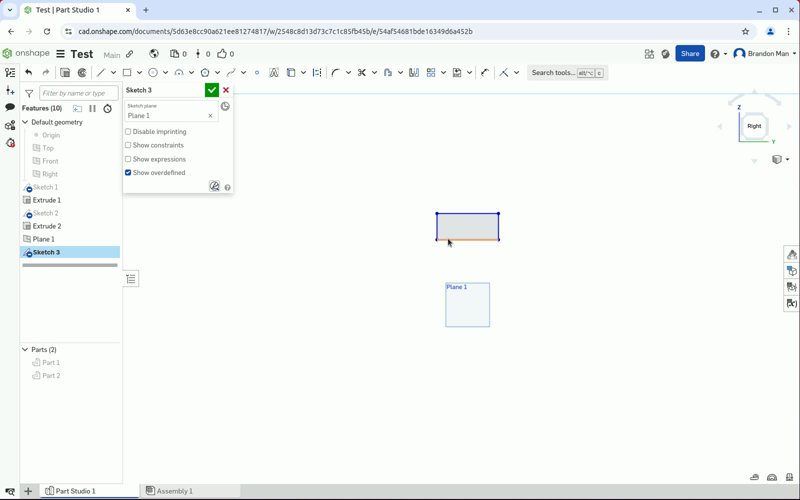
scroll(6)
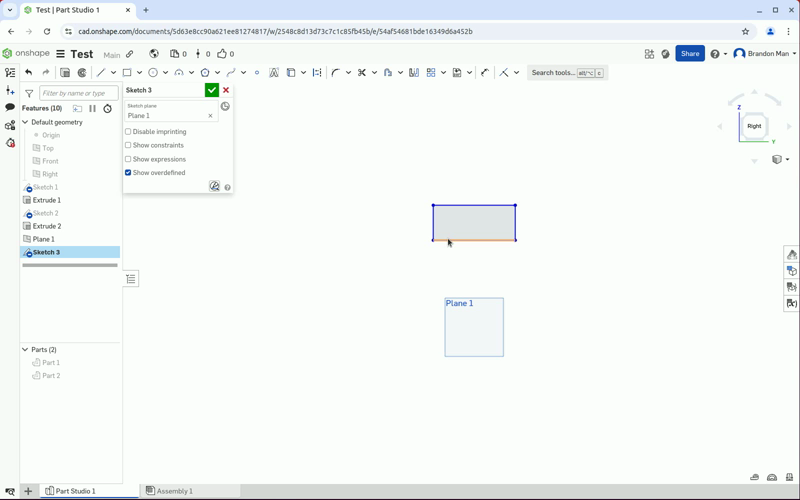
scroll(6)
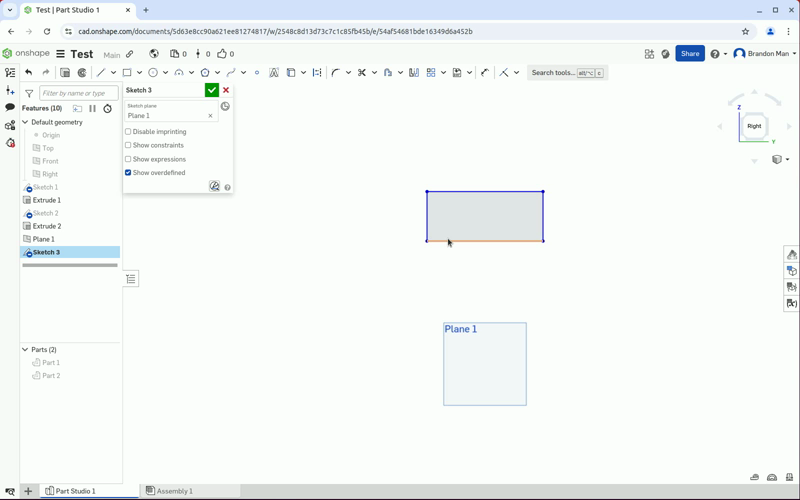
scroll(6)
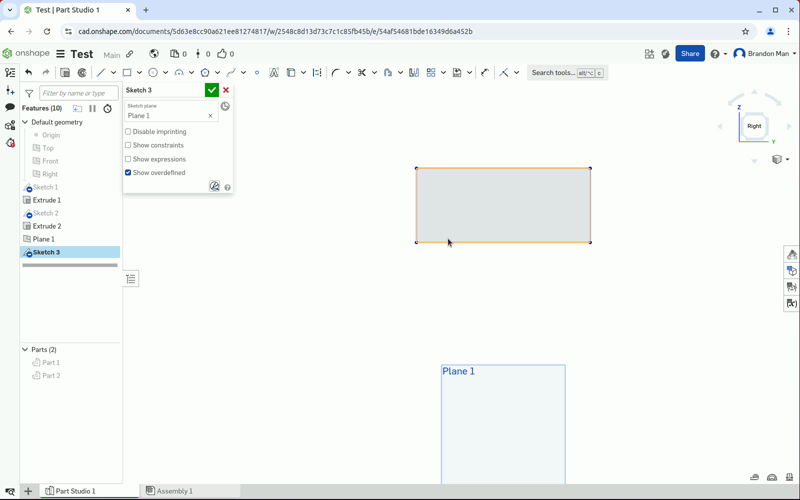
scroll(6)
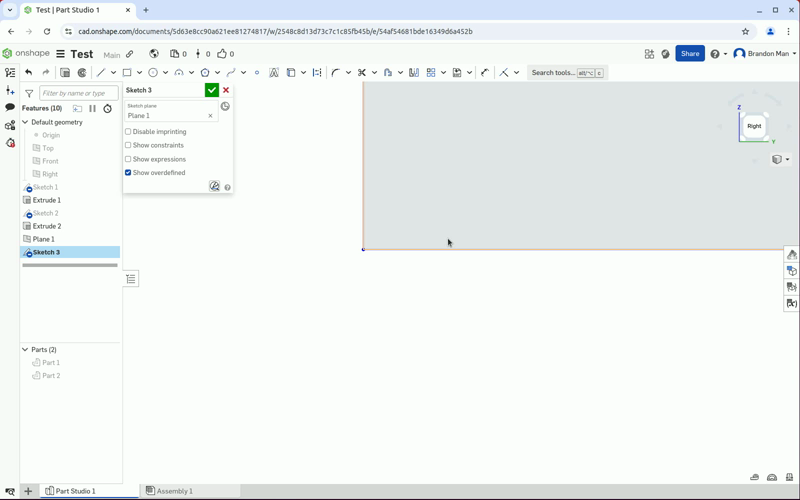
click(448, 238)
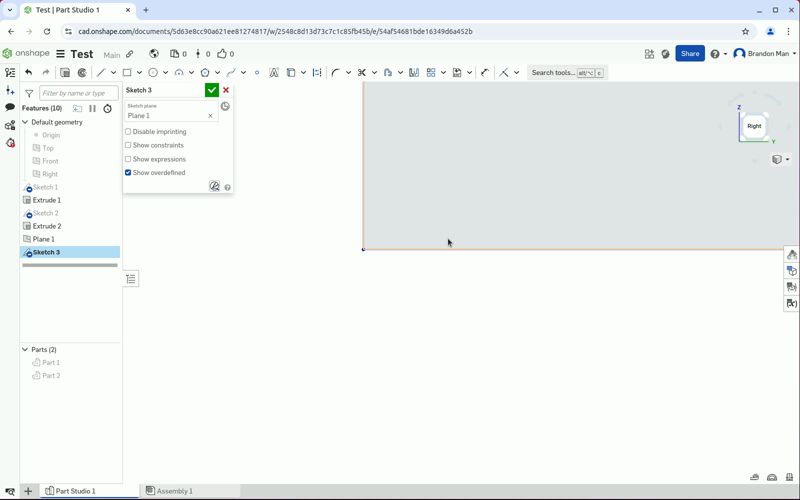
scroll(-6)
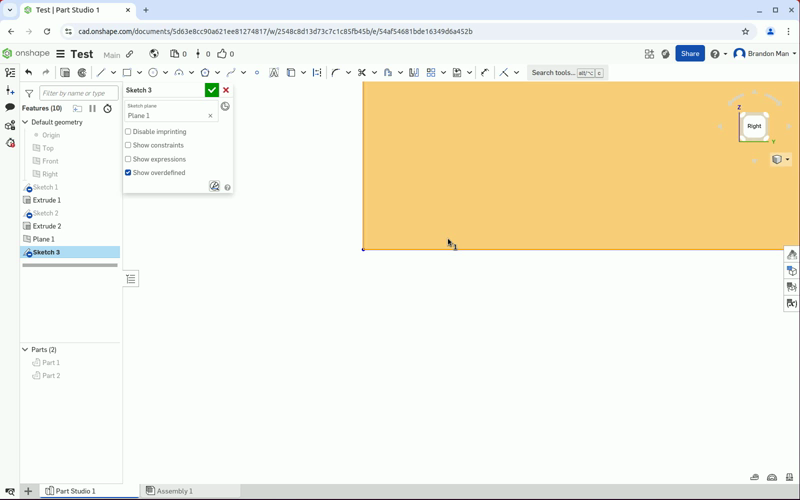
scroll(-6)
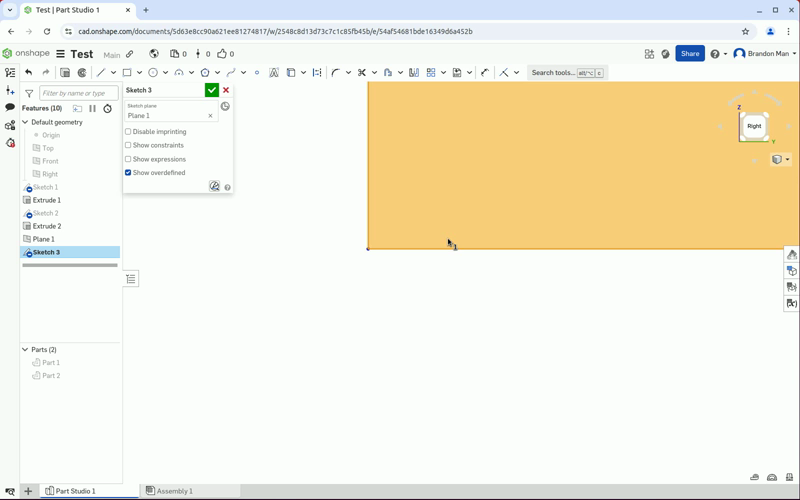
scroll(-6)
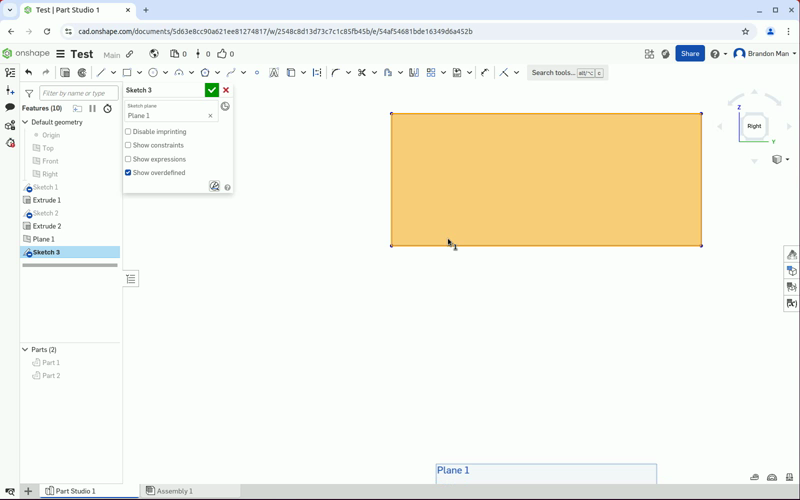
scroll(-6)
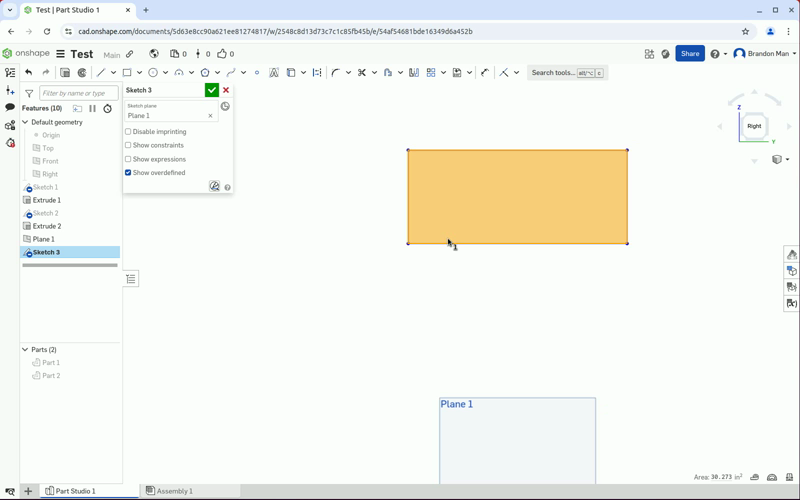
scroll(-6)
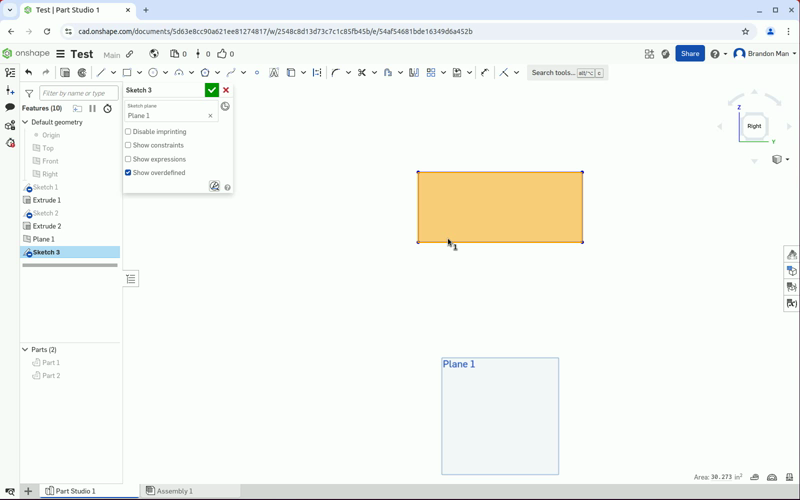
scroll(-6)
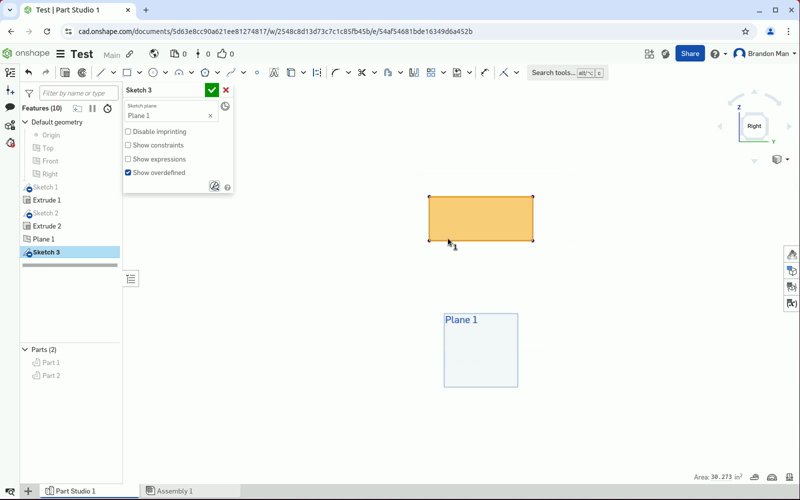
scroll(-6)
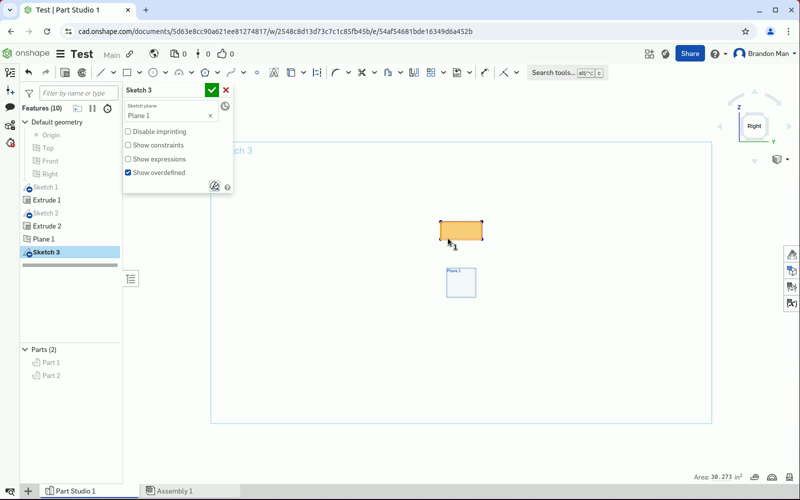
mouse_move(73, 352)
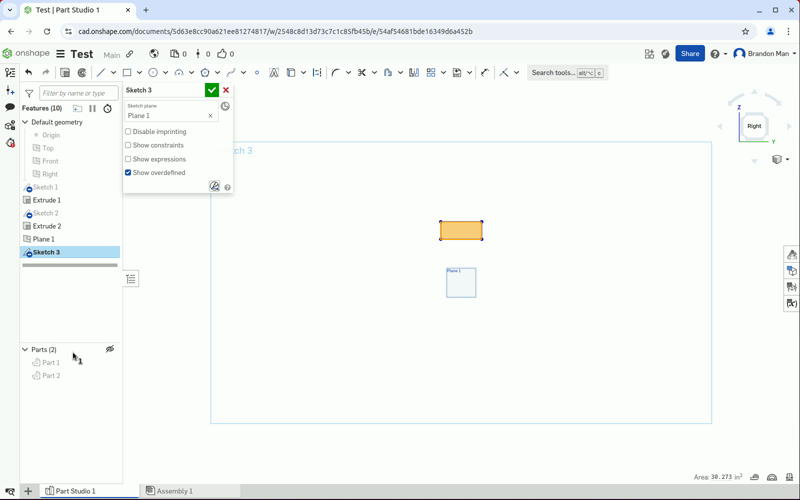
key(shift+y)
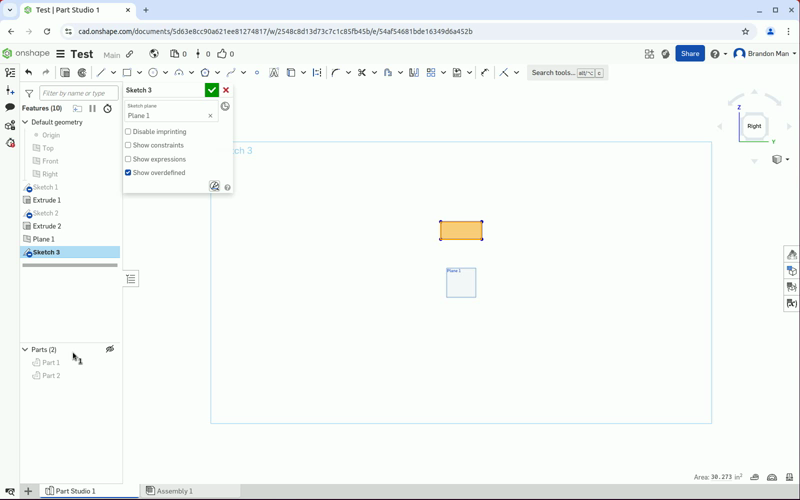
key(shift+e)
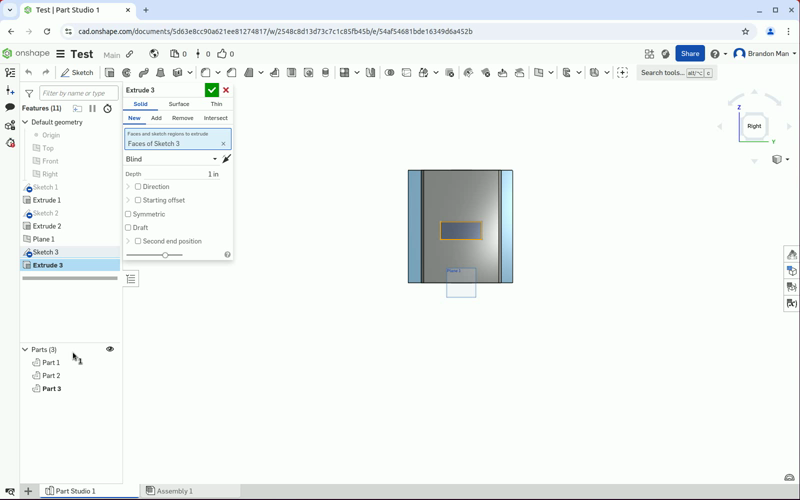
mouse_move(143, 106)
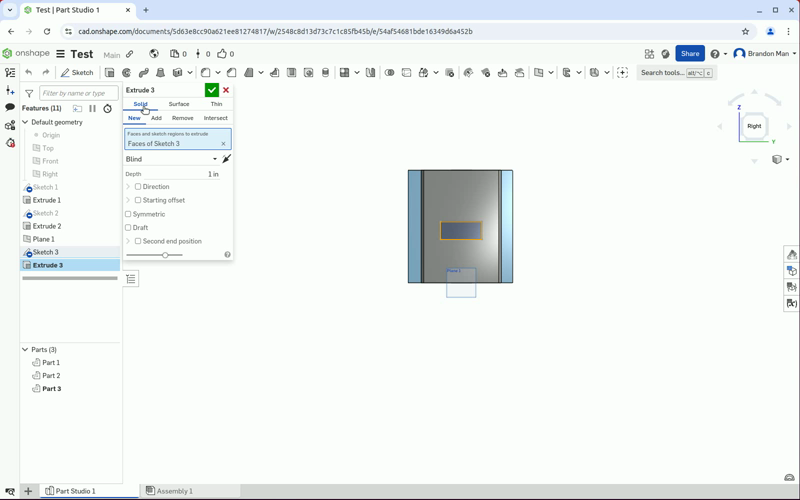
click(143, 106)
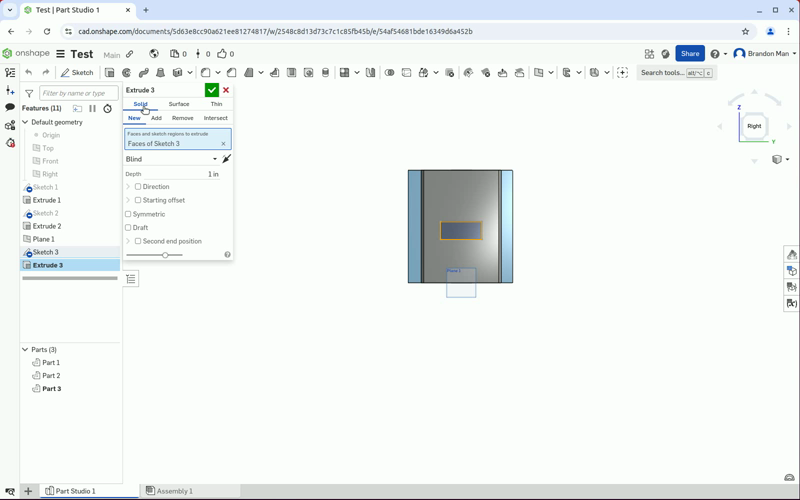
mouse_move(186, 120)
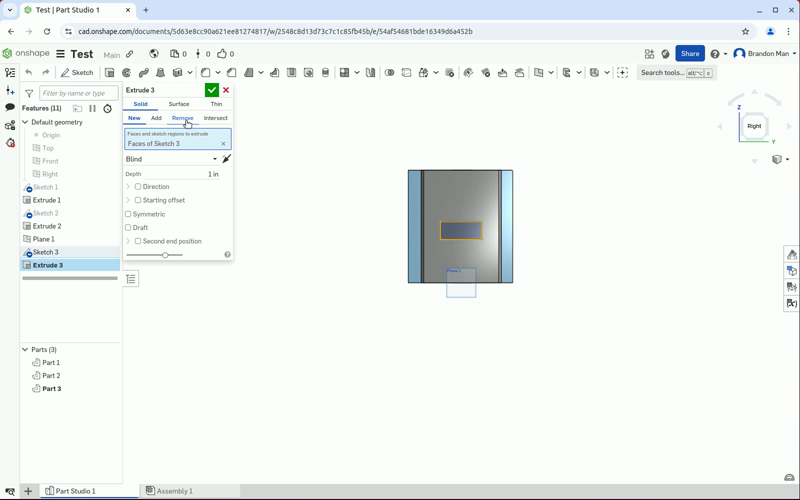
click(186, 120)
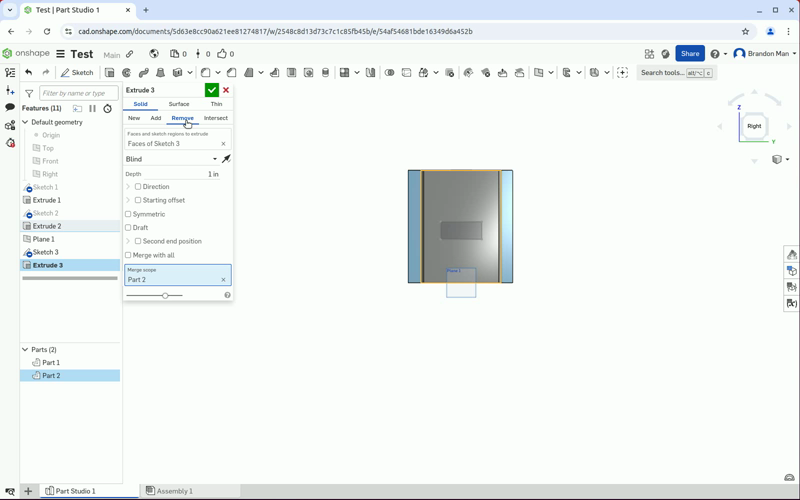
key(tab, 4)
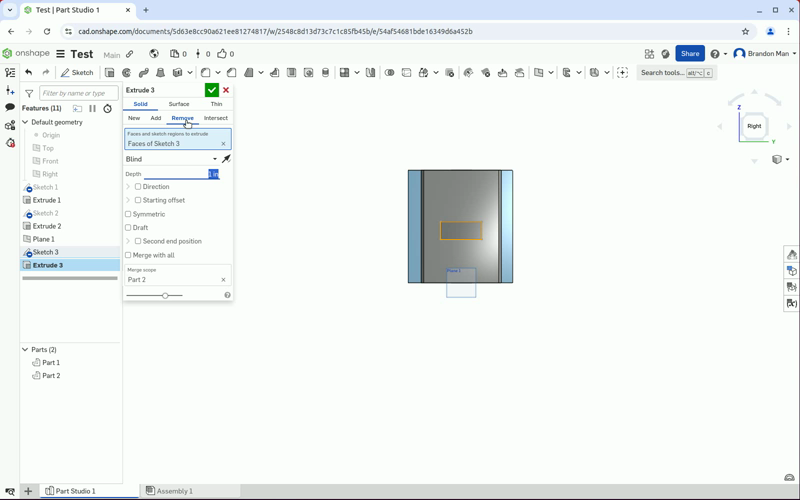
text(14.443)
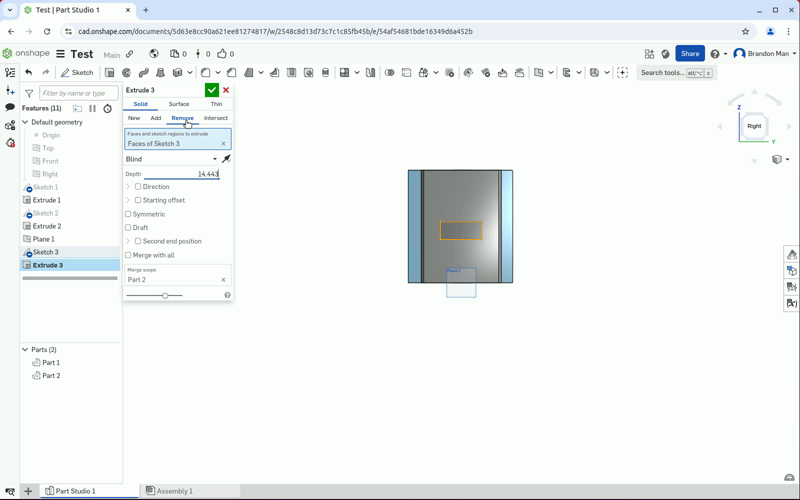
key(tab, 6)
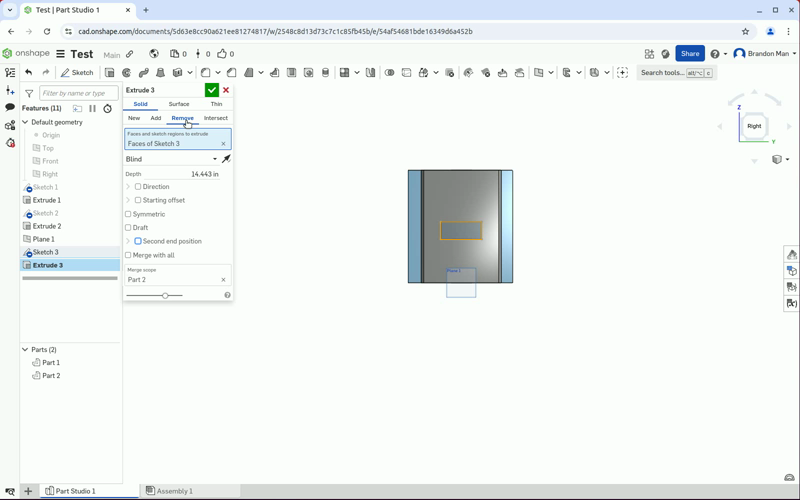
key(space)
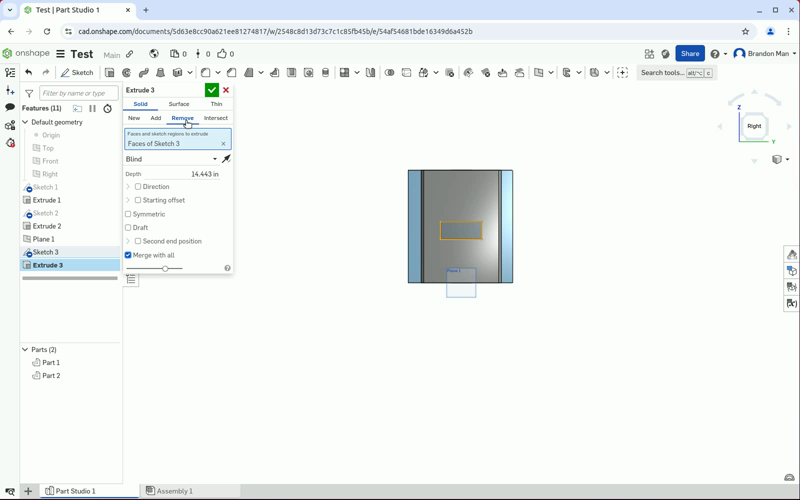
key(enter)
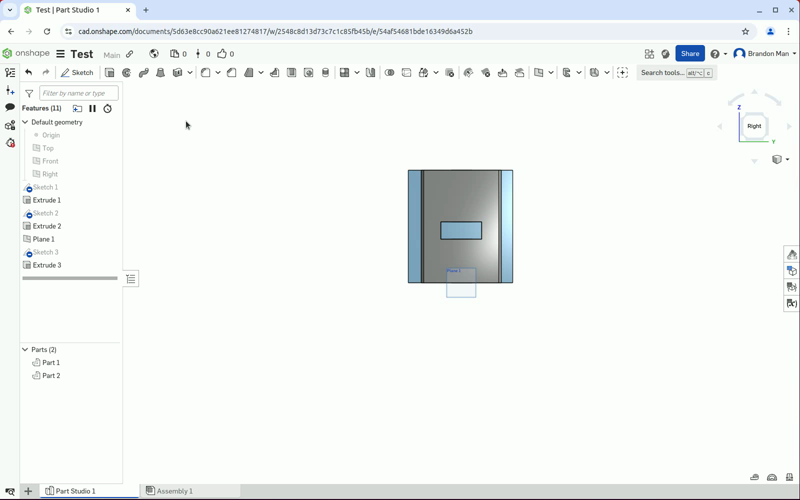
key(shift+h)
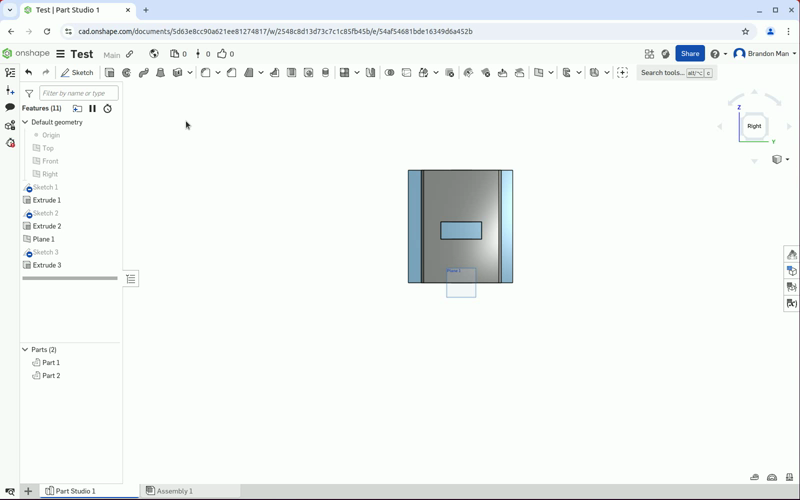
key(shift+h)
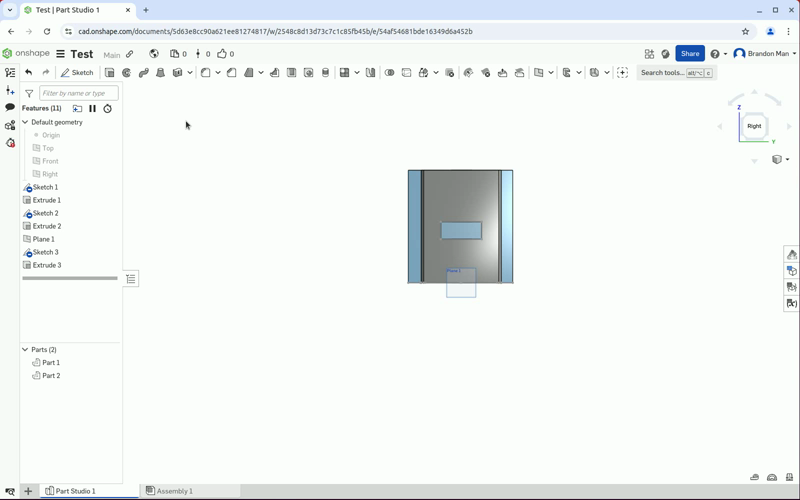
key(shift+7)
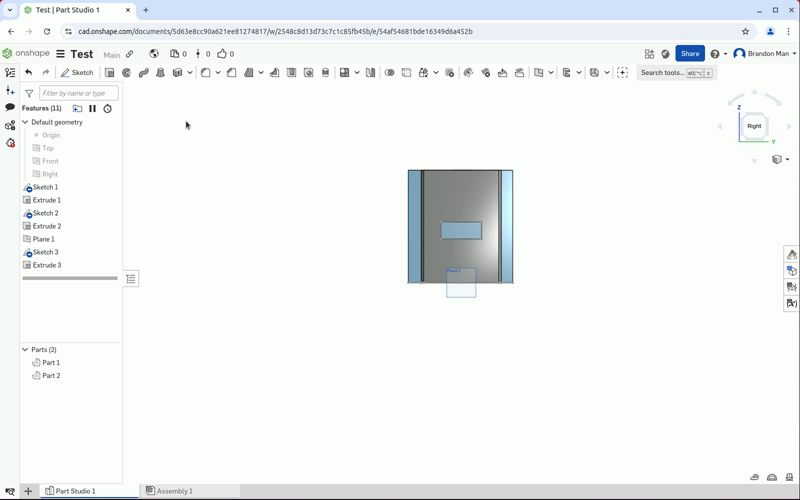
key(right, 2)
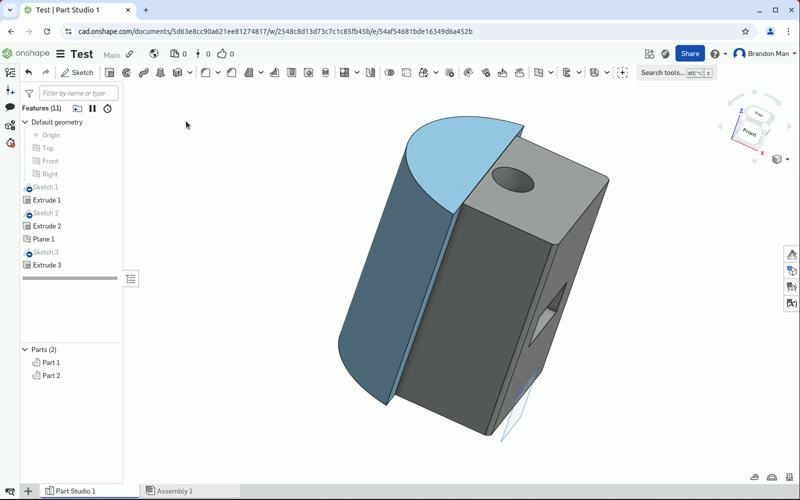
key(down, 2)
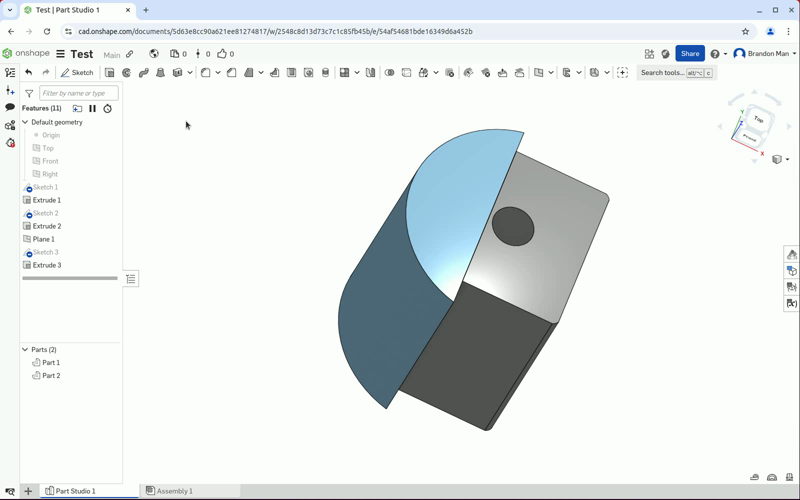
key(up, 2)
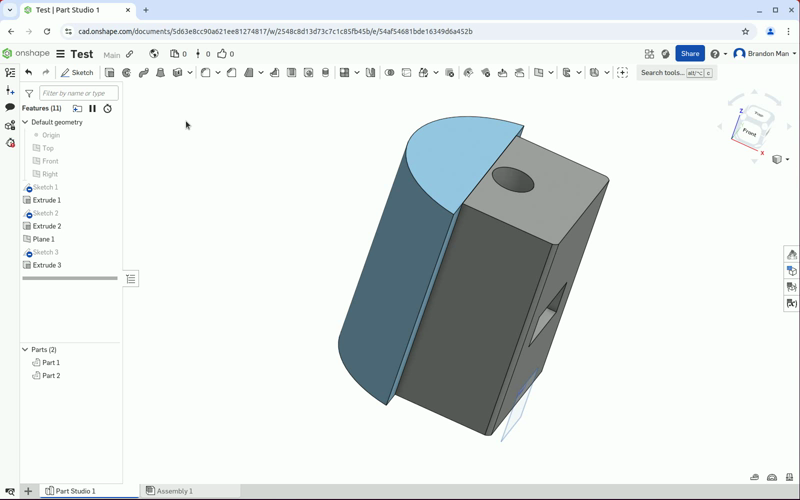
key(left, 2)
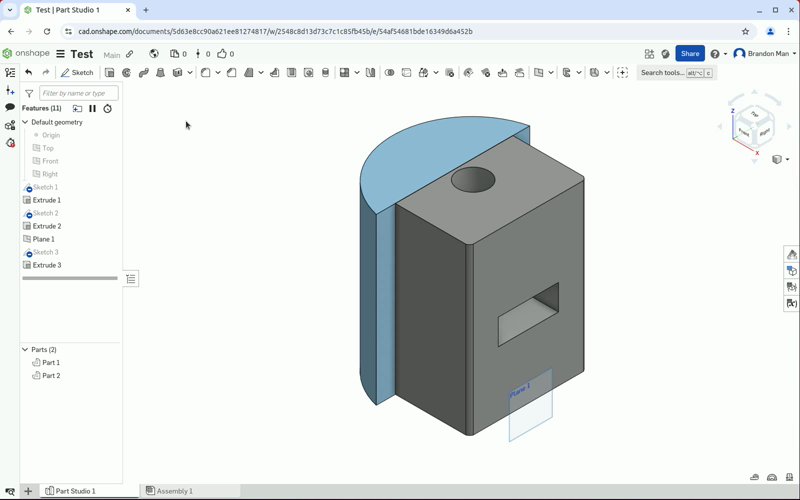
mouse_move(73, 189)
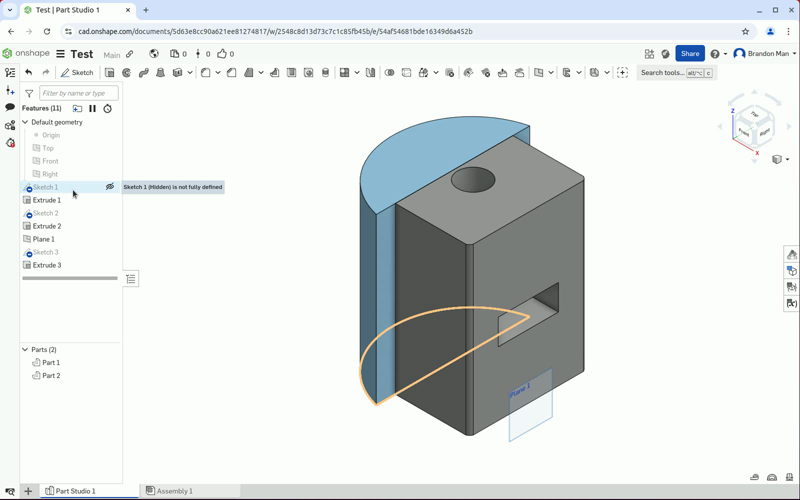
click(73, 189)